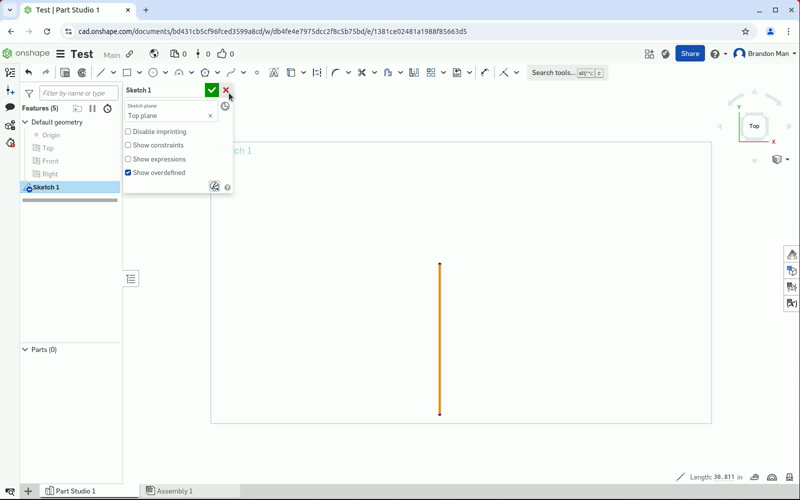
key(shift+h)
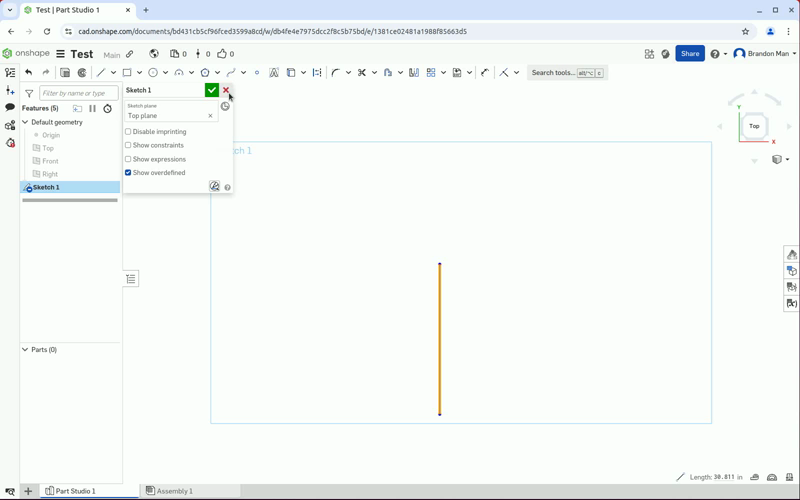
key(shift+s)
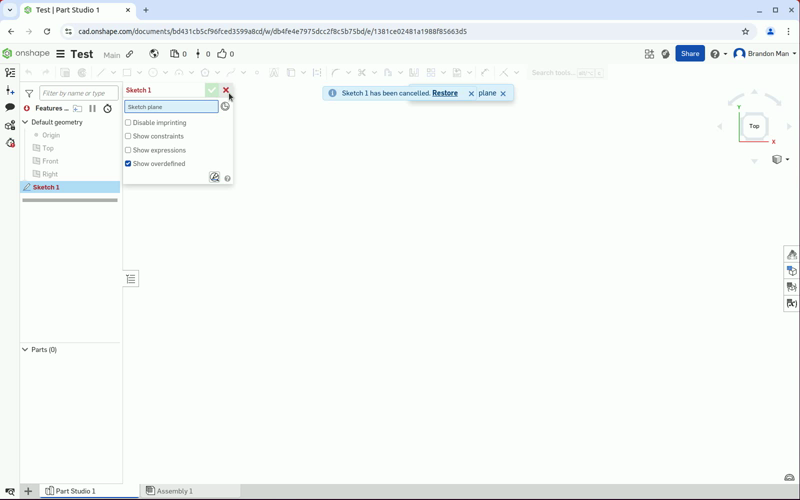
mouse_move(73, 150)
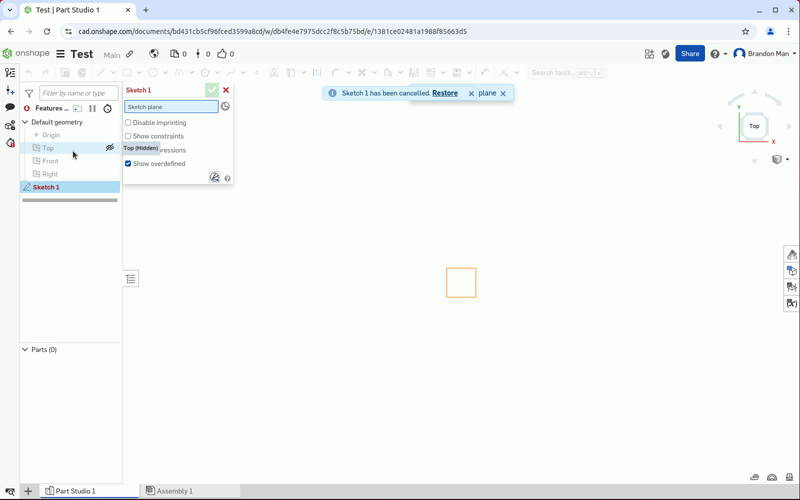
click(73, 150)
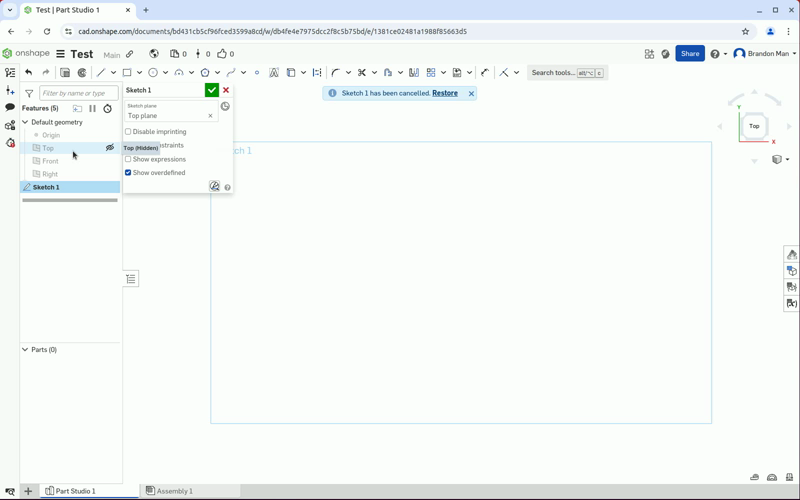
mouse_move(73, 352)
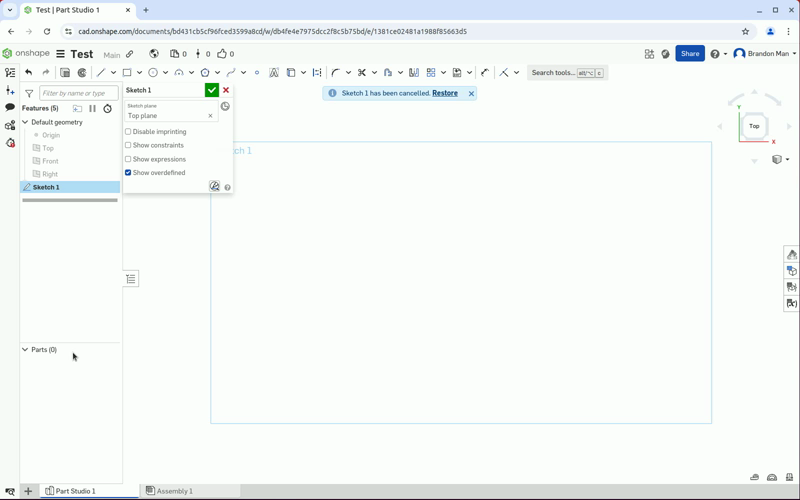
key(y)
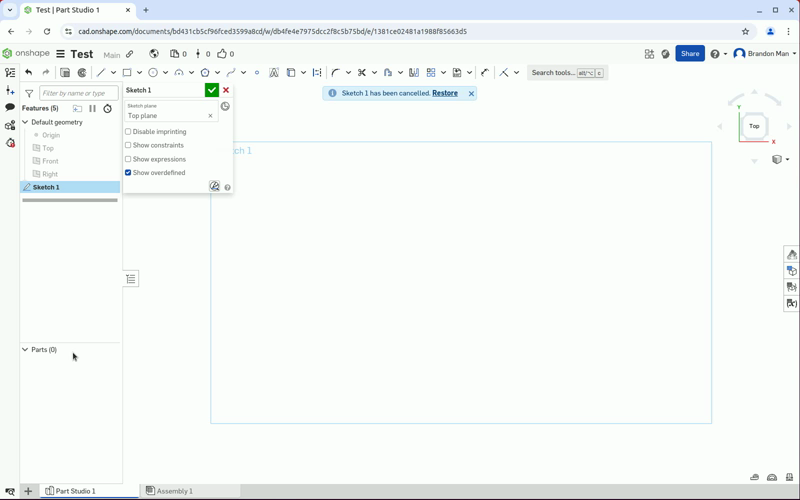
key(l)
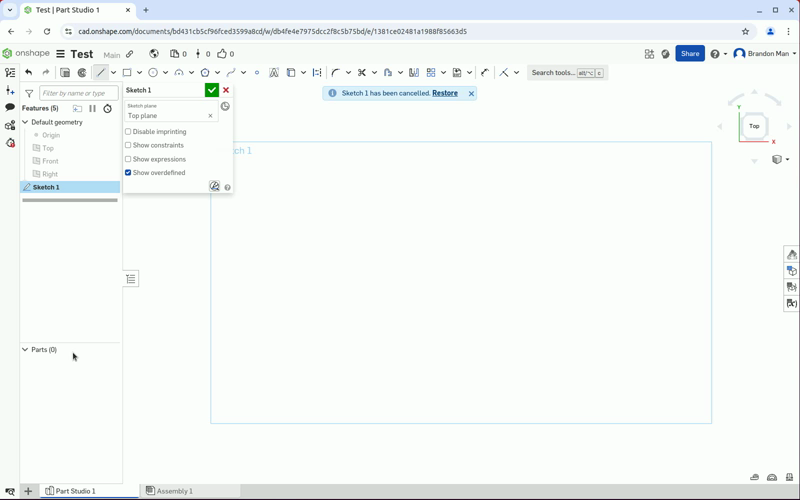
key_down(shift)
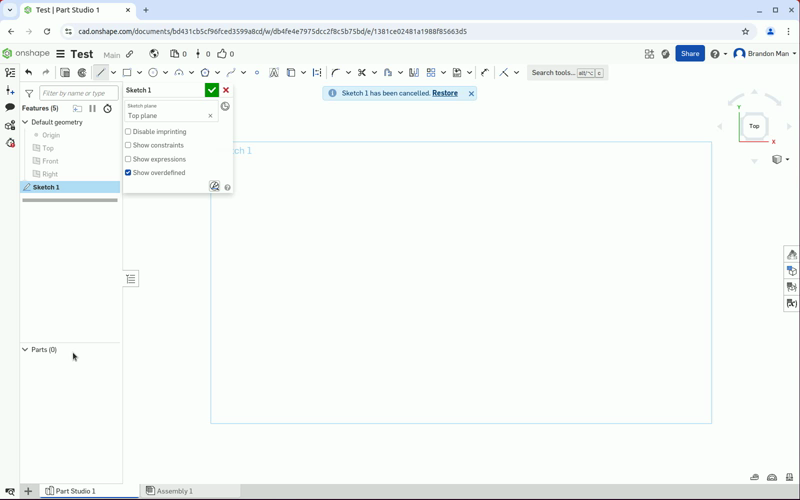
mouse_move(460, 282)
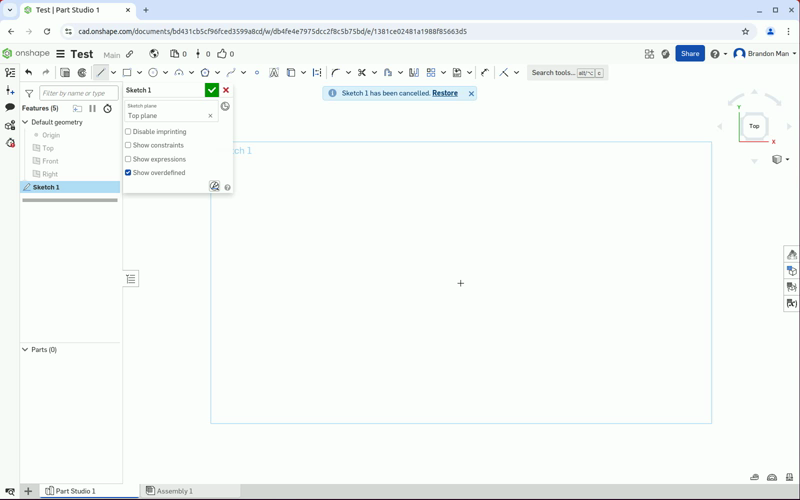
click(460, 282)
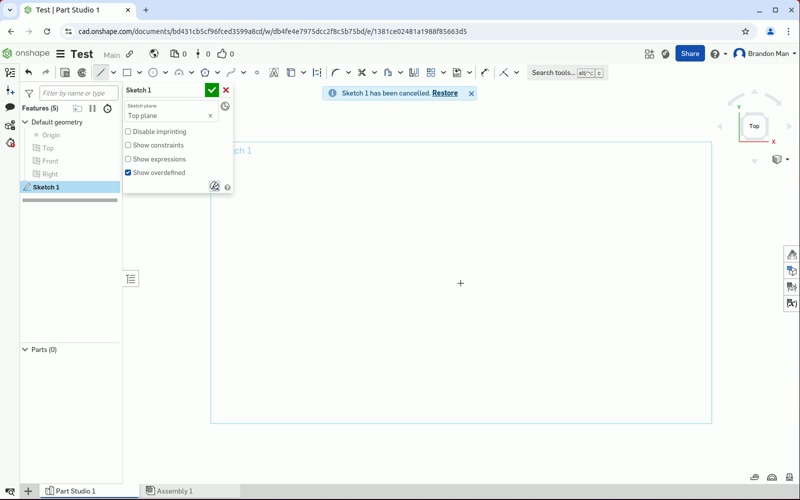
key_up(shift)
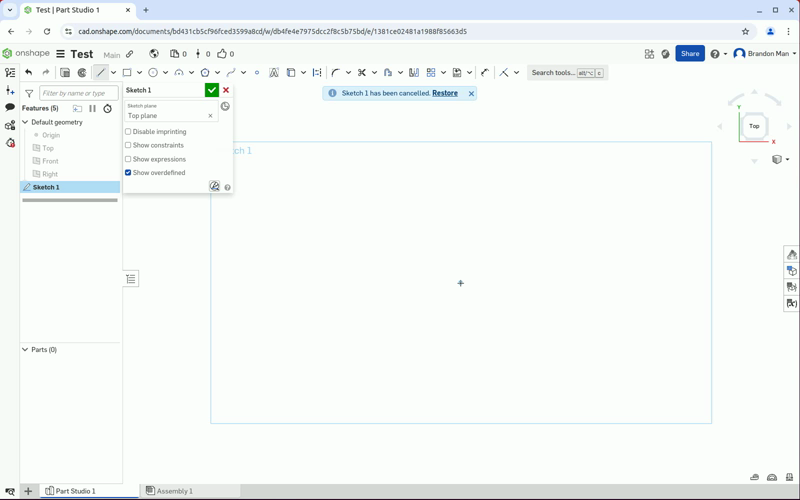
key_down(shift)
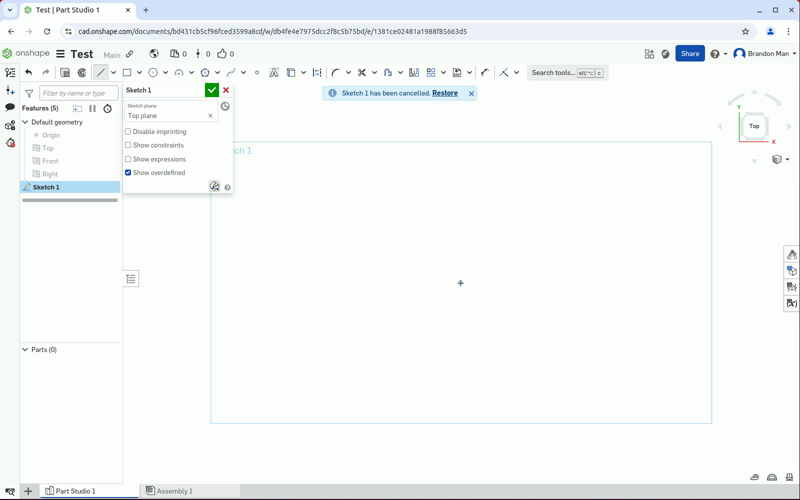
mouse_move(569, 327)
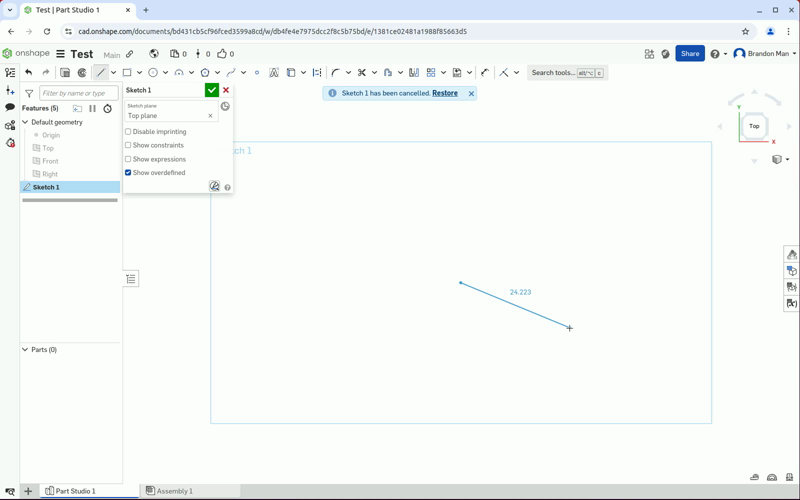
click(569, 327)
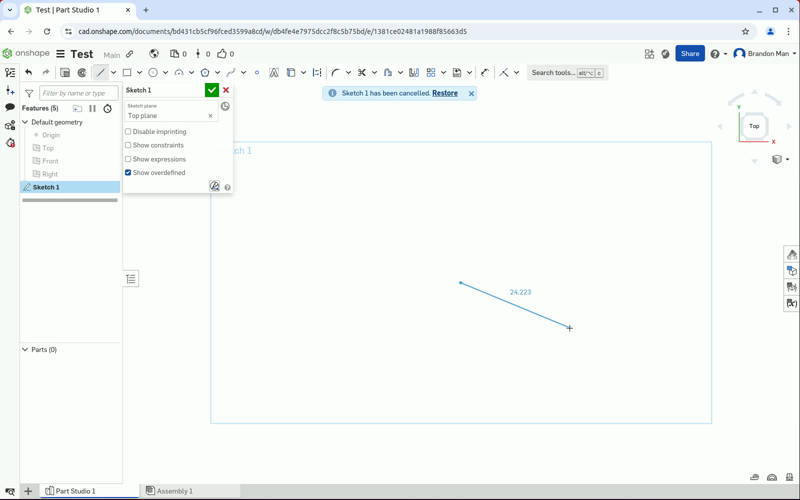
key_up(shift)
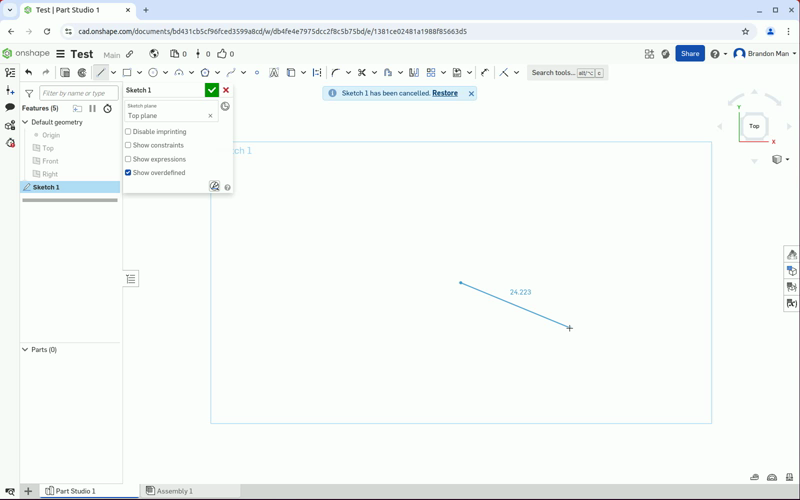
key(esc)
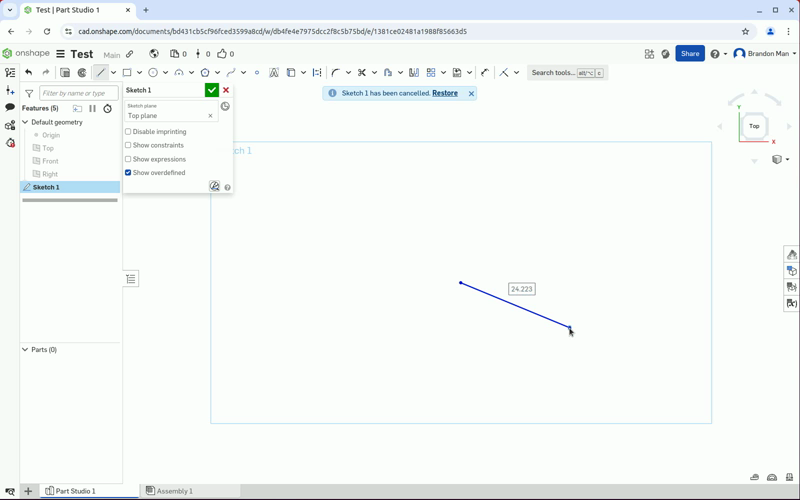
key(a)
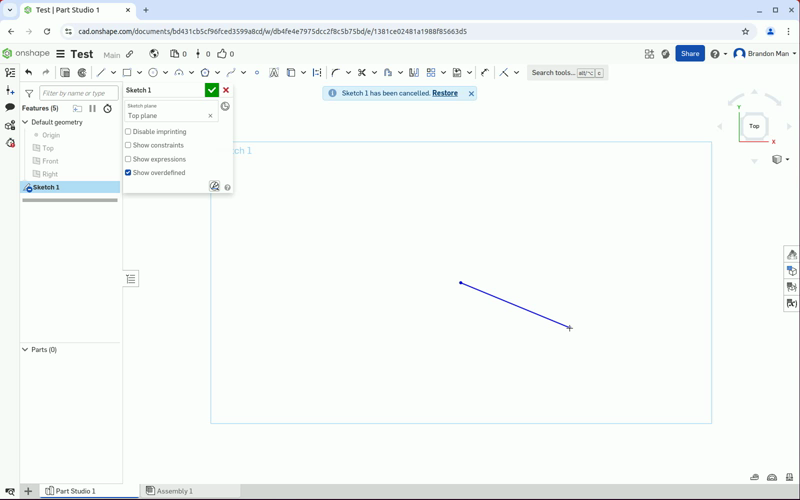
mouse_move(569, 327)
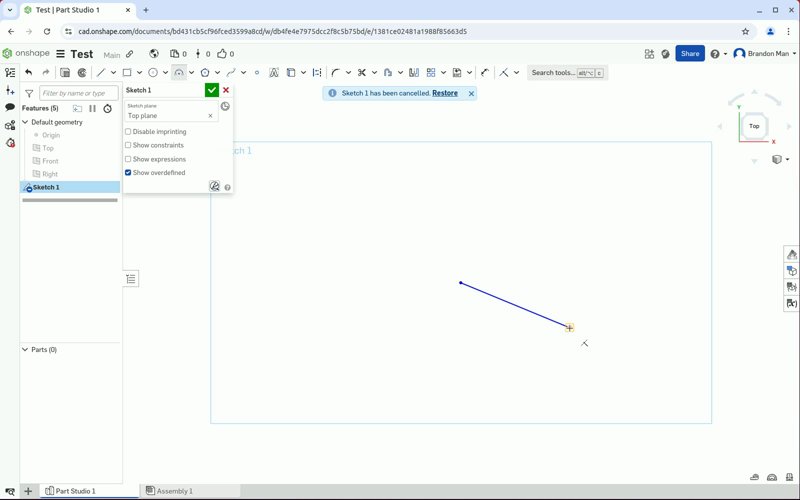
click(569, 327)
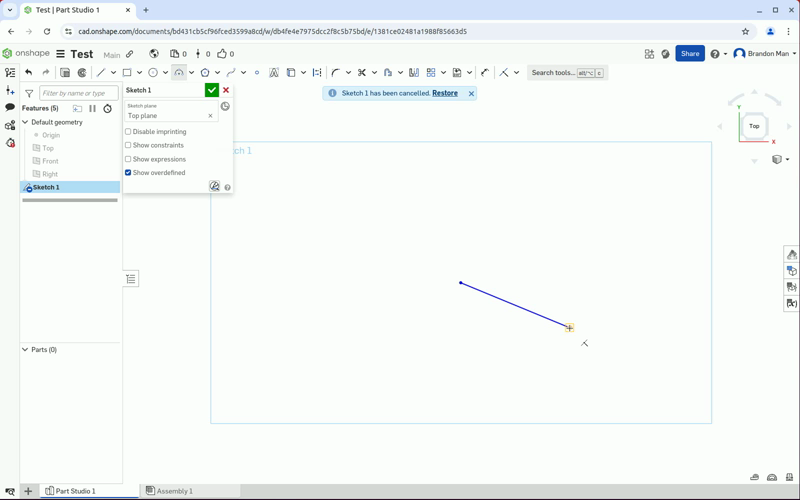
key_down(shift)
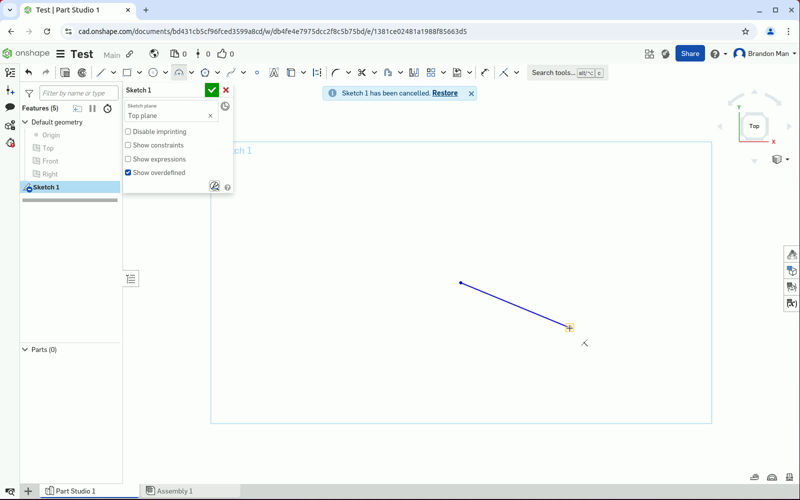
mouse_move(572, 324)
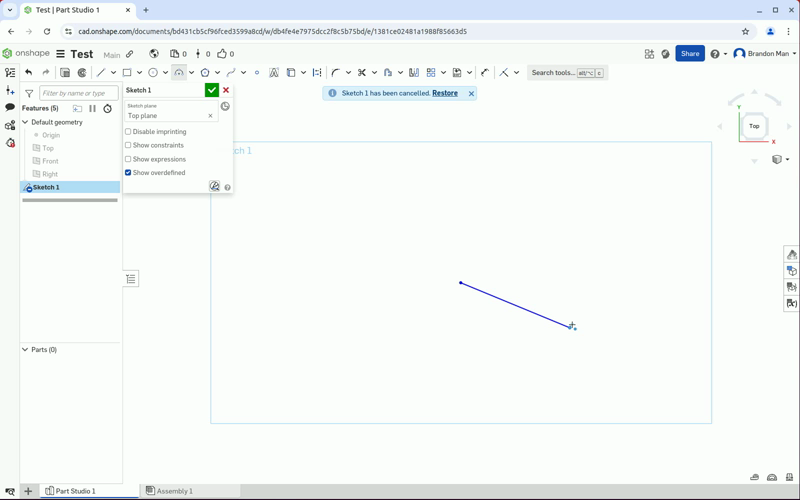
scroll(6)
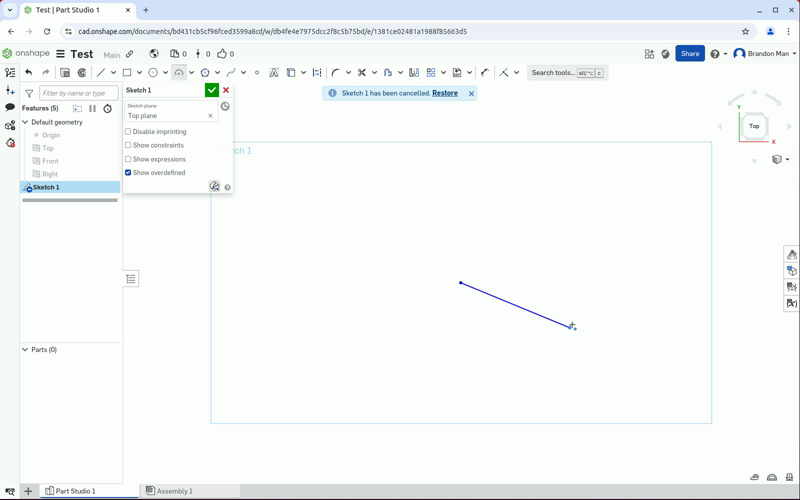
scroll(6)
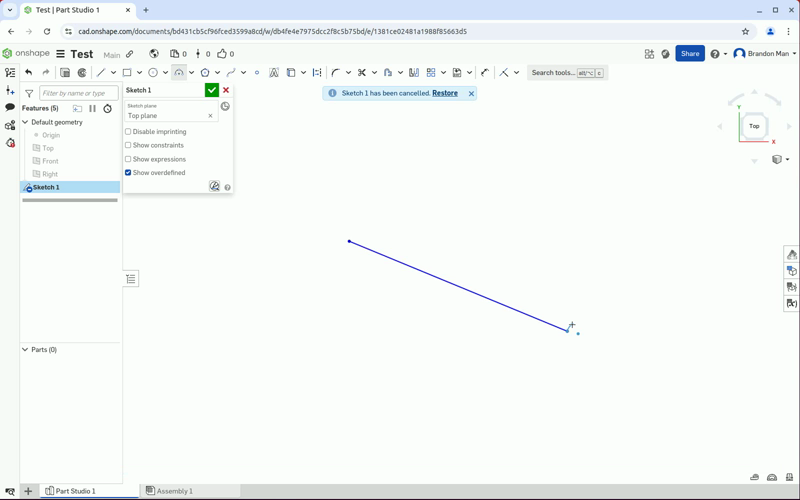
scroll(6)
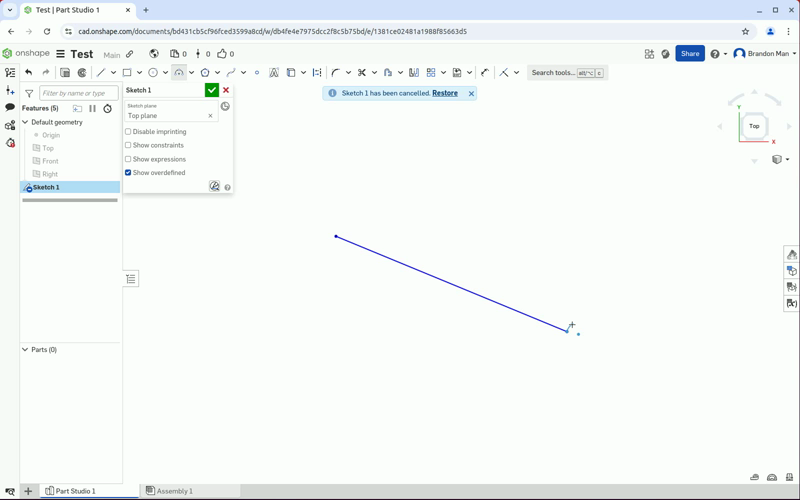
scroll(6)
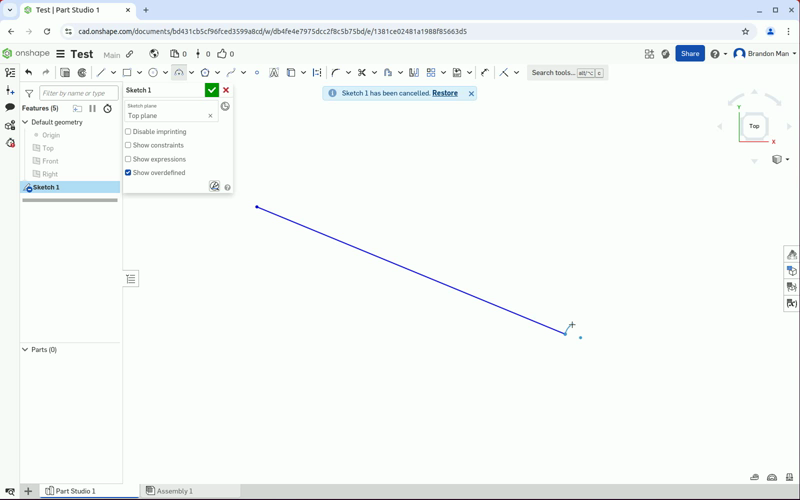
scroll(6)
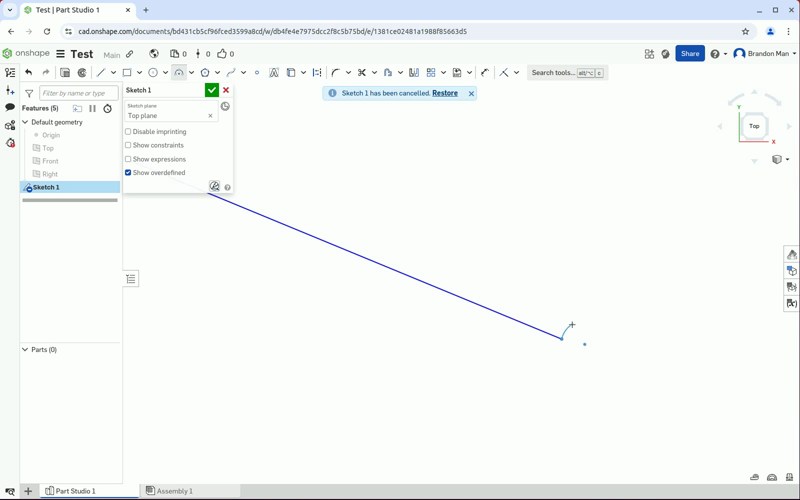
scroll(6)
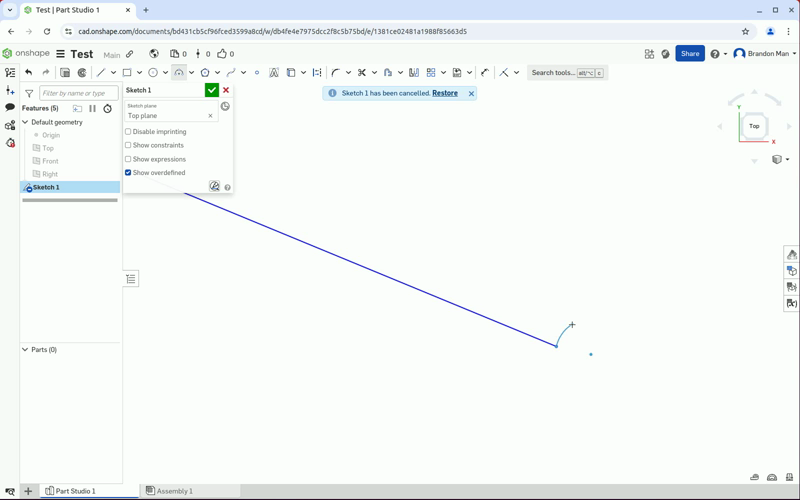
scroll(6)
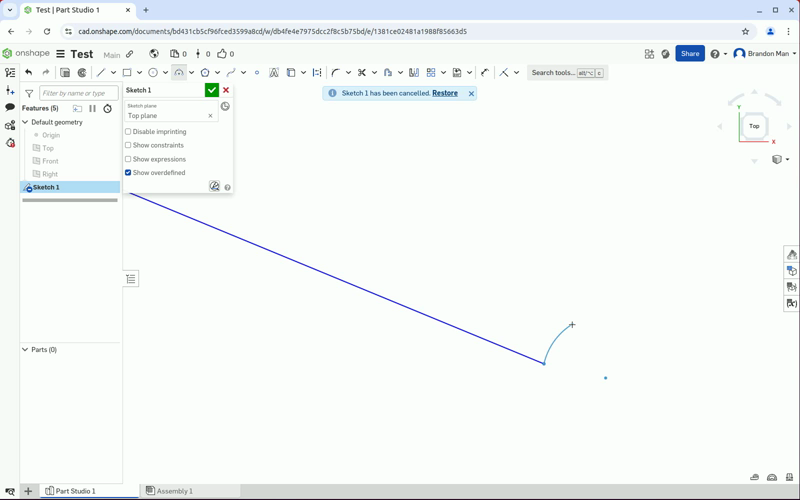
click(572, 324)
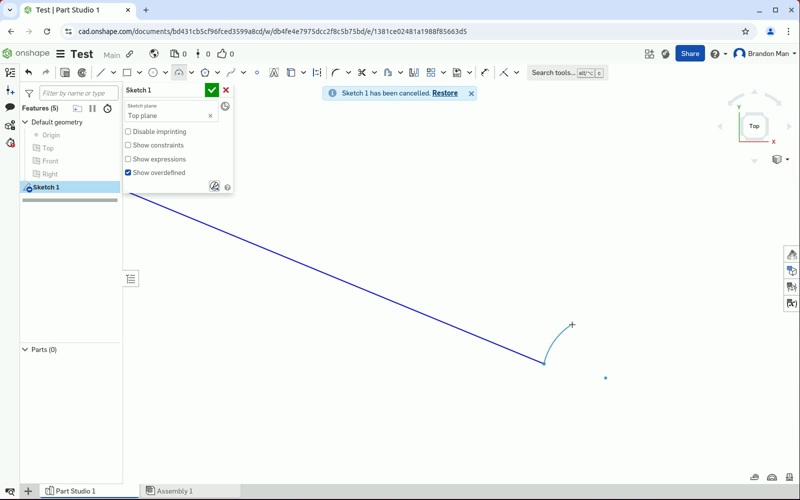
scroll(-6)
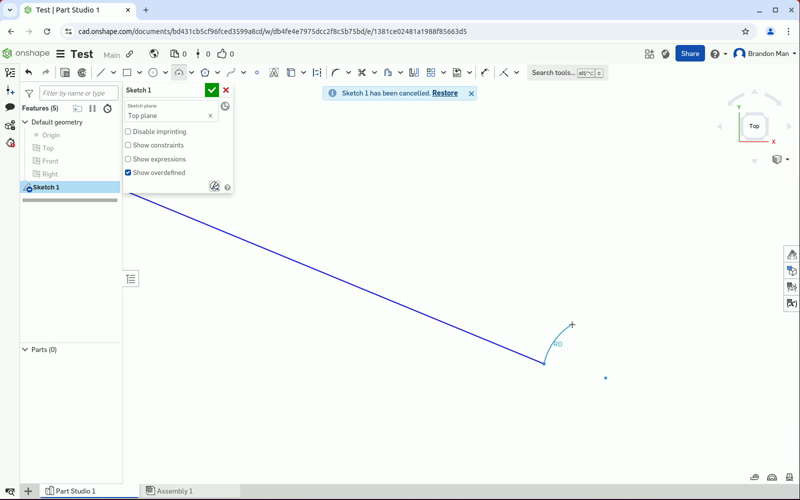
scroll(-6)
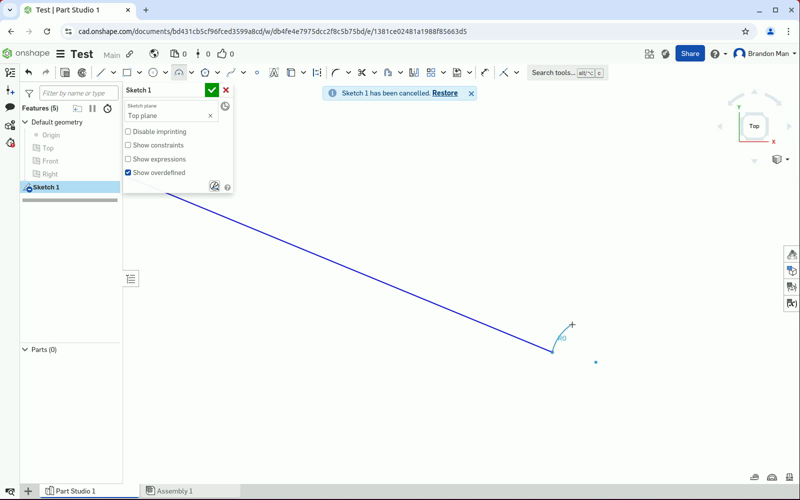
scroll(-6)
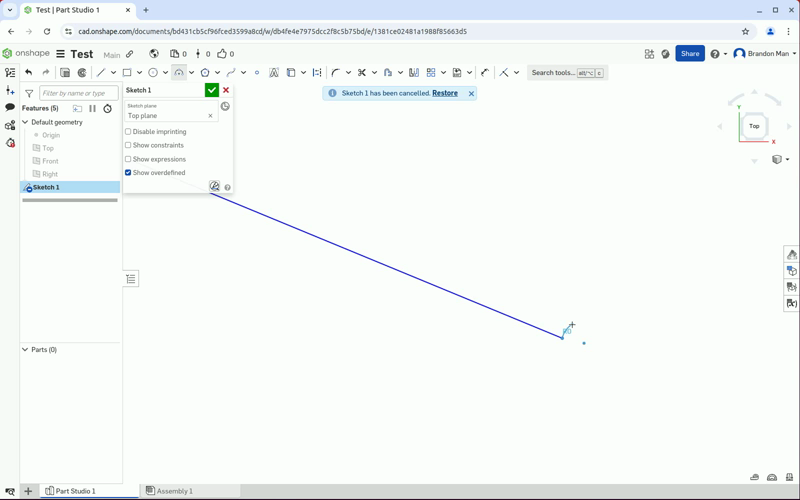
scroll(-6)
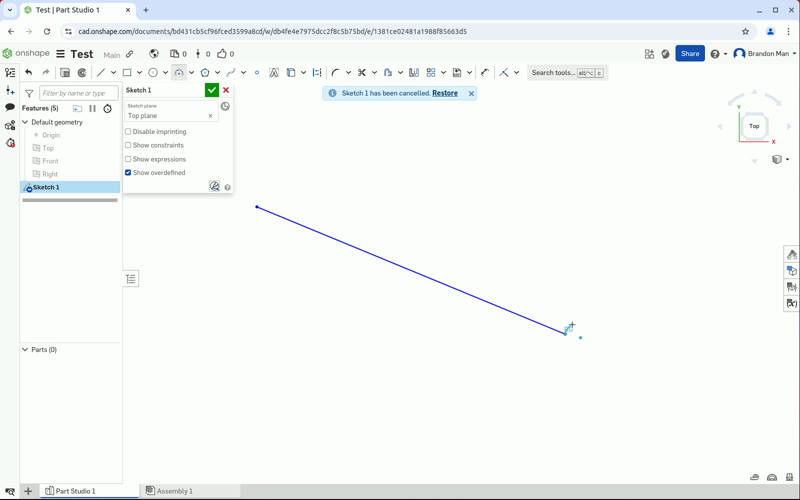
scroll(-6)
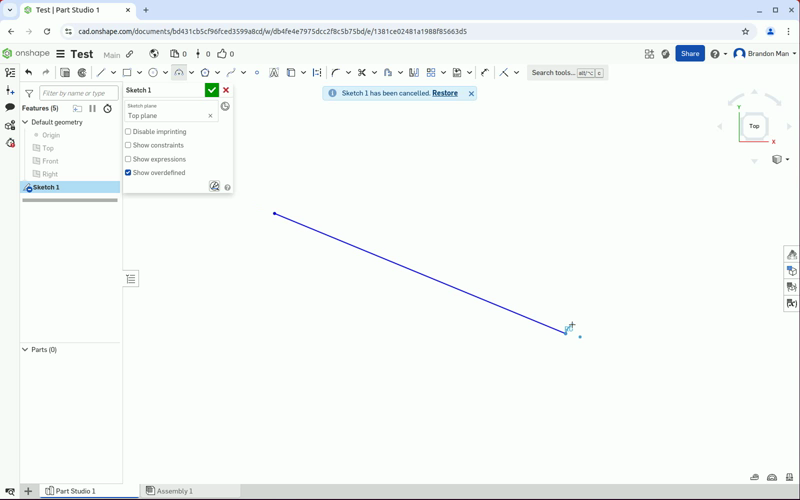
scroll(-6)
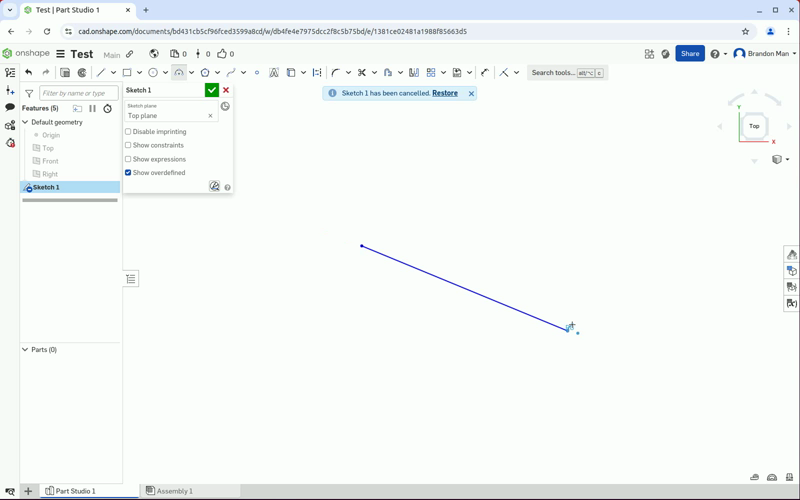
scroll(-6)
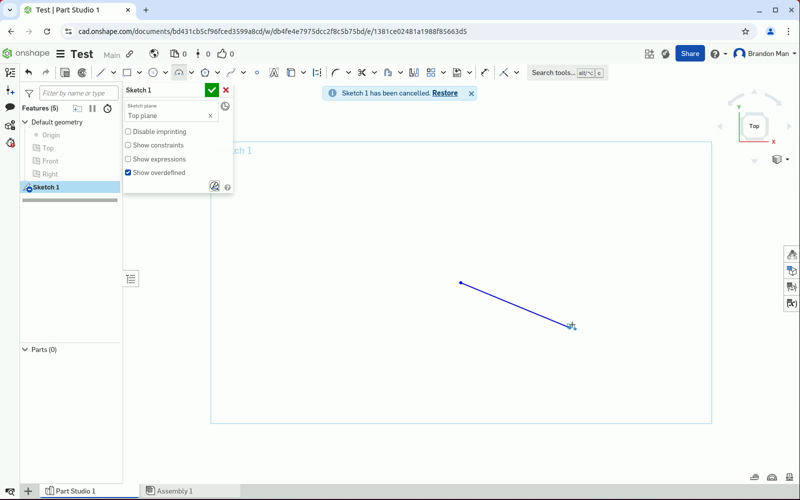
mouse_move(572, 327)
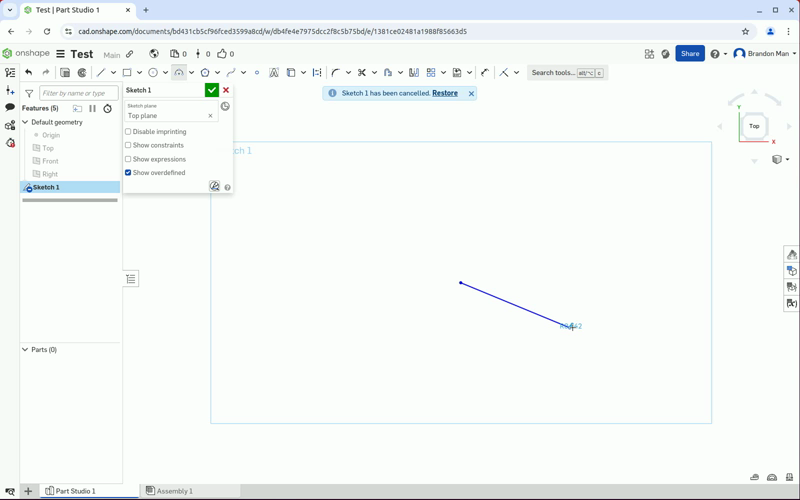
scroll(6)
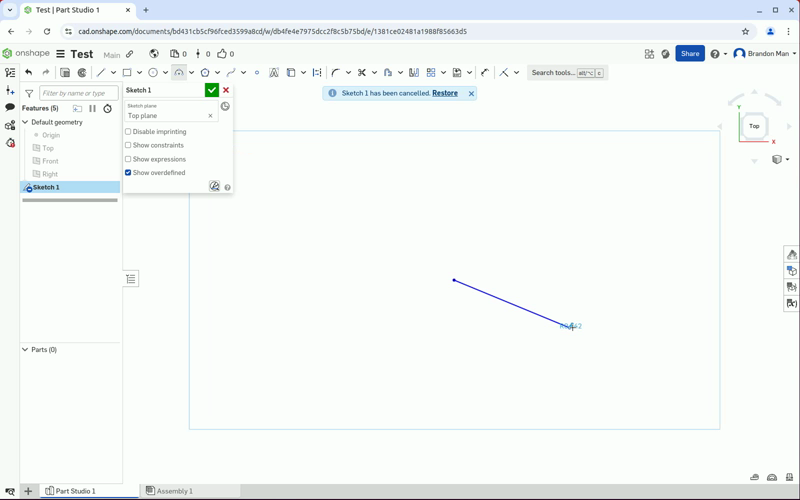
scroll(6)
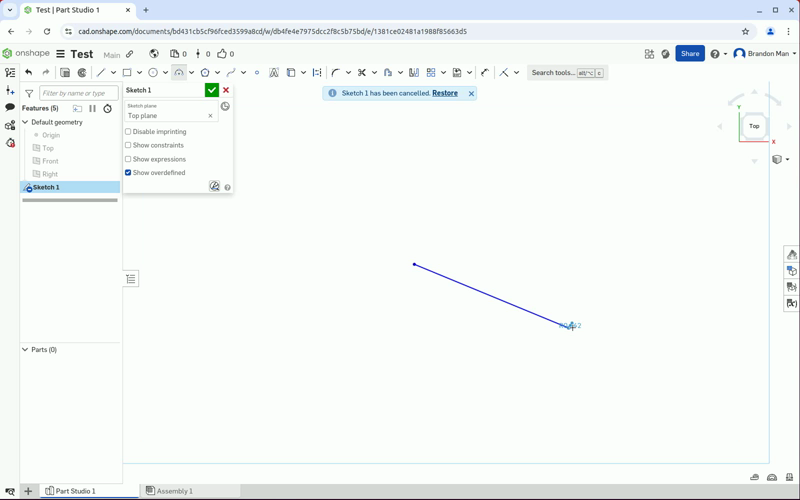
scroll(6)
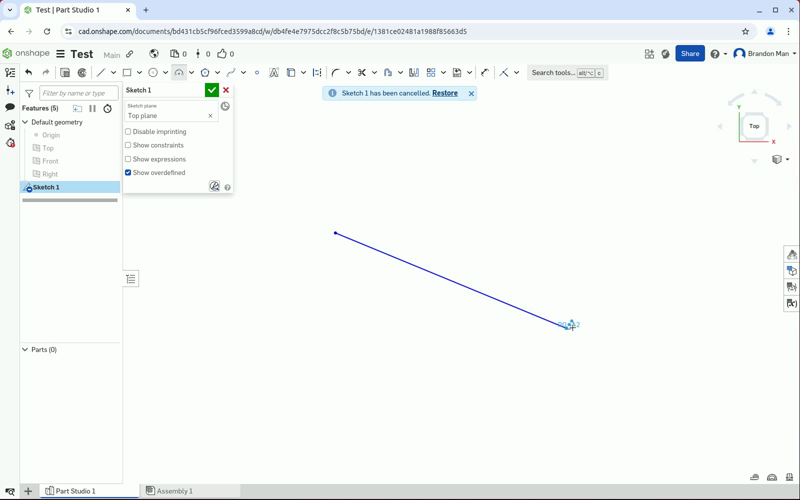
scroll(6)
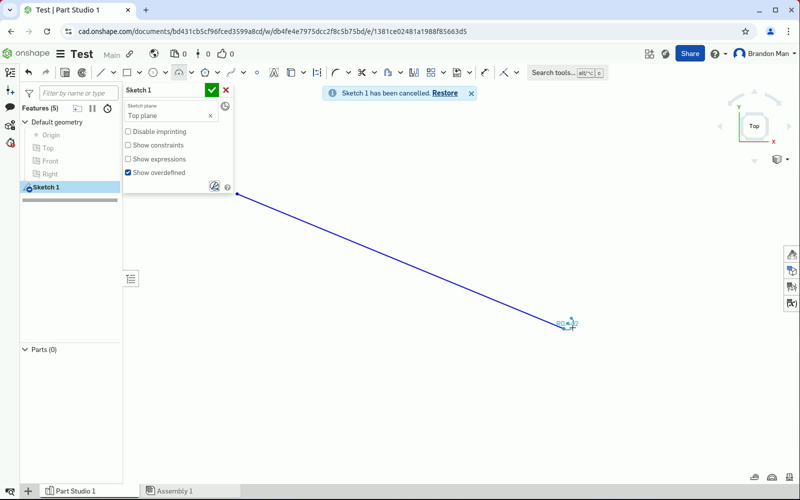
scroll(6)
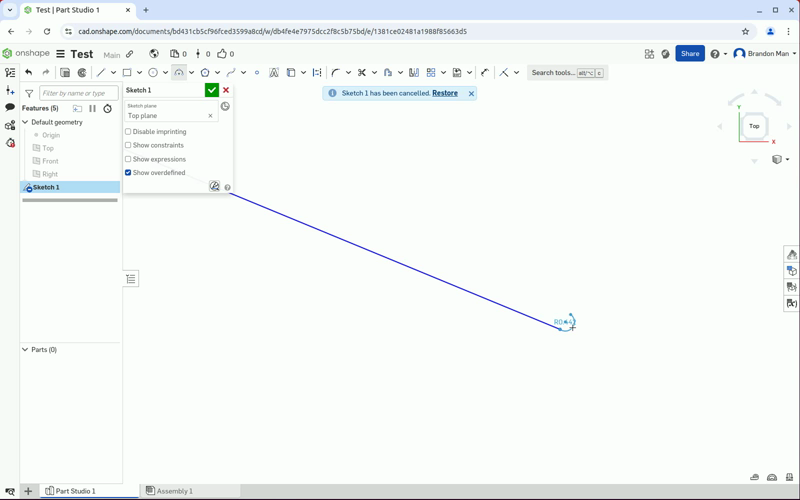
scroll(6)
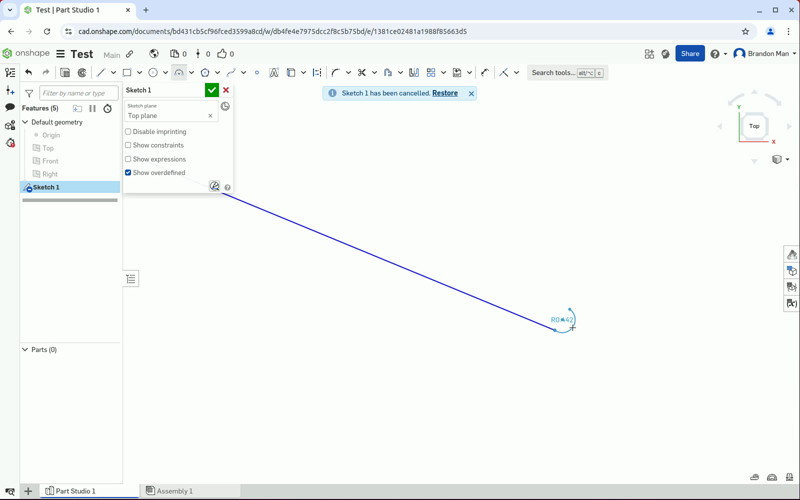
scroll(6)
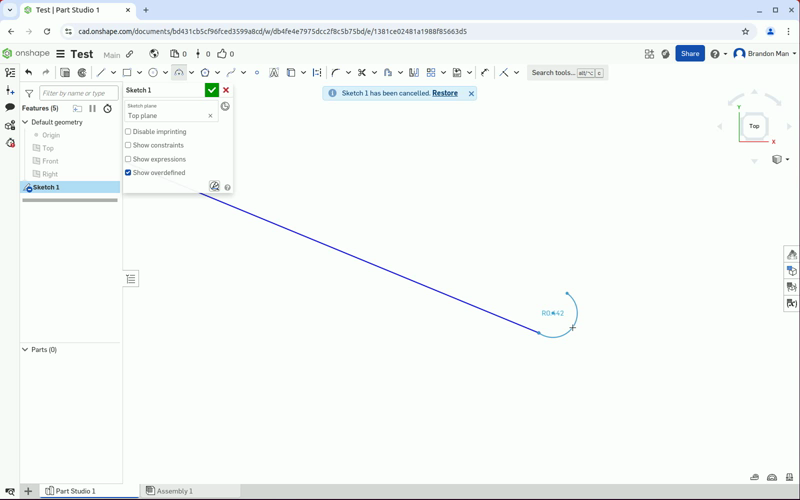
click(572, 327)
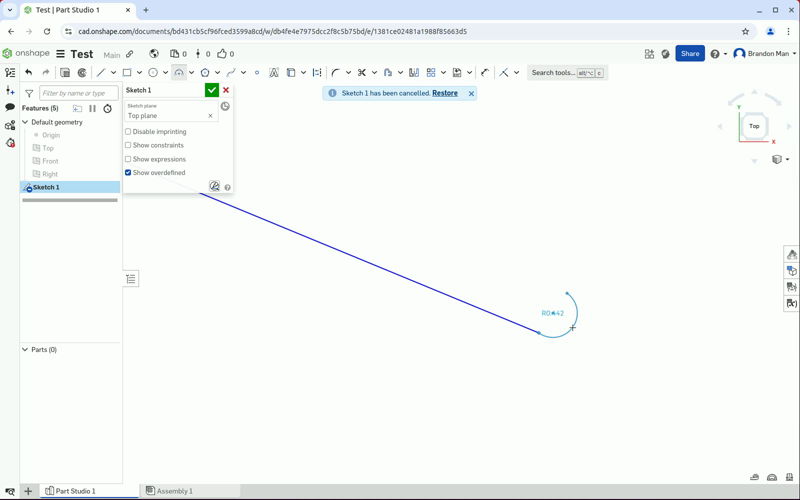
scroll(-6)
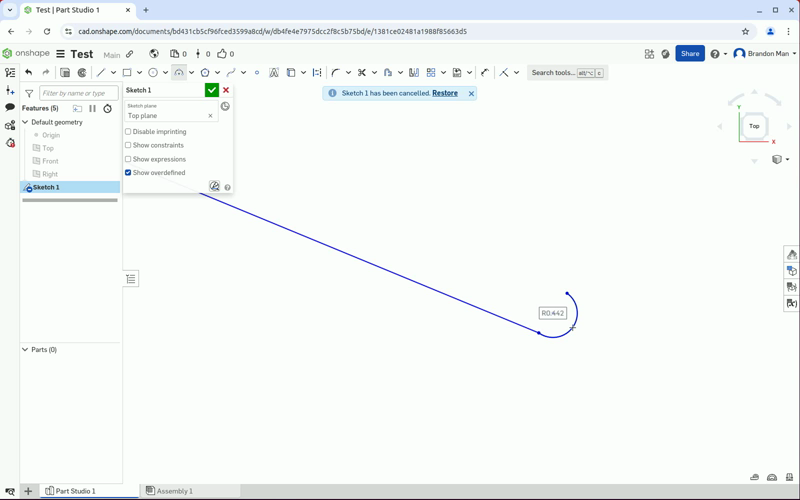
scroll(-6)
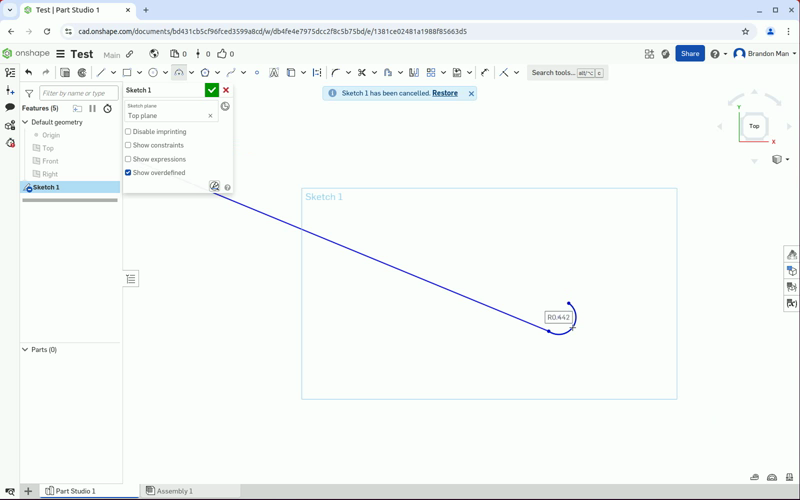
scroll(-6)
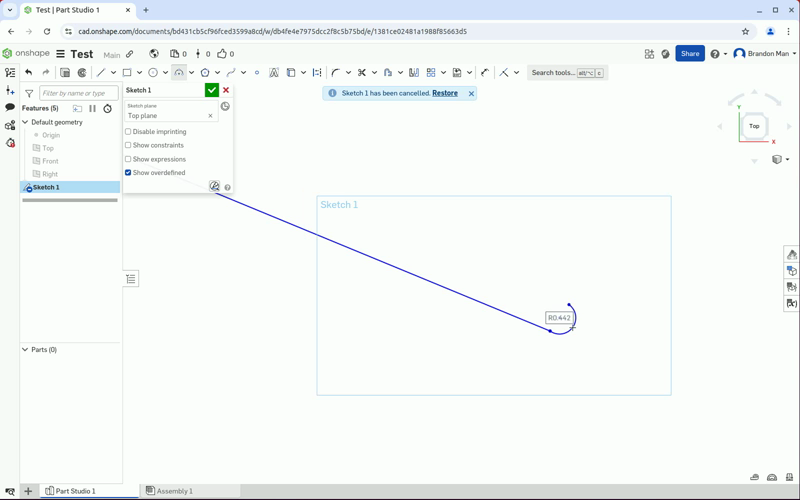
scroll(-6)
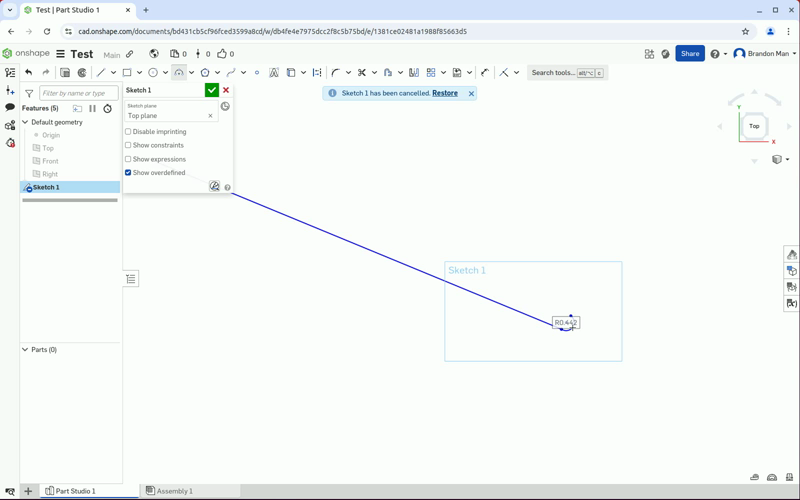
scroll(-6)
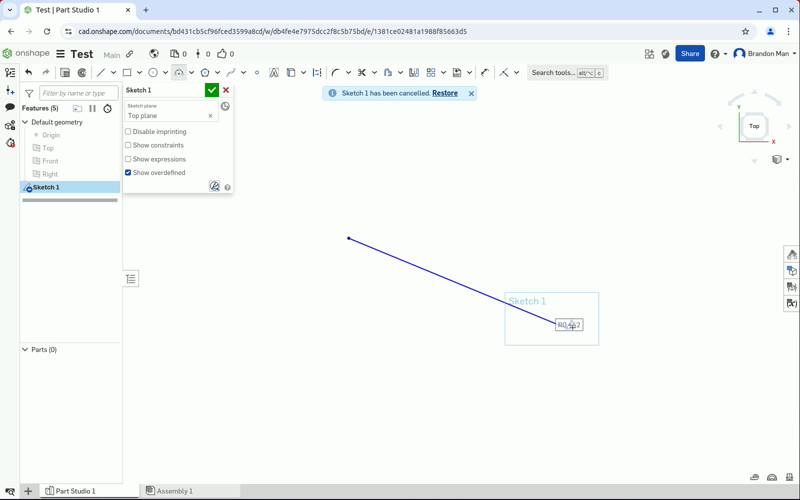
scroll(-6)
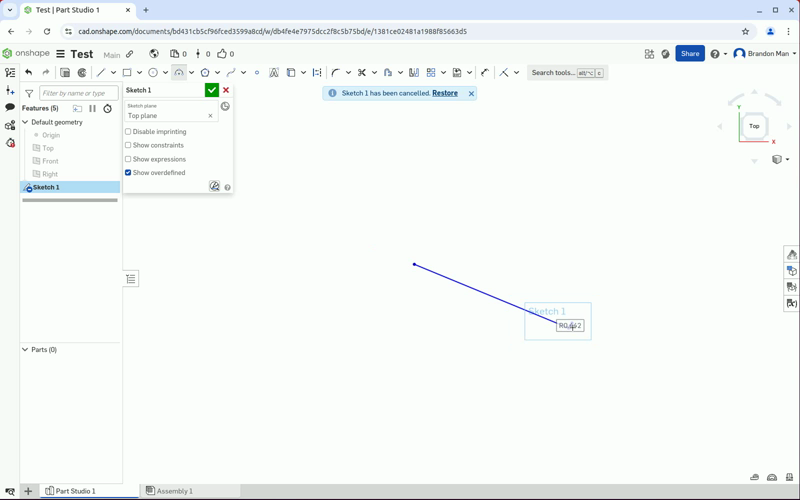
scroll(-6)
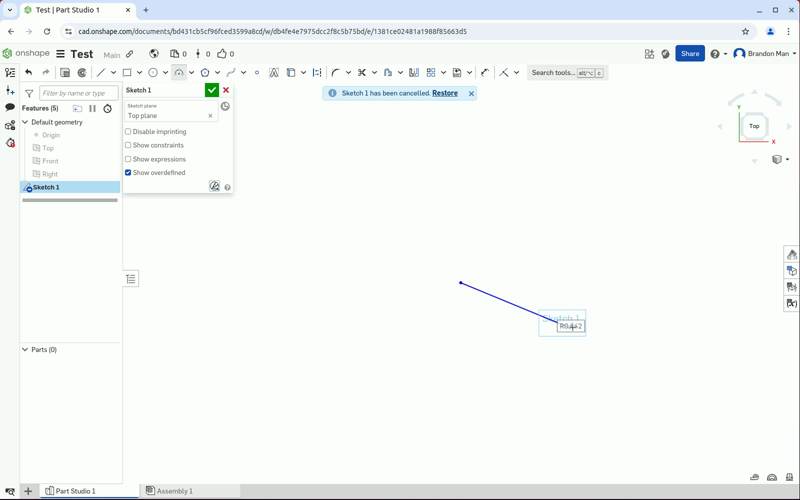
key_up(shift)
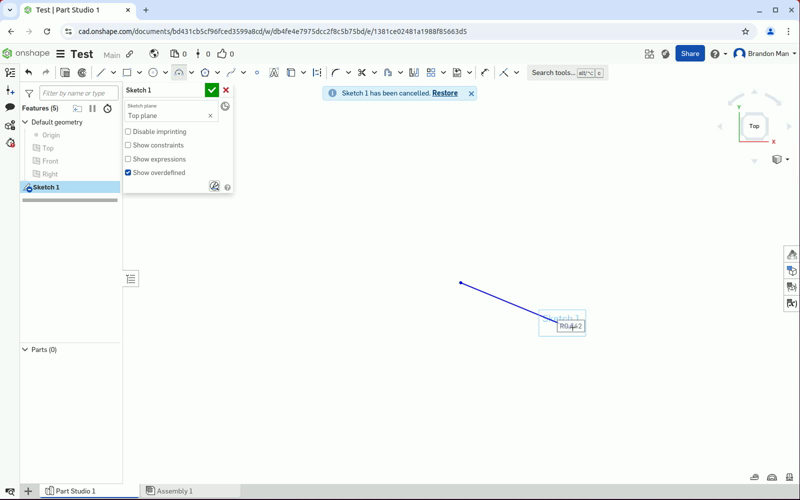
key(esc)
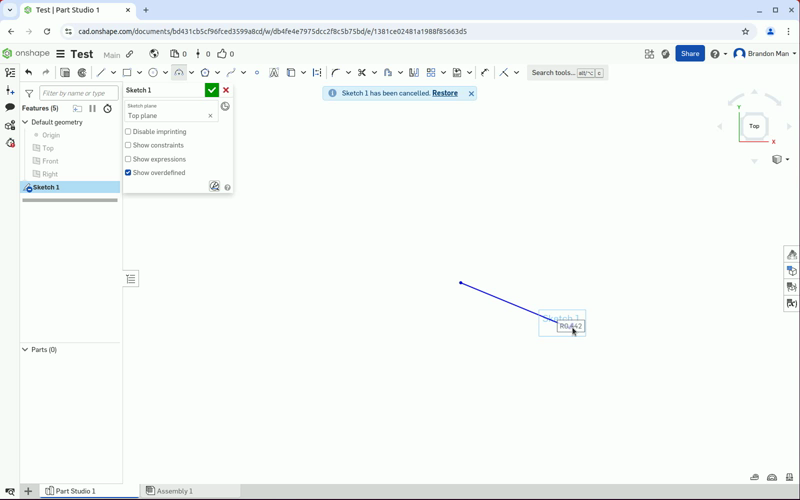
key(l)
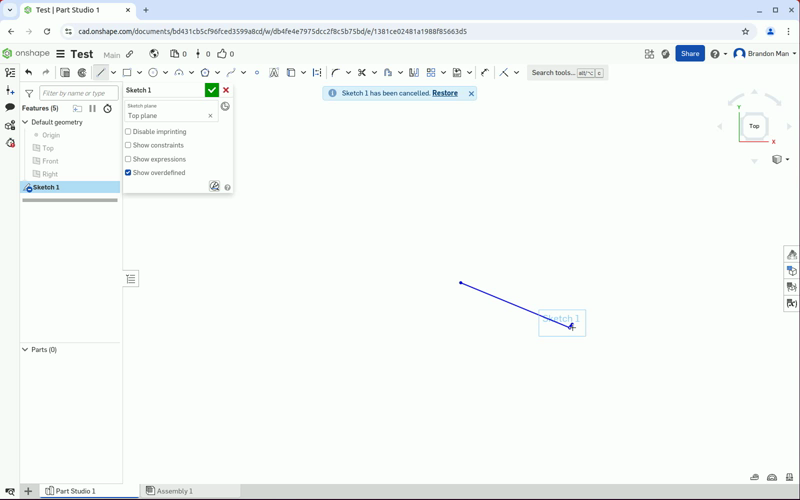
mouse_move(572, 324)
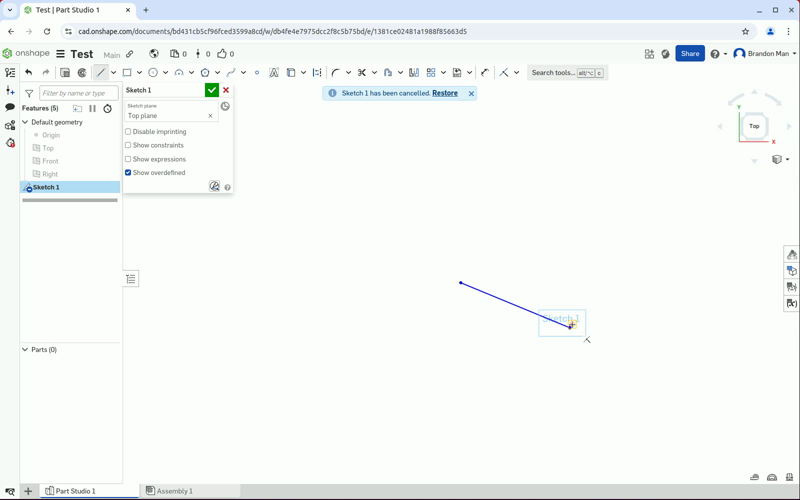
scroll(6)
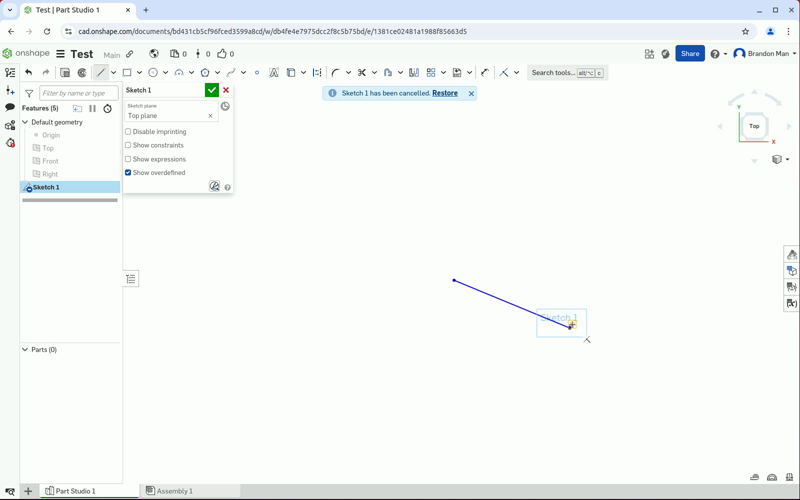
scroll(6)
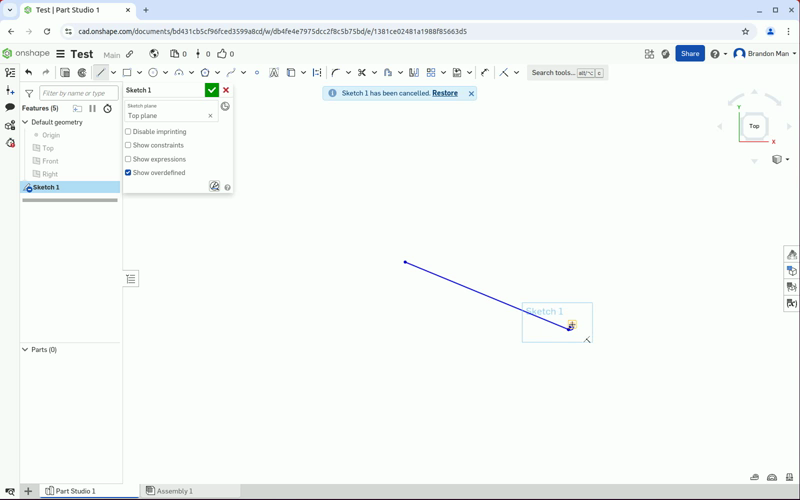
scroll(6)
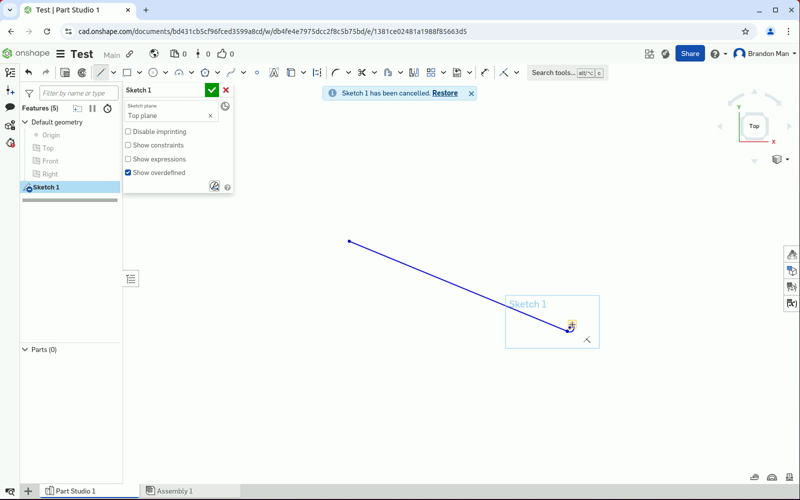
scroll(6)
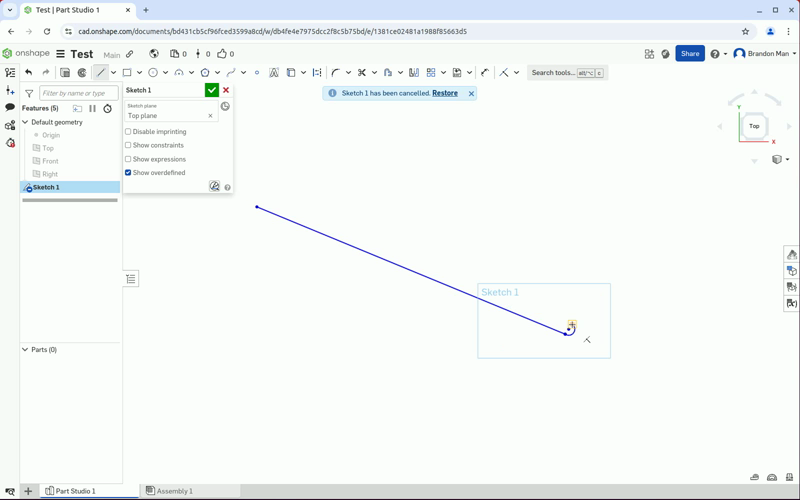
scroll(6)
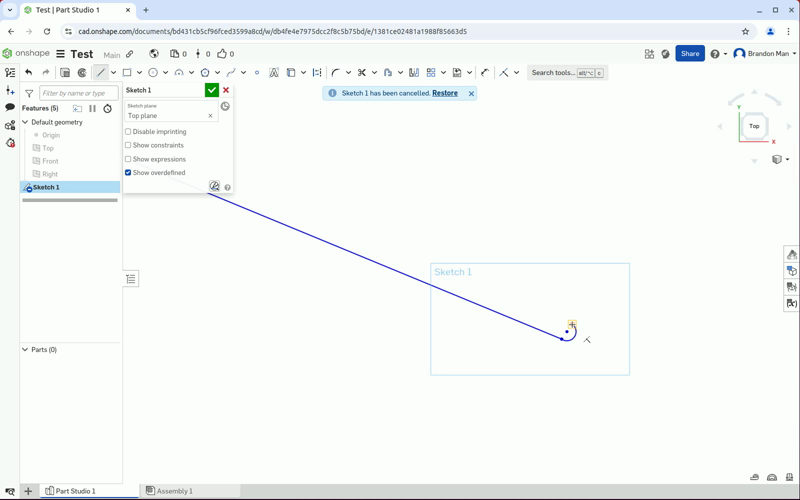
scroll(6)
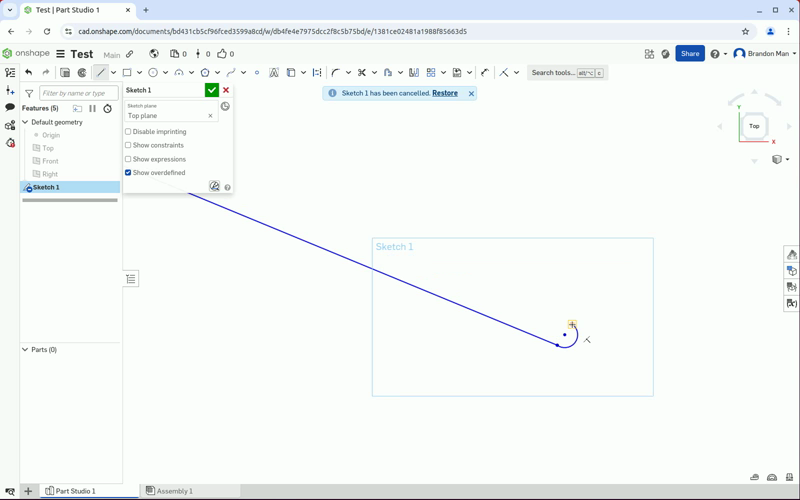
scroll(6)
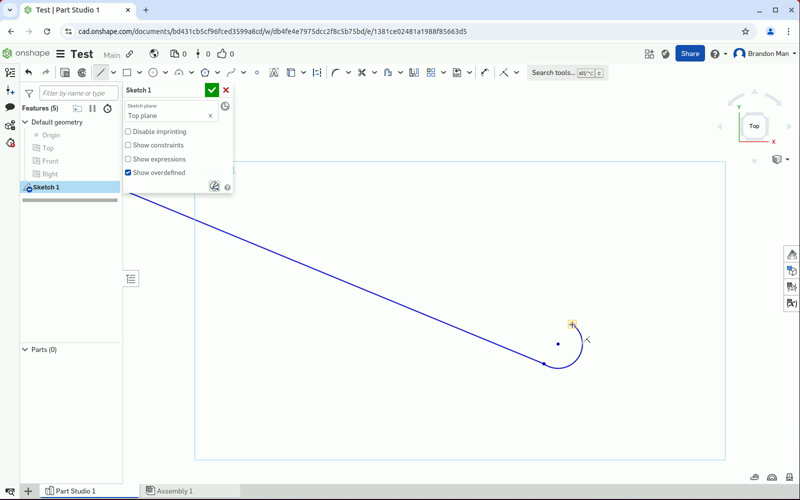
click(572, 324)
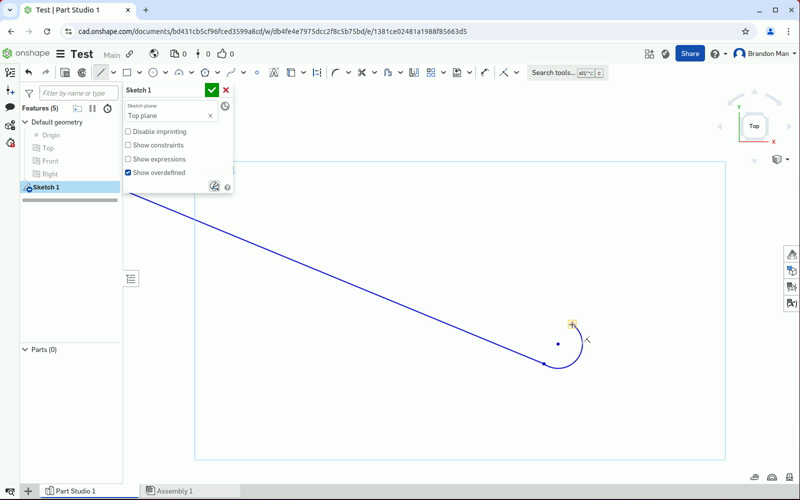
scroll(-6)
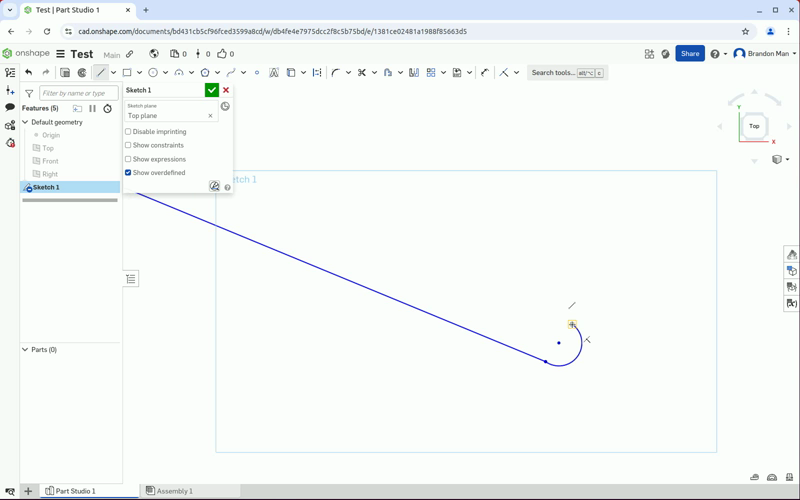
scroll(-6)
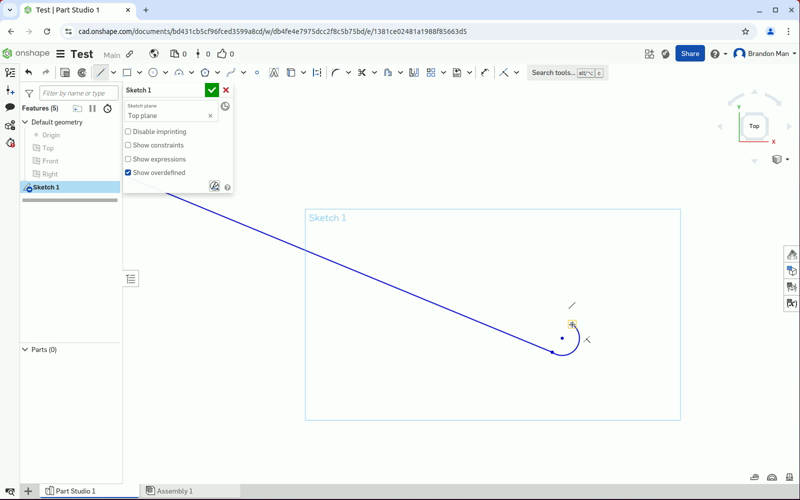
scroll(-6)
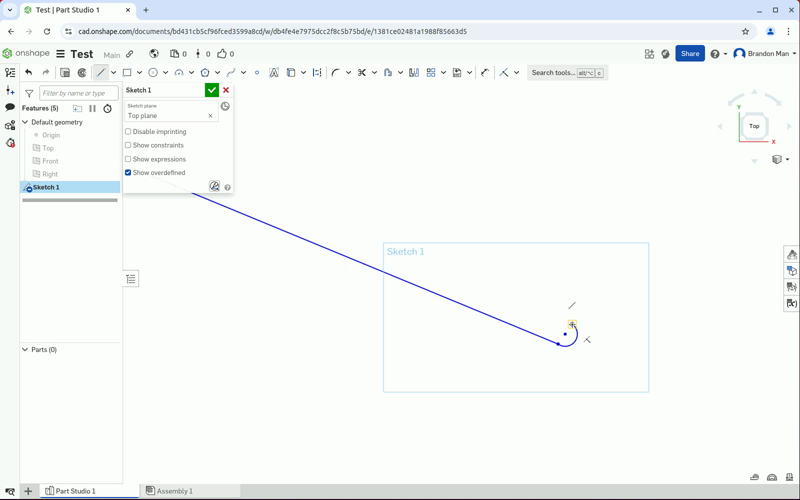
scroll(-6)
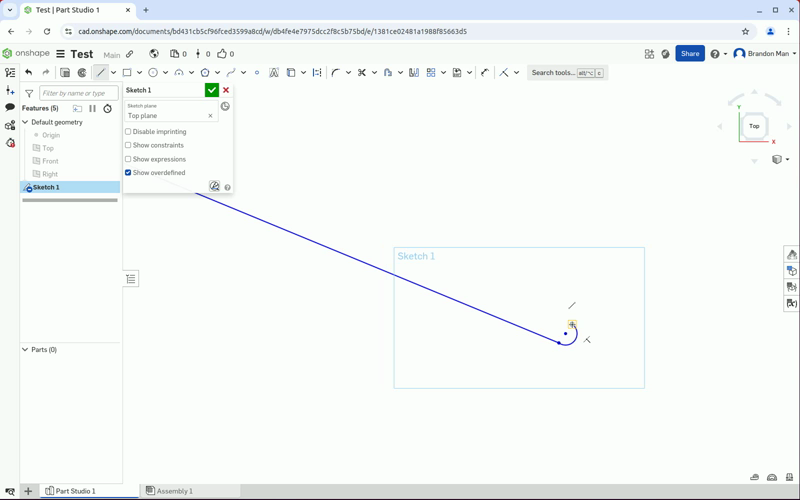
scroll(-6)
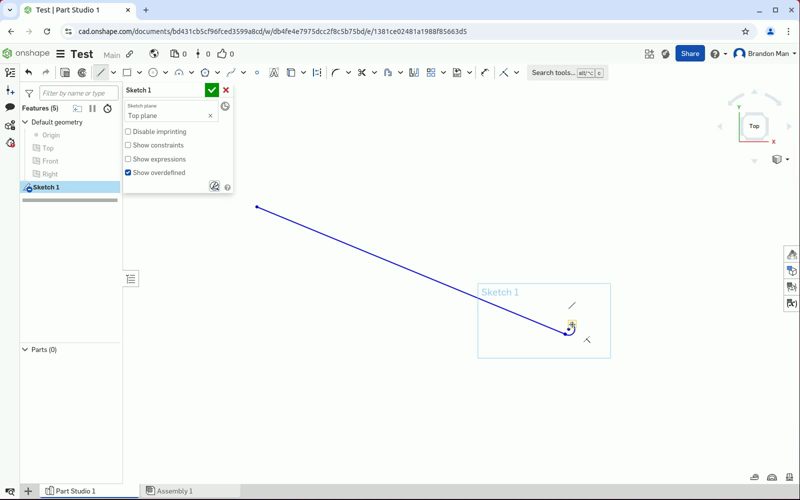
scroll(-6)
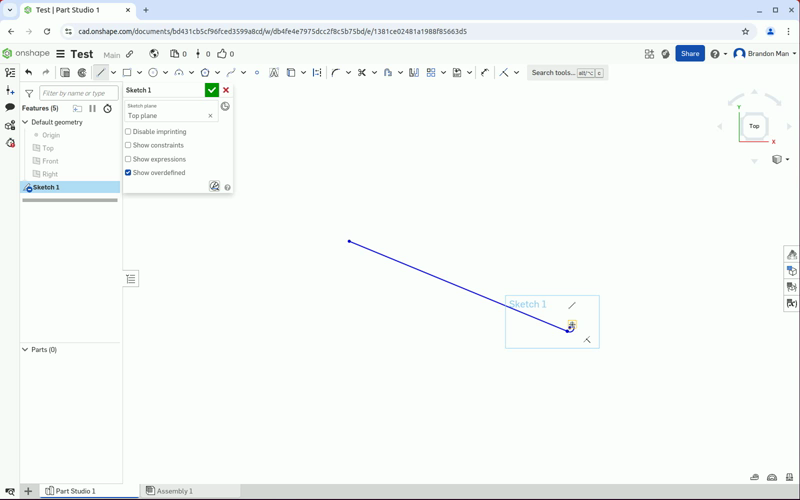
scroll(-6)
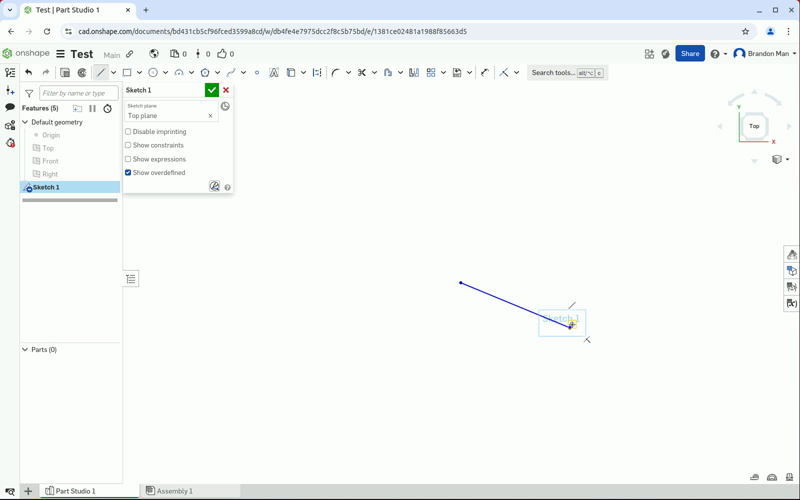
key_down(shift)
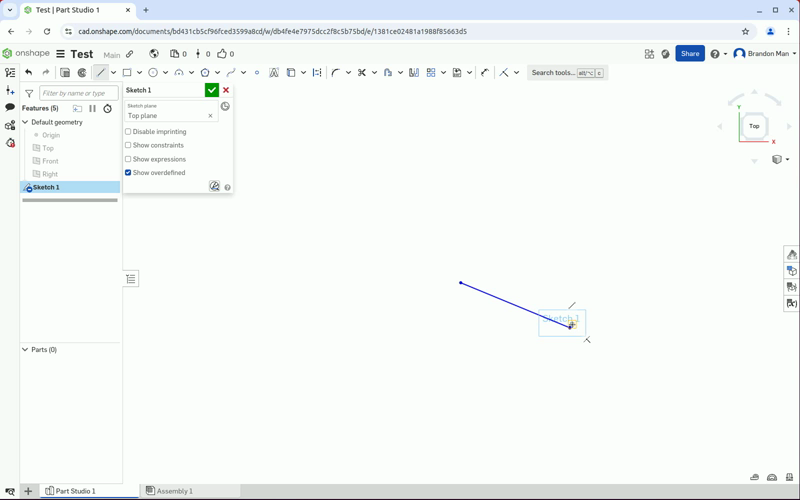
mouse_move(460, 259)
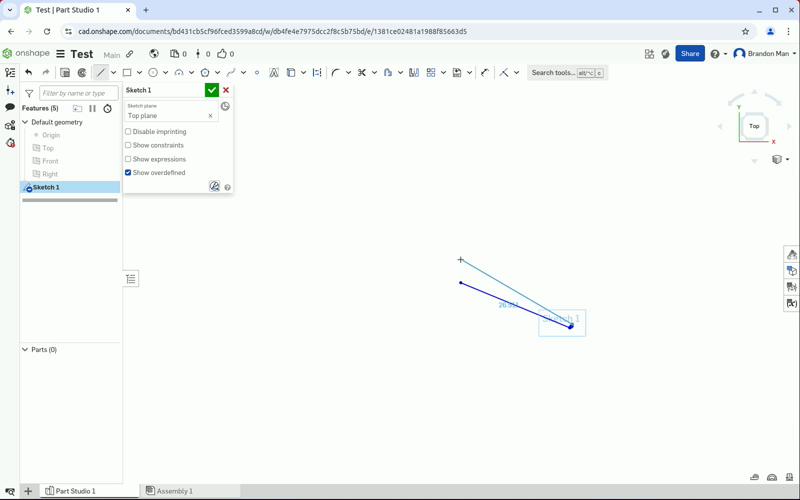
click(460, 259)
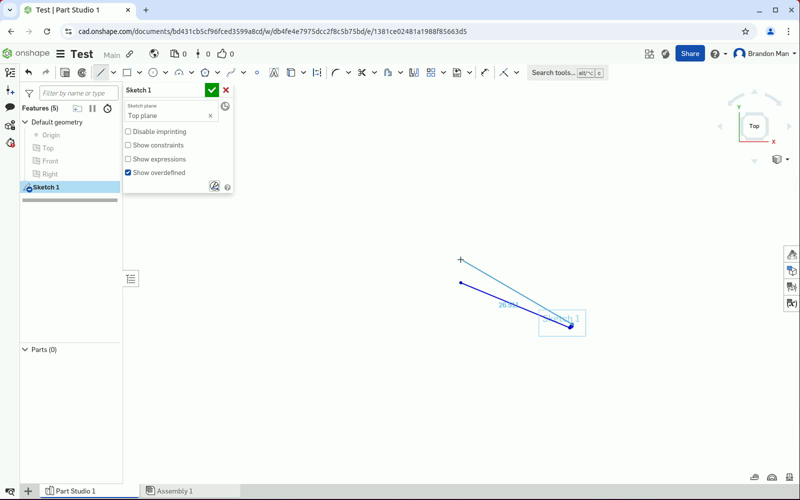
key_up(shift)
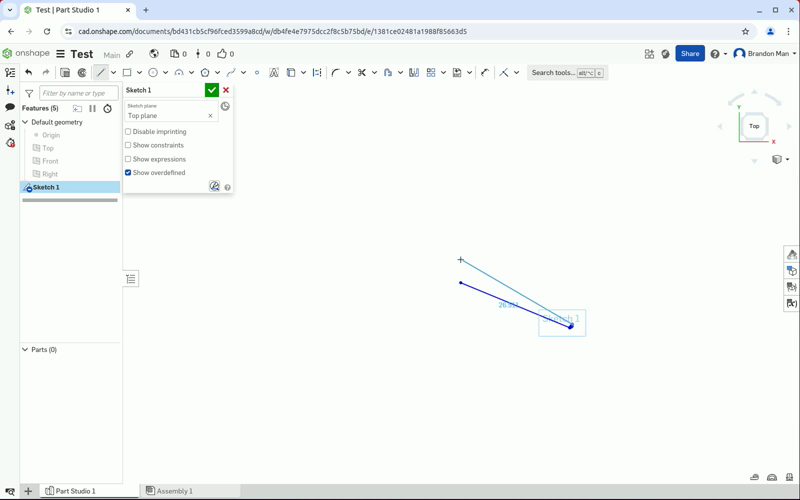
mouse_move(490, 259)
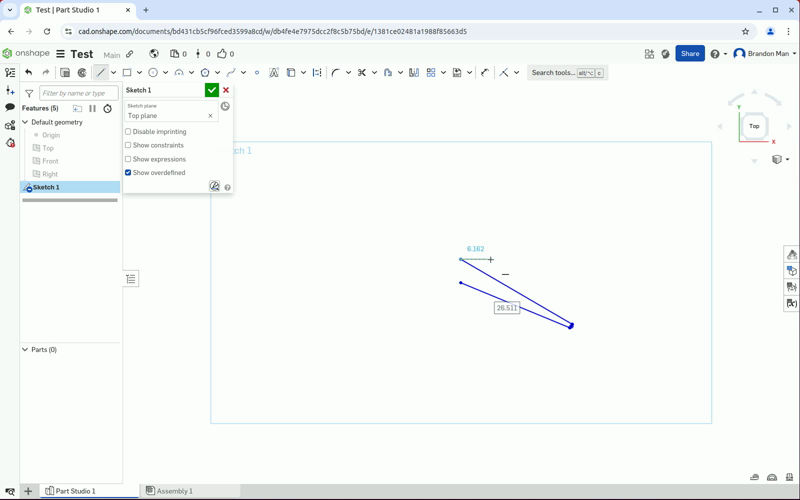
key_down(shift)
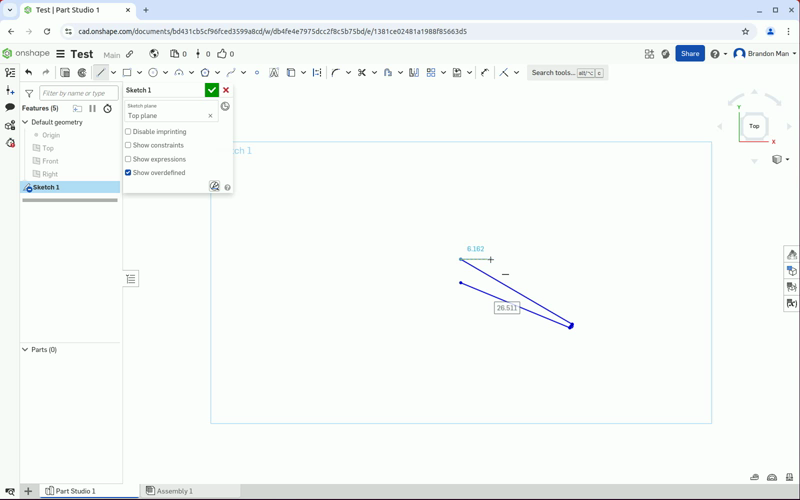
mouse_move(460, 282)
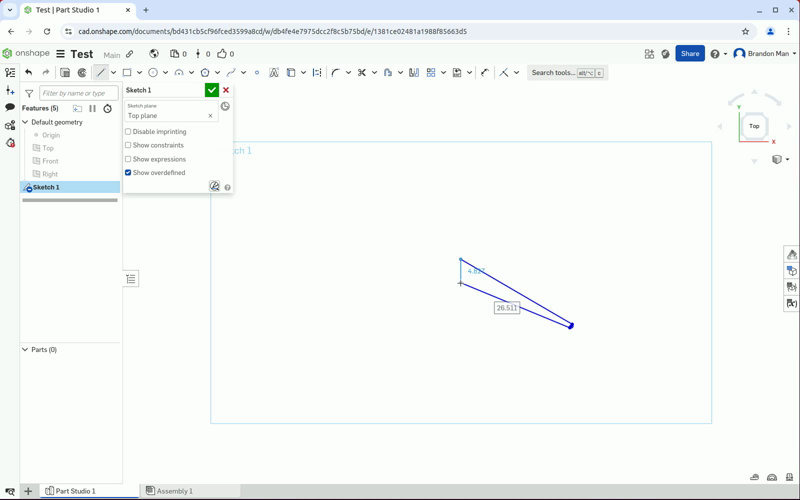
key_up(shift)
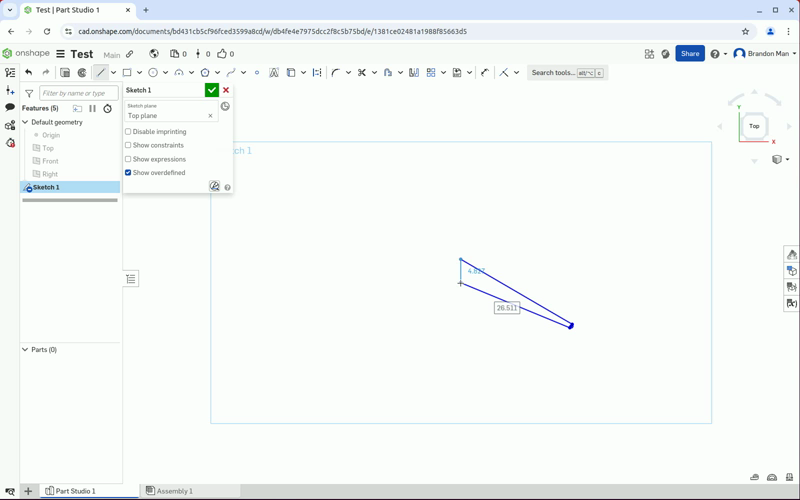
click(460, 282)
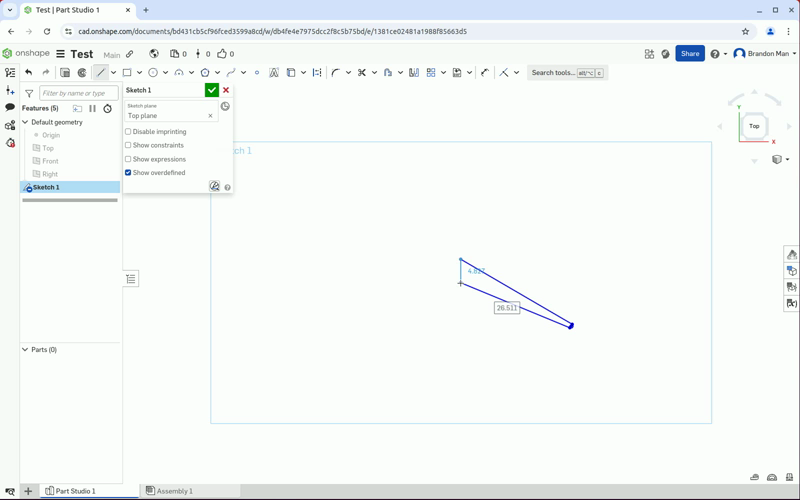
key(esc)
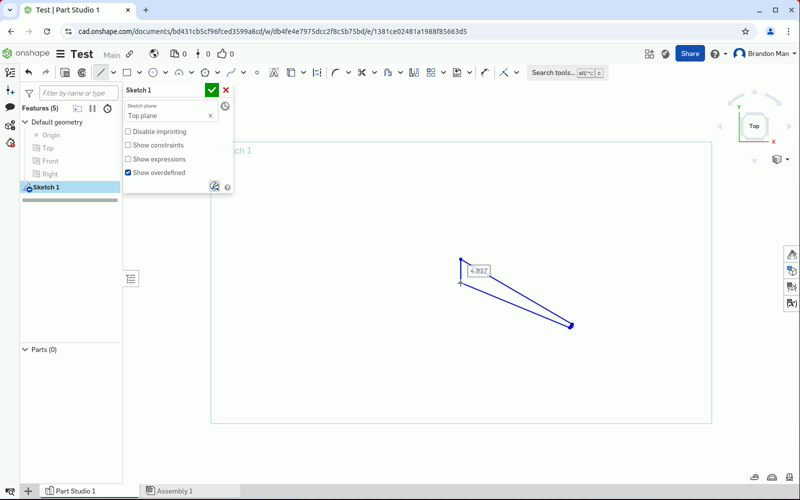
key(l)
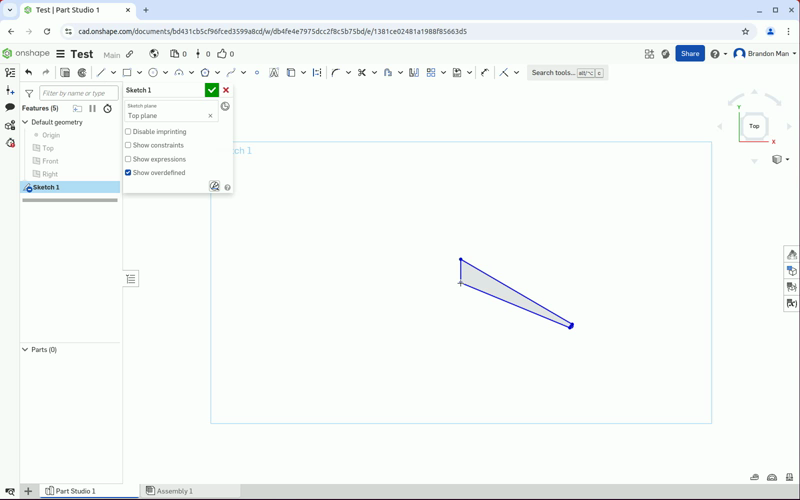
key_down(shift)
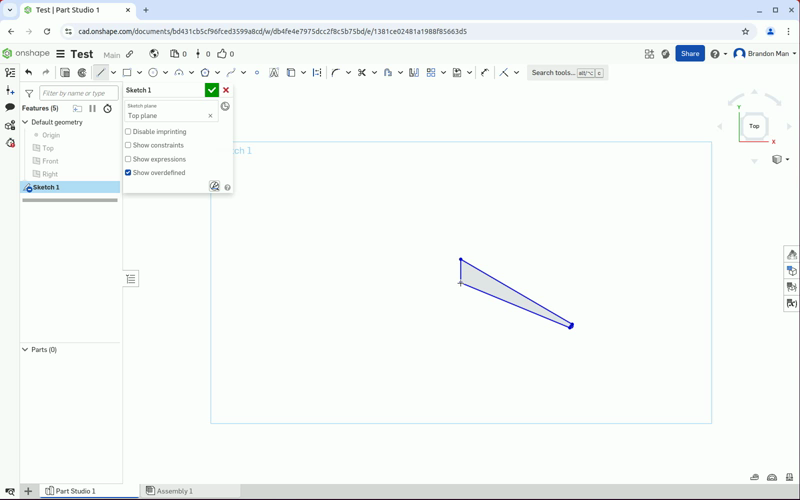
mouse_move(463, 281)
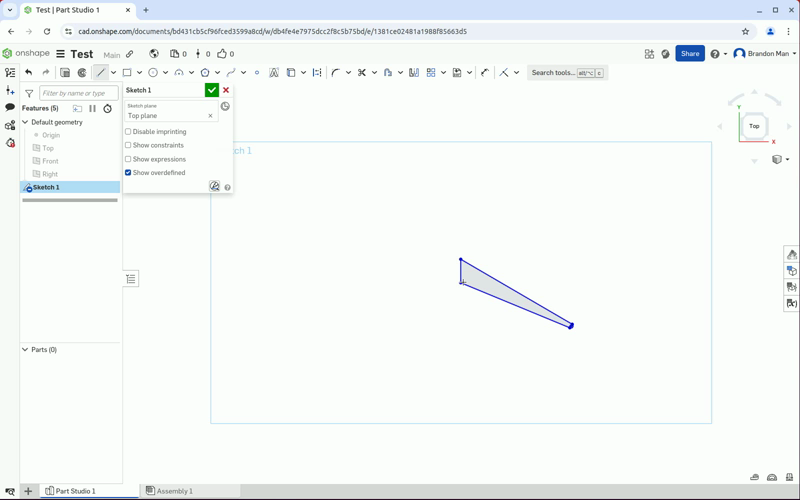
scroll(6)
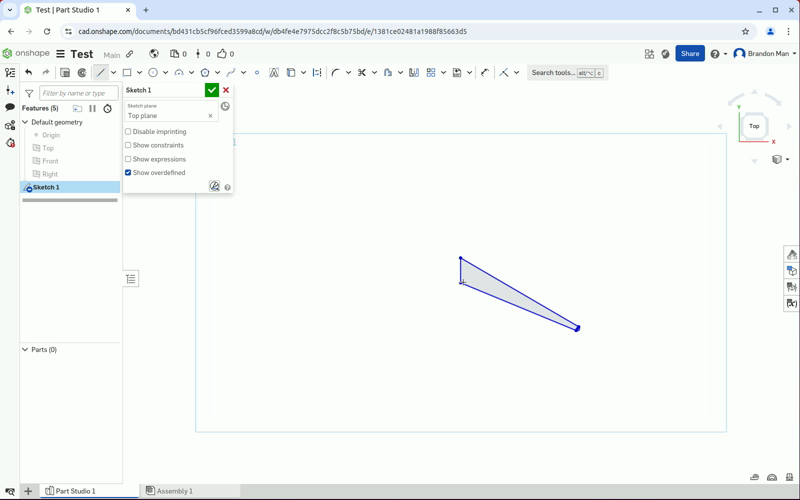
scroll(6)
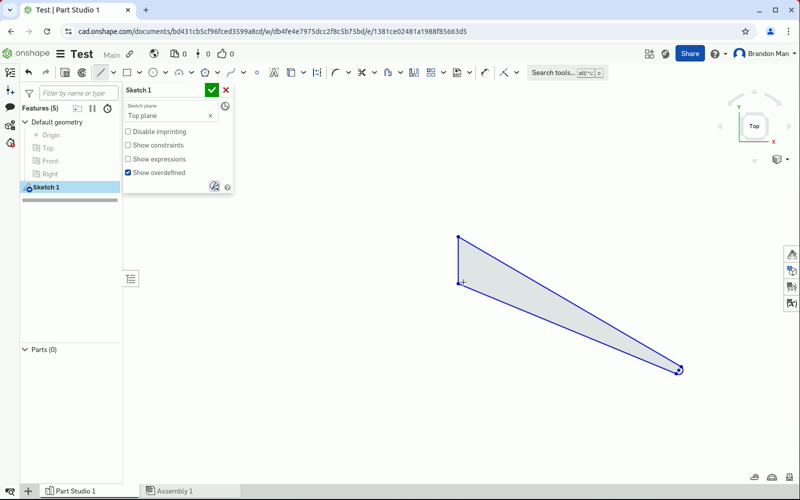
scroll(6)
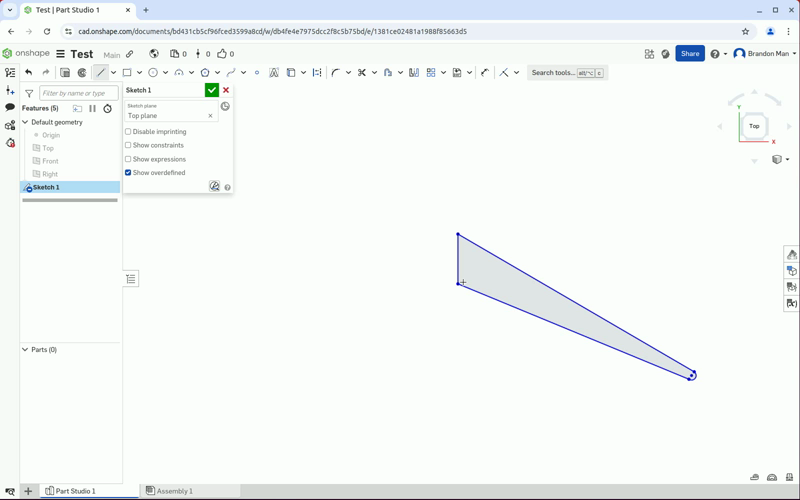
scroll(6)
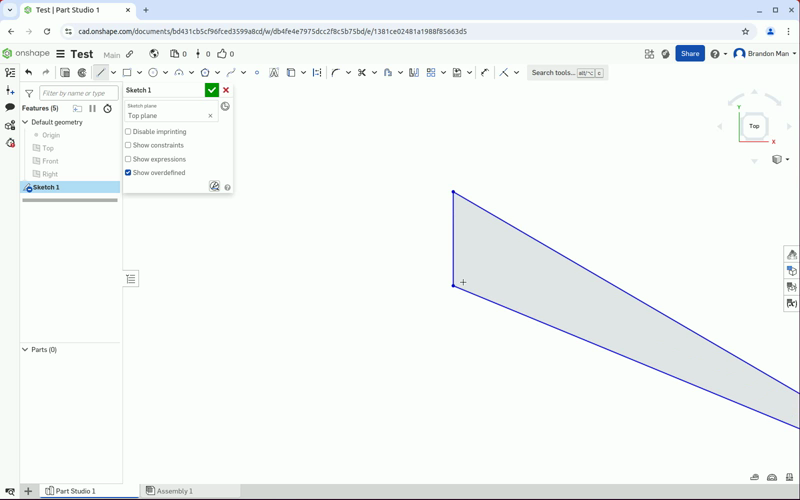
scroll(6)
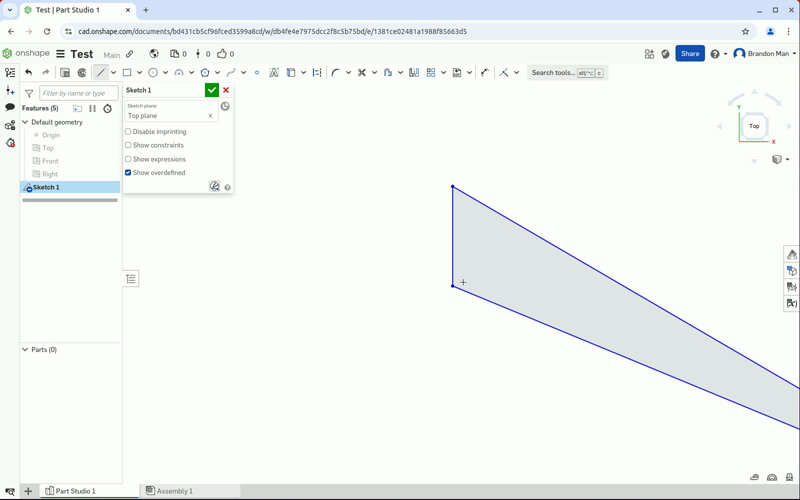
scroll(6)
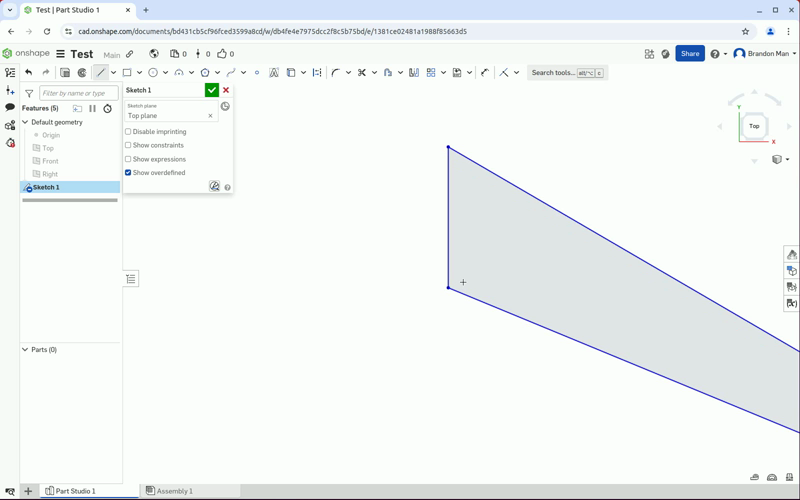
scroll(6)
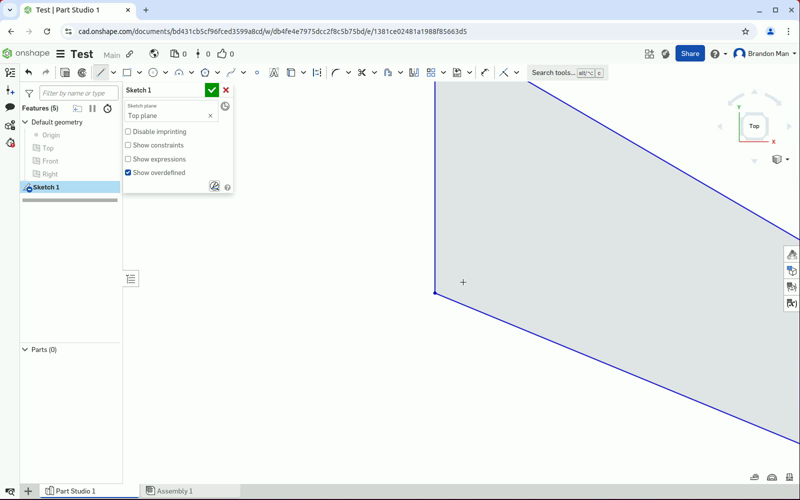
click(463, 281)
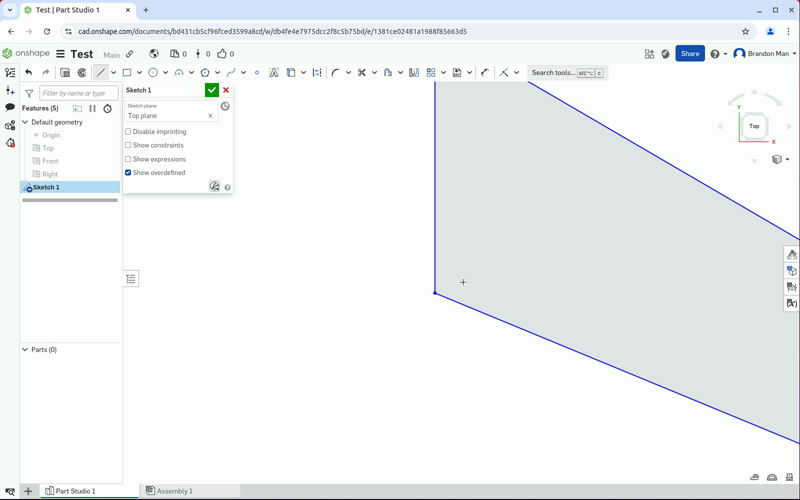
scroll(-6)
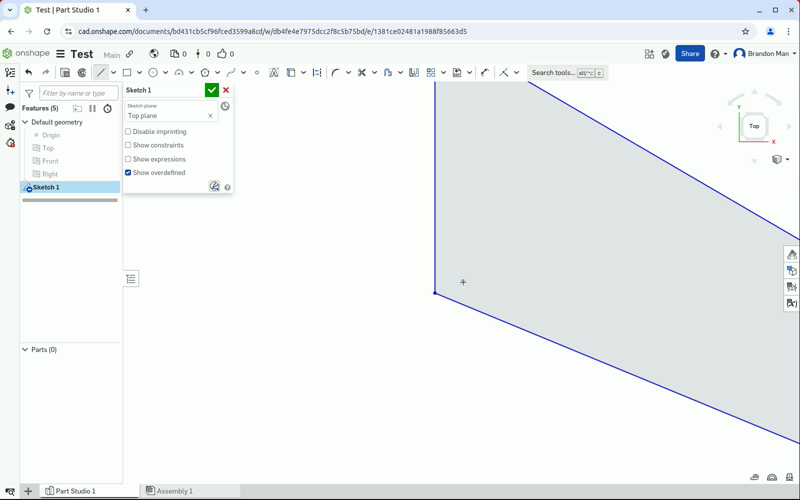
scroll(-6)
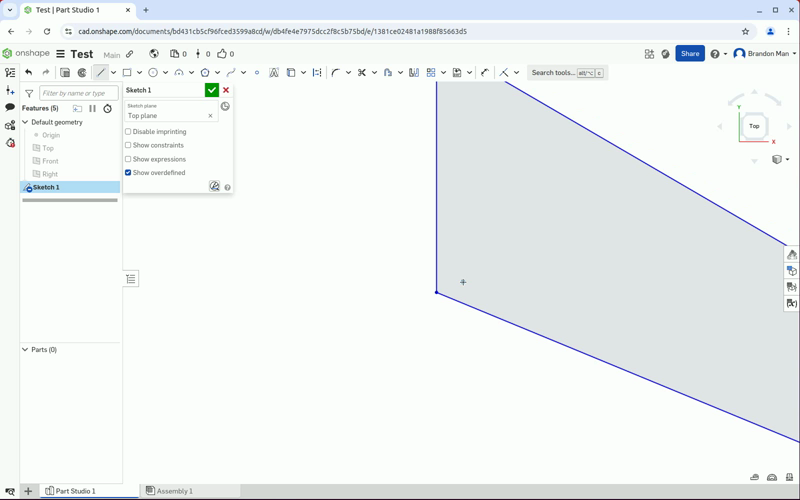
scroll(-6)
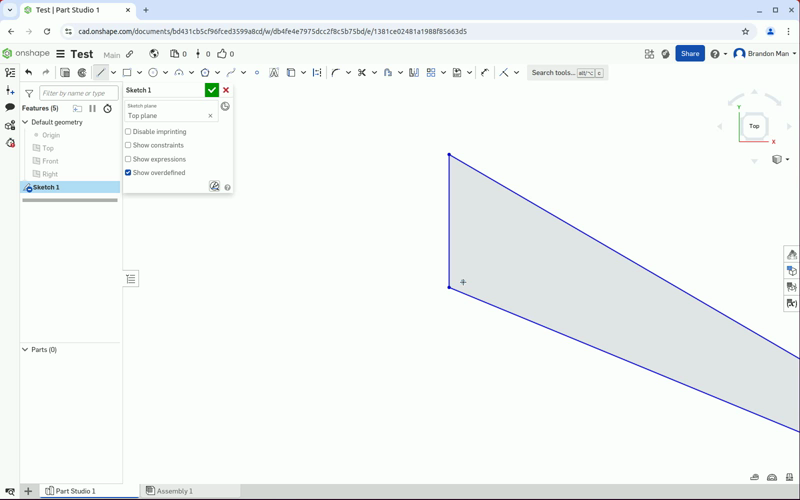
scroll(-6)
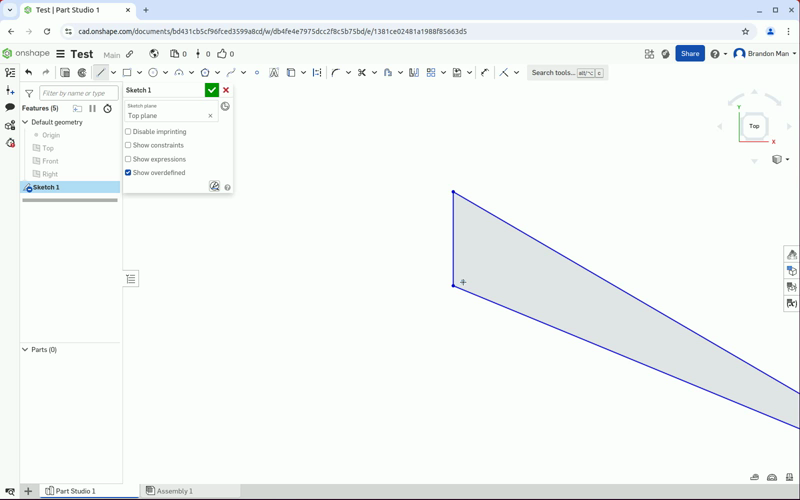
scroll(-6)
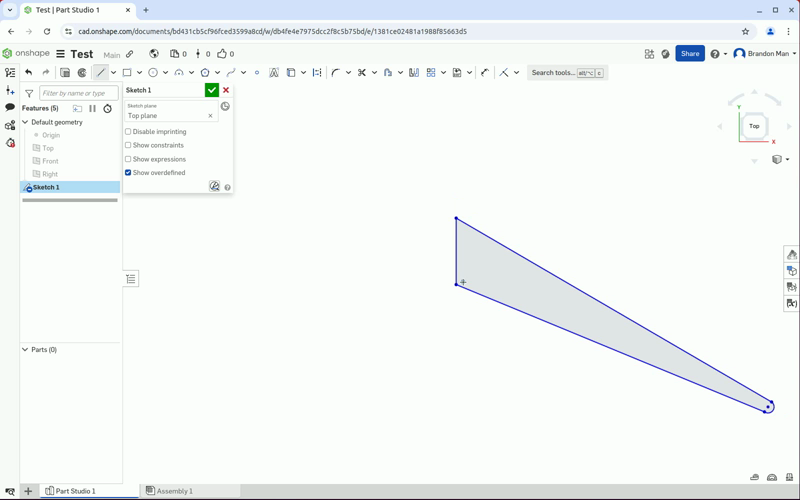
scroll(-6)
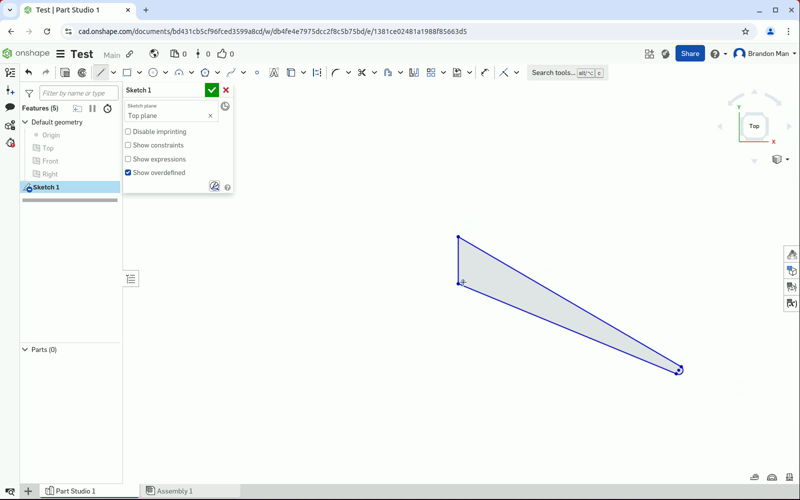
scroll(-6)
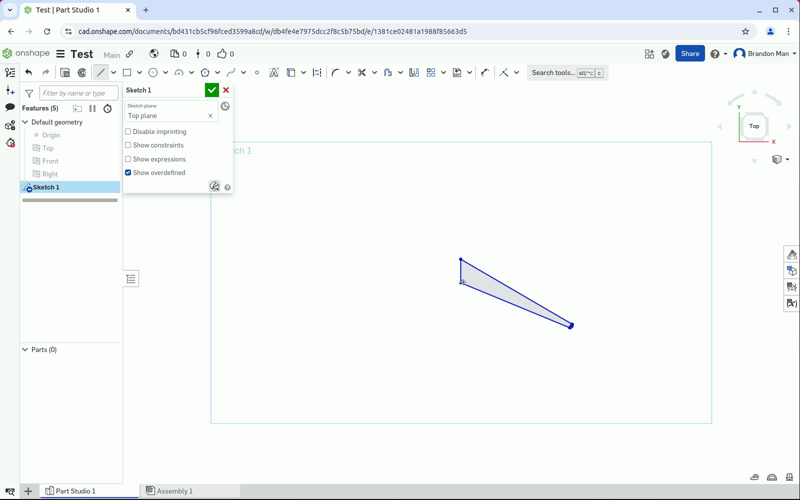
key_up(shift)
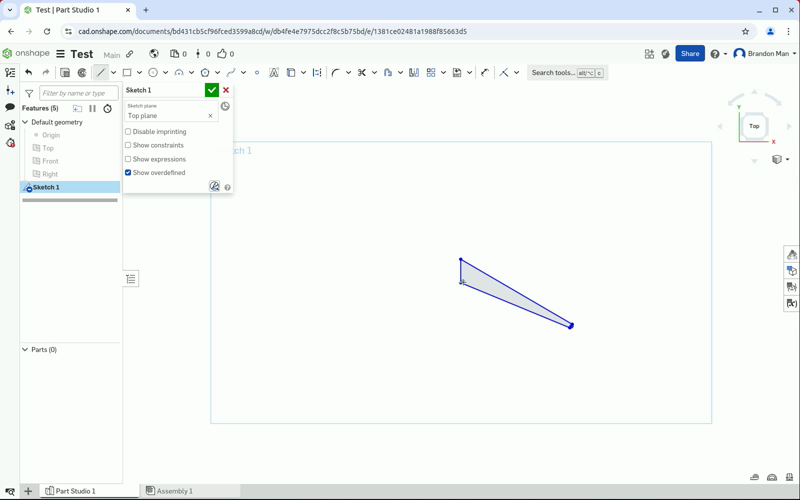
key_down(shift)
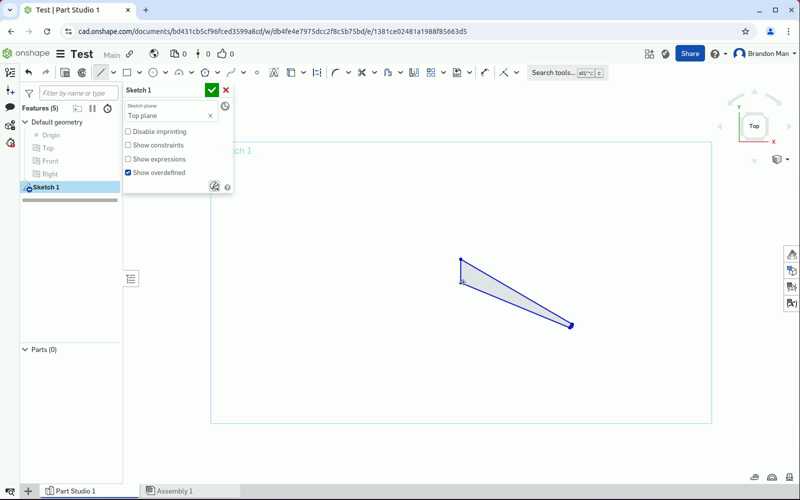
mouse_move(570, 325)
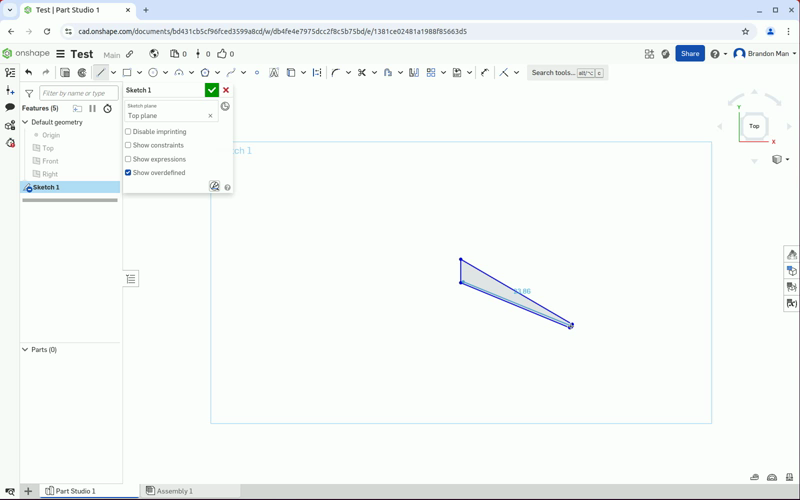
scroll(6)
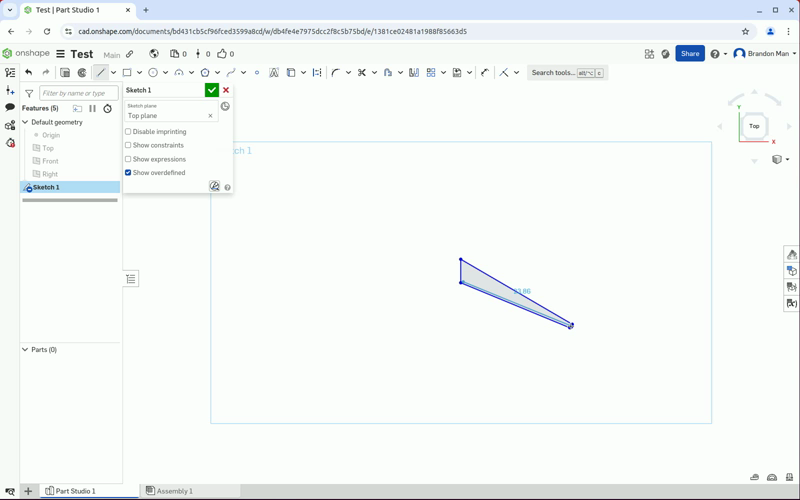
scroll(6)
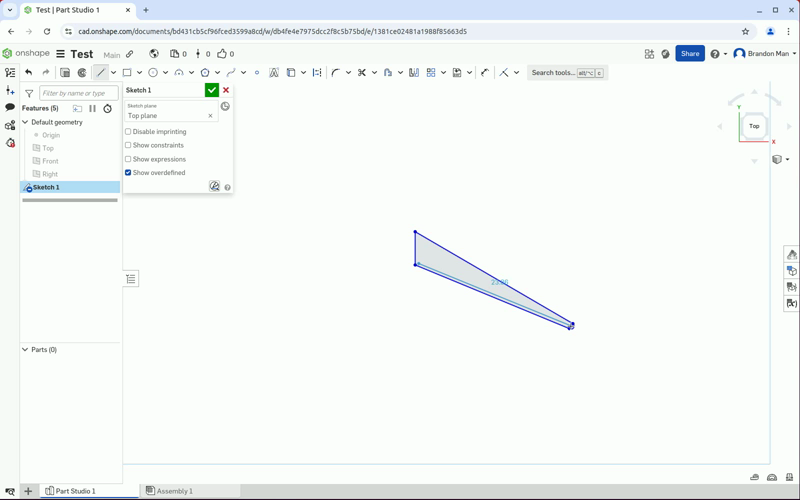
scroll(6)
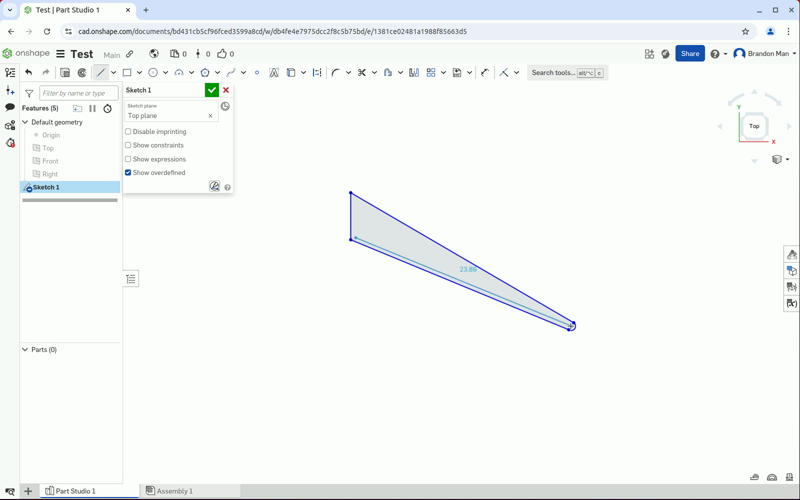
scroll(6)
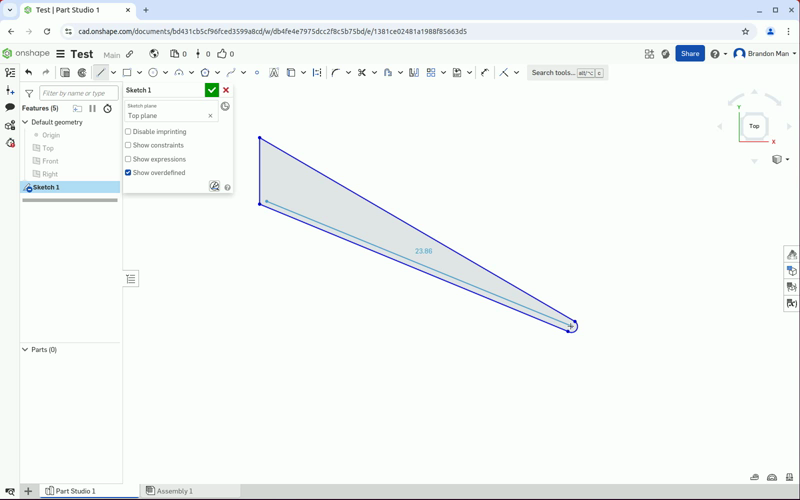
scroll(6)
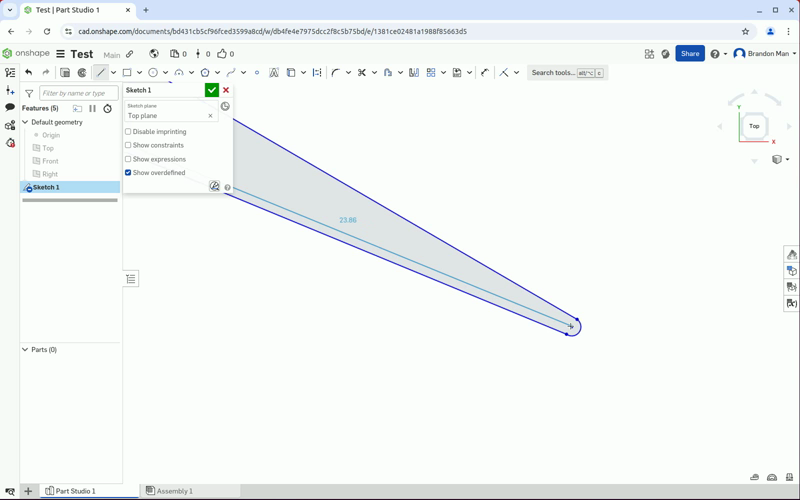
scroll(6)
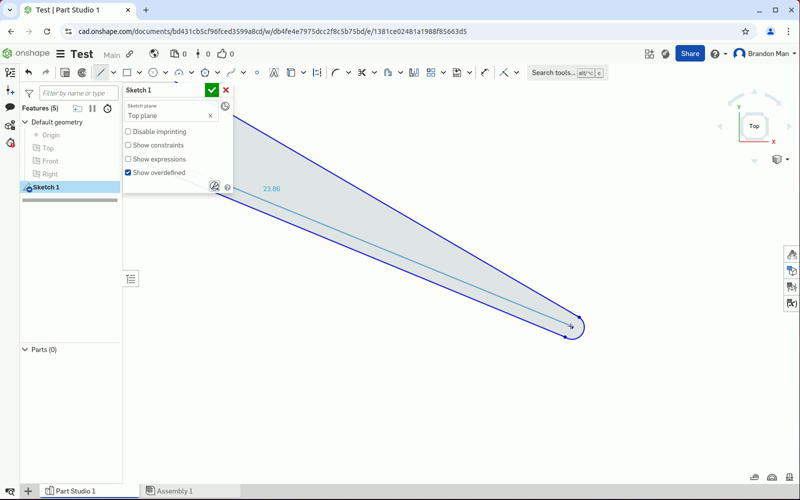
scroll(6)
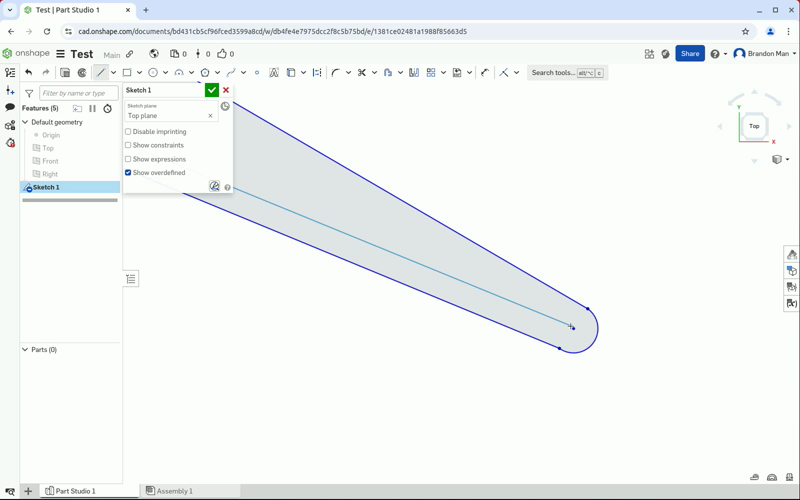
click(570, 325)
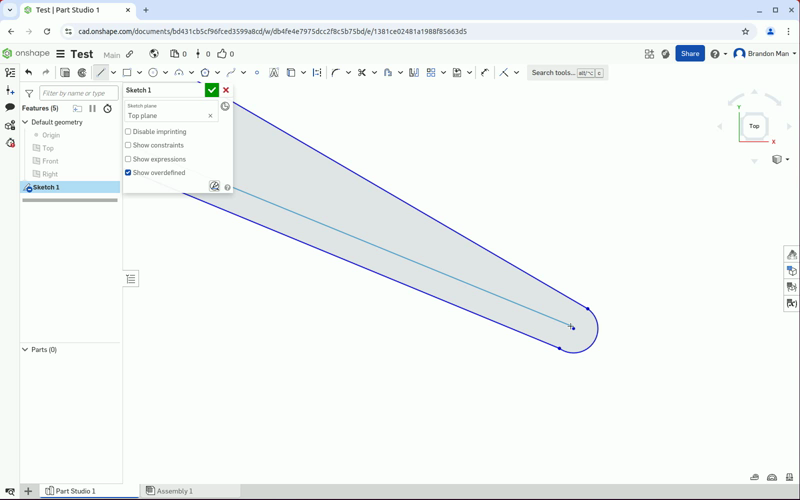
scroll(-6)
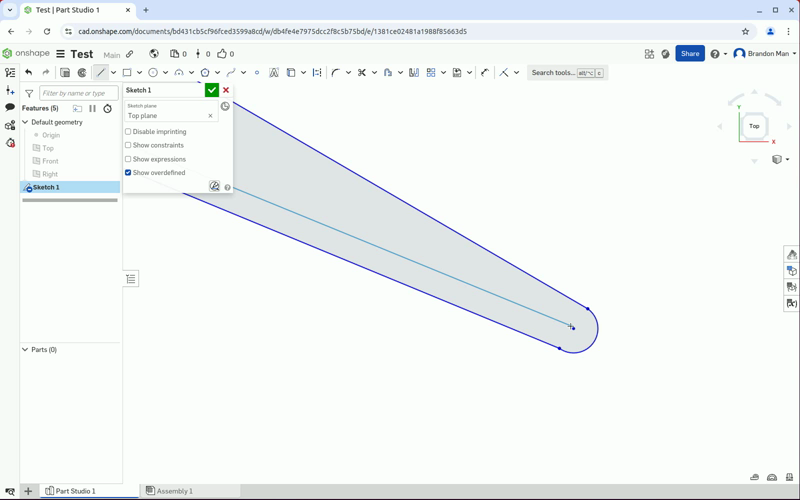
scroll(-6)
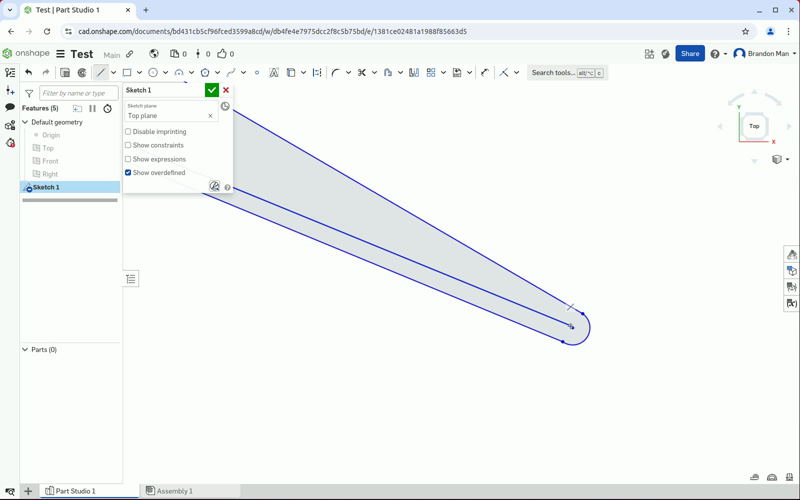
scroll(-6)
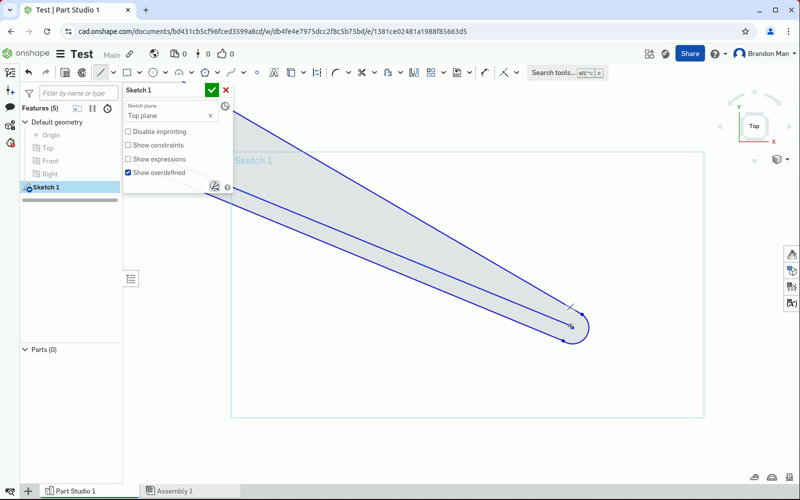
scroll(-6)
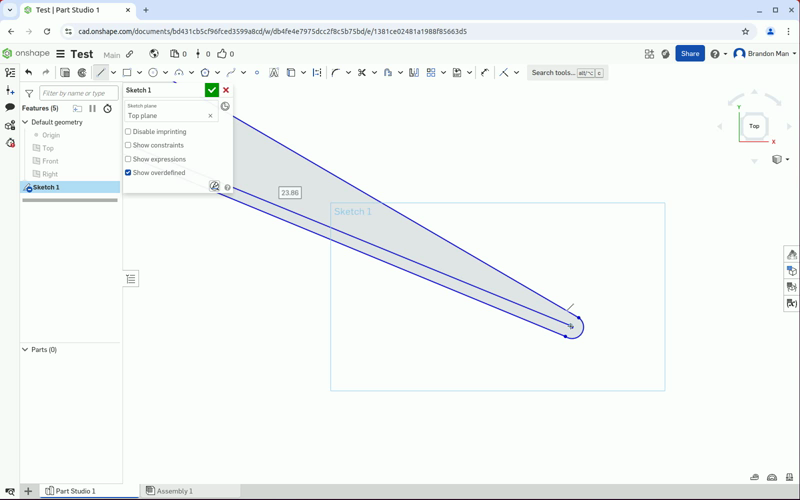
scroll(-6)
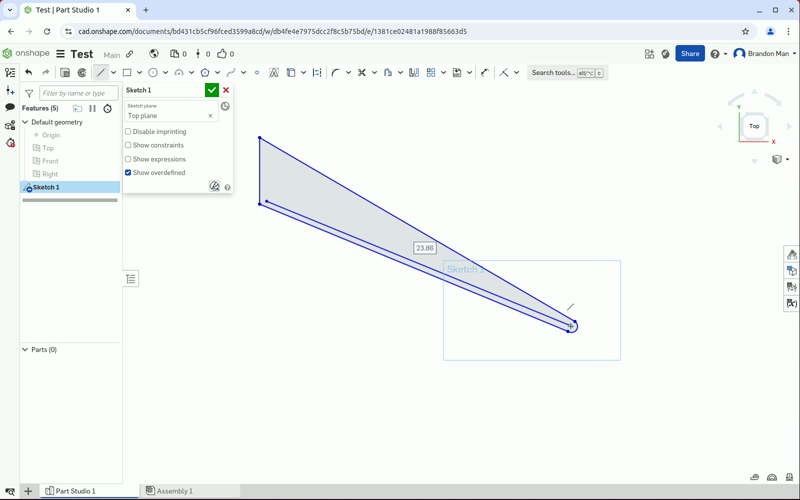
scroll(-6)
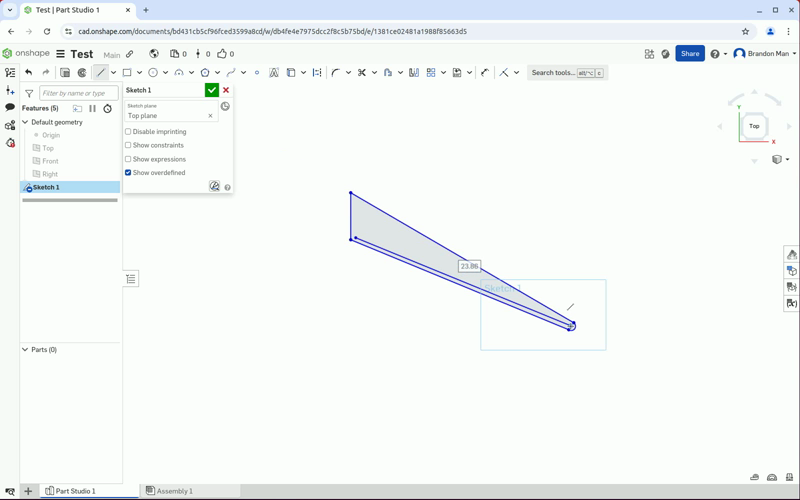
scroll(-6)
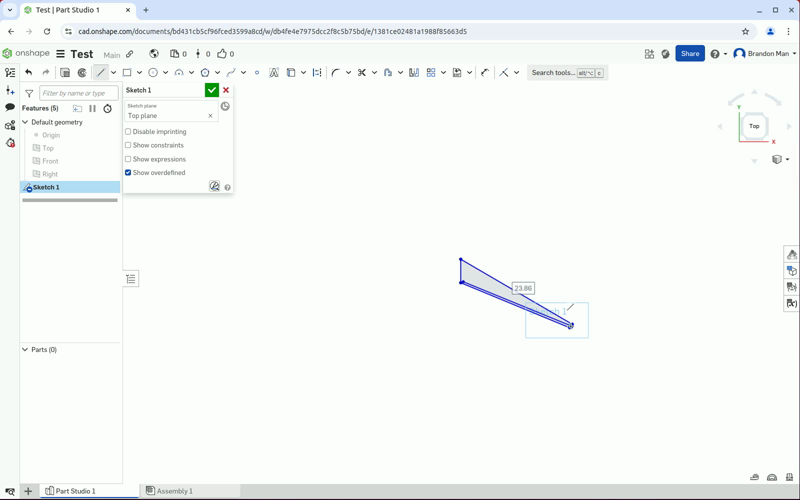
key_up(shift)
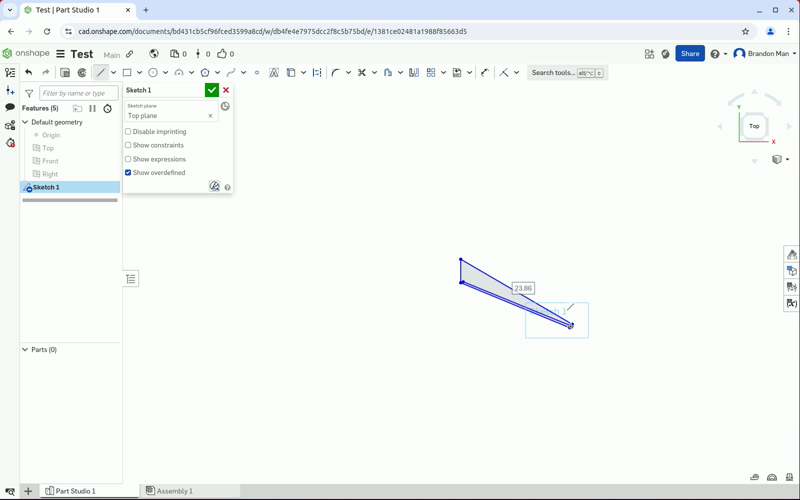
key_down(shift)
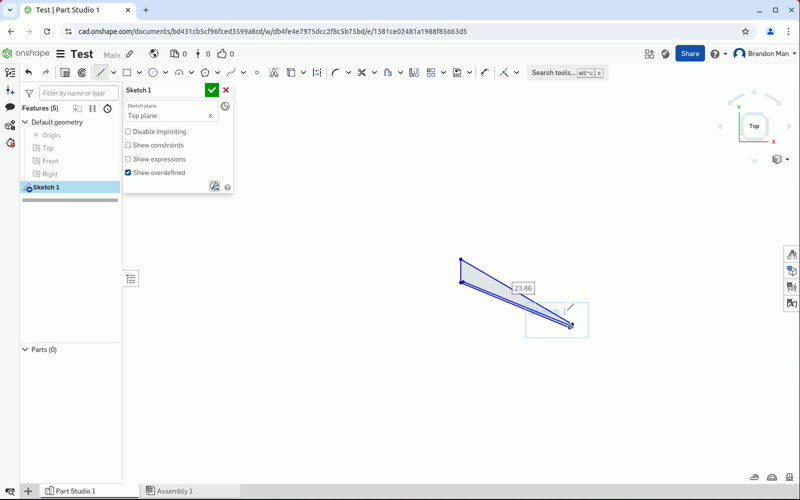
mouse_move(463, 262)
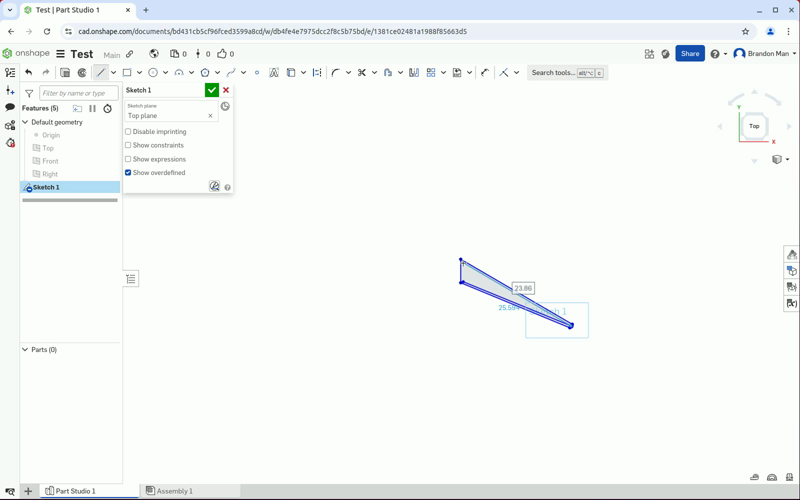
scroll(6)
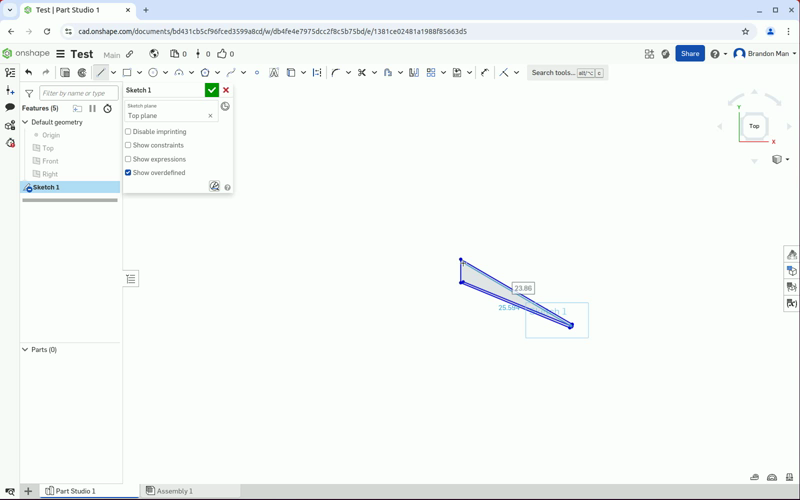
scroll(6)
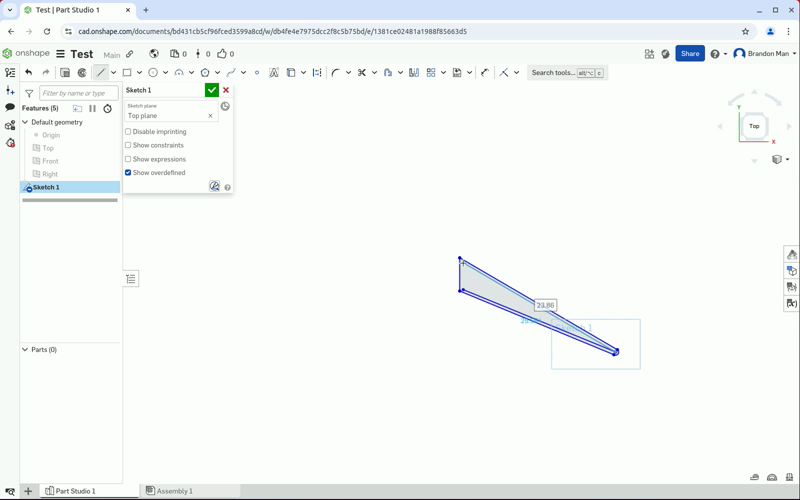
scroll(6)
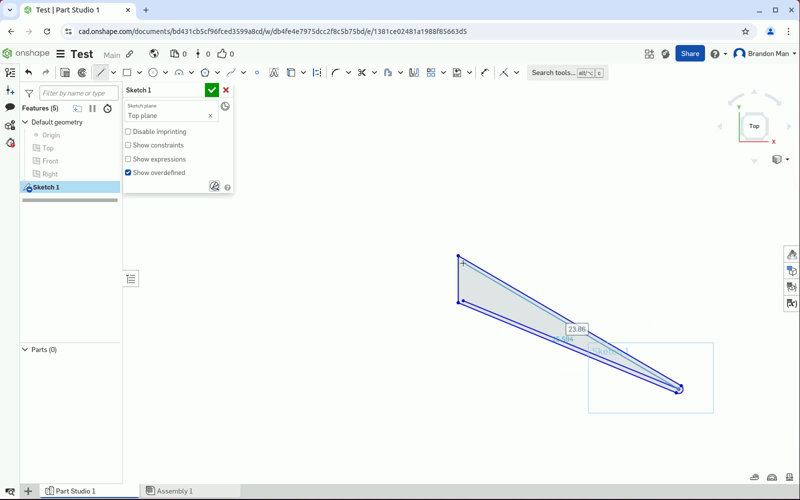
scroll(6)
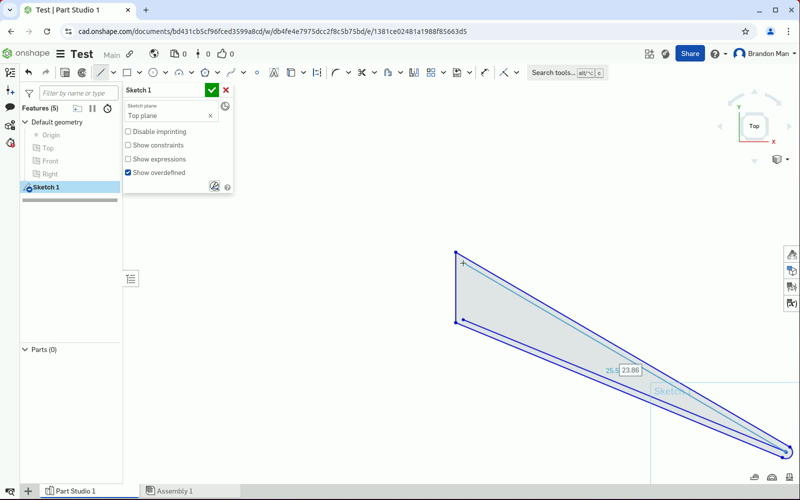
scroll(6)
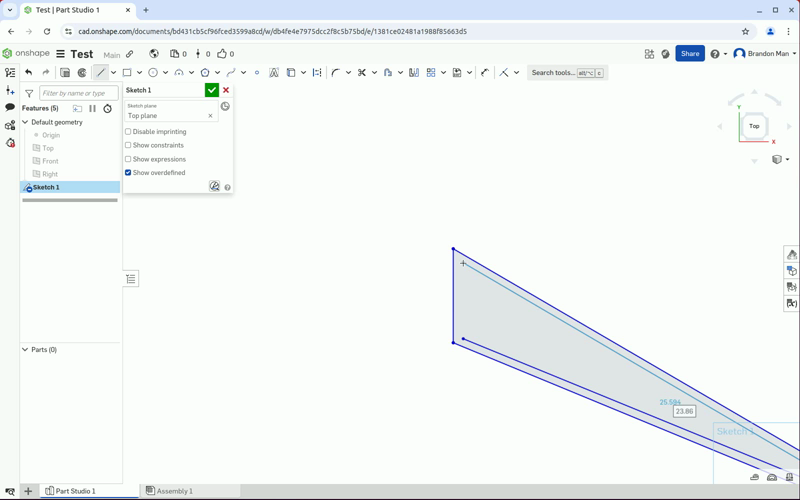
scroll(6)
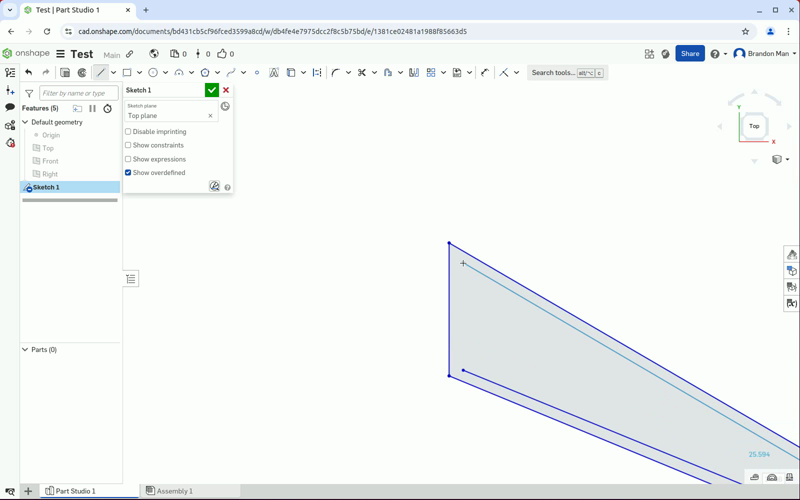
scroll(6)
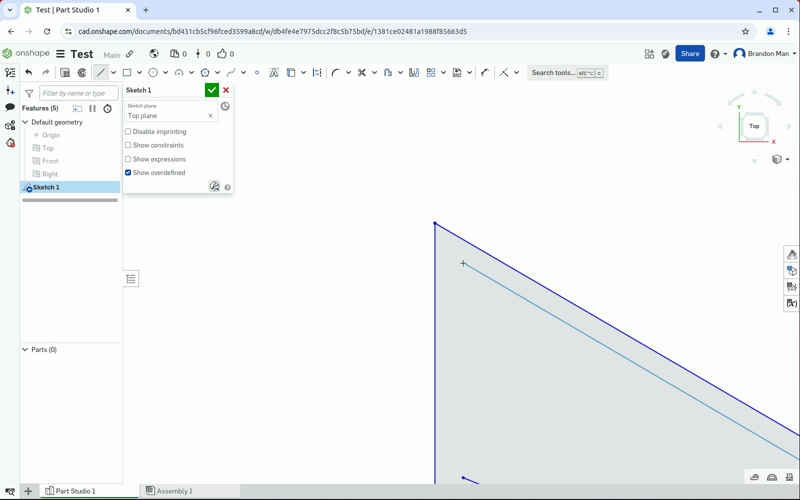
click(463, 262)
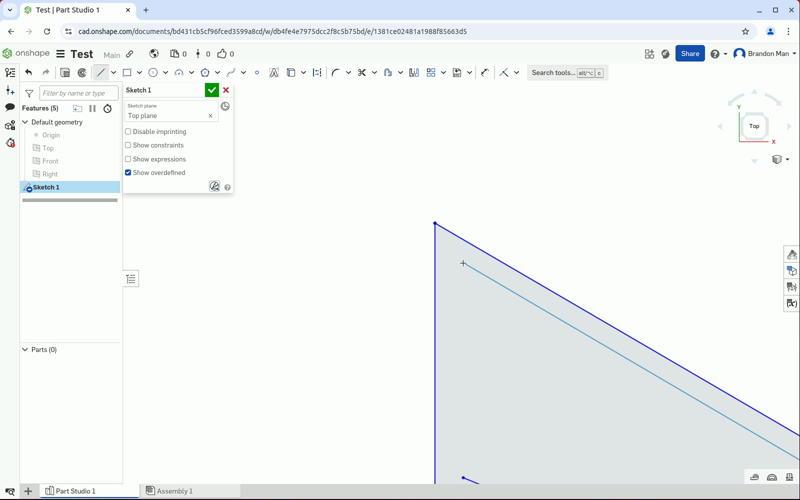
scroll(-6)
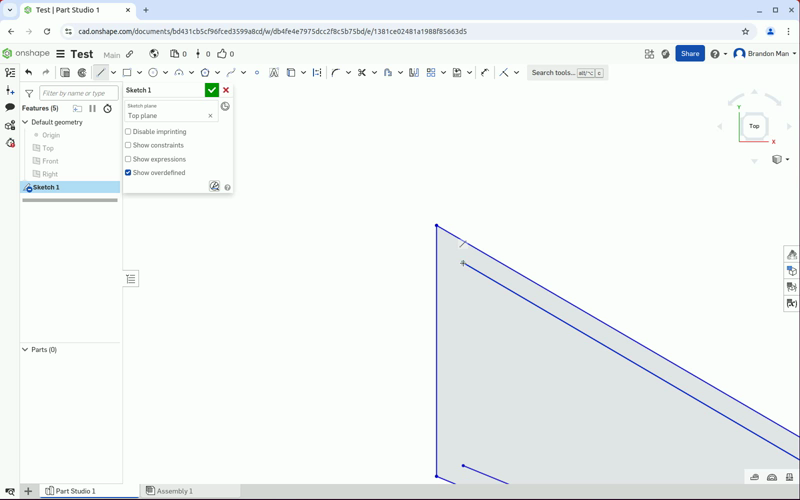
scroll(-6)
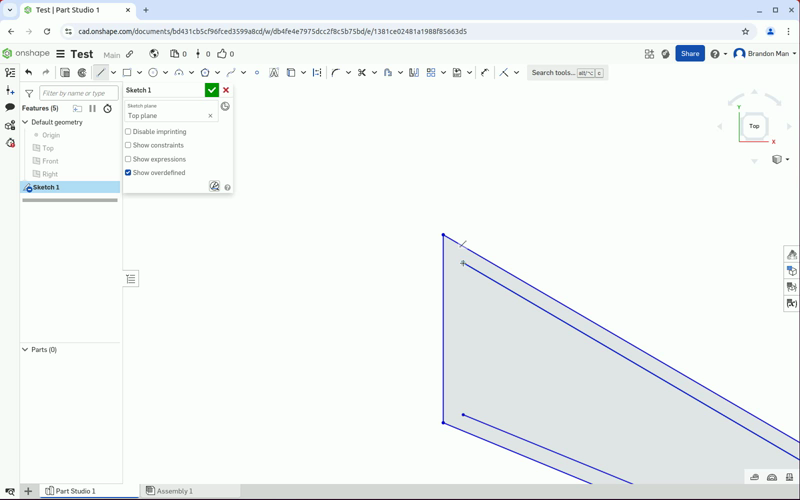
scroll(-6)
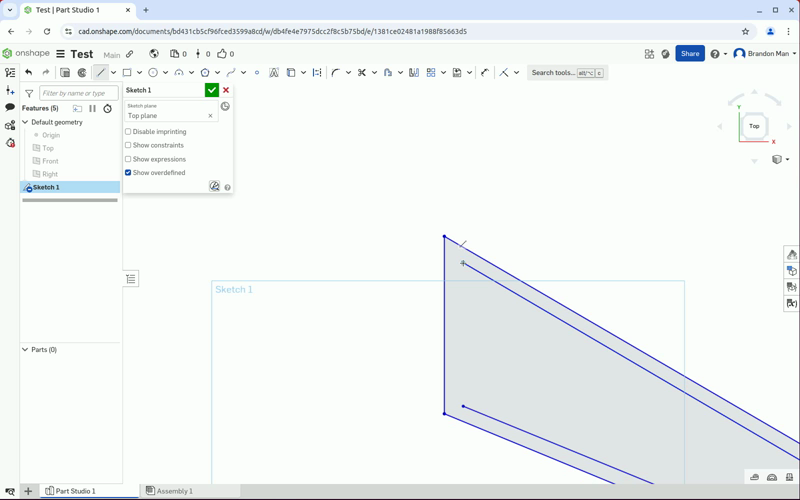
scroll(-6)
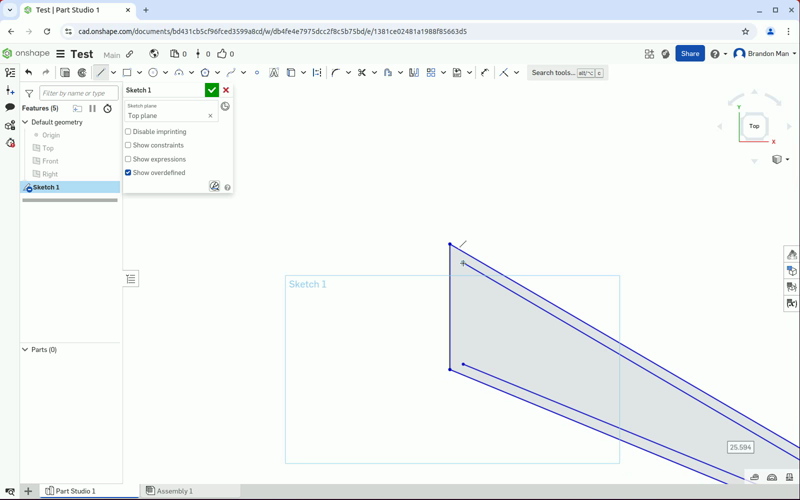
scroll(-6)
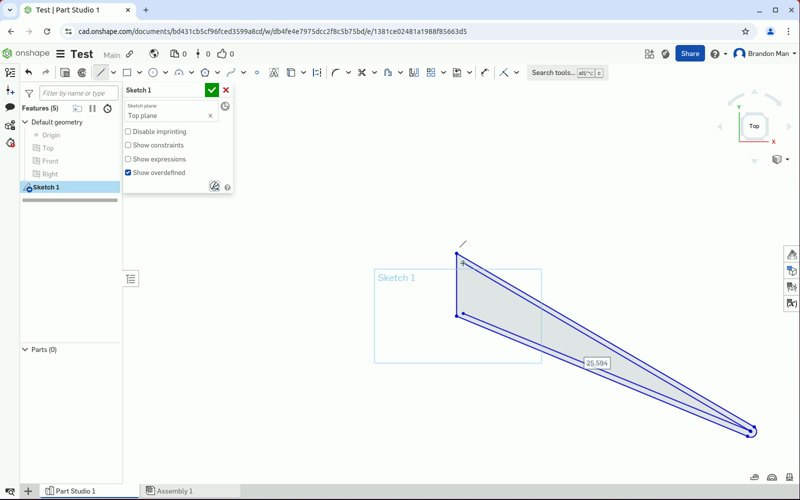
scroll(-6)
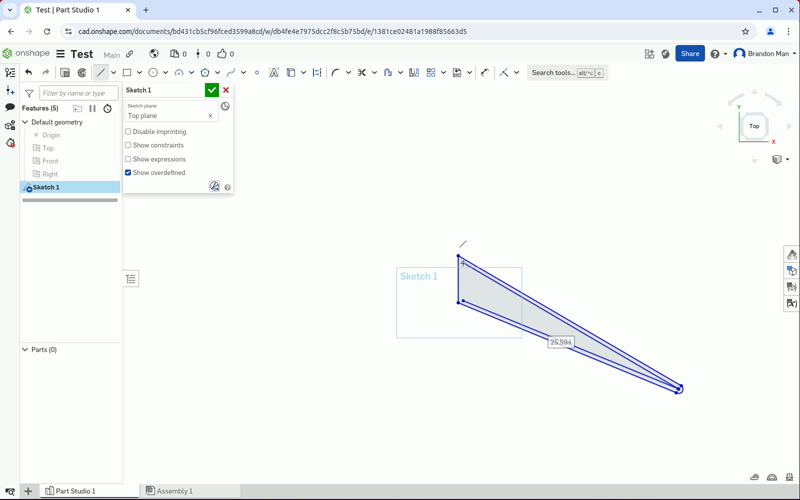
scroll(-6)
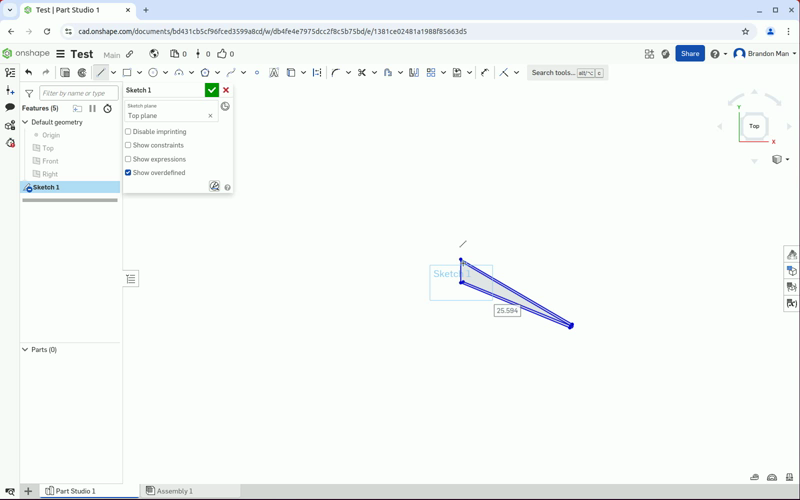
key_up(shift)
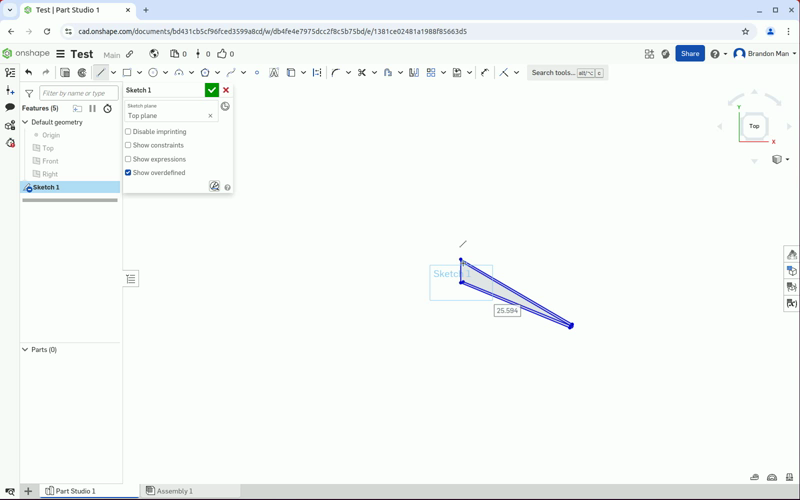
mouse_move(493, 262)
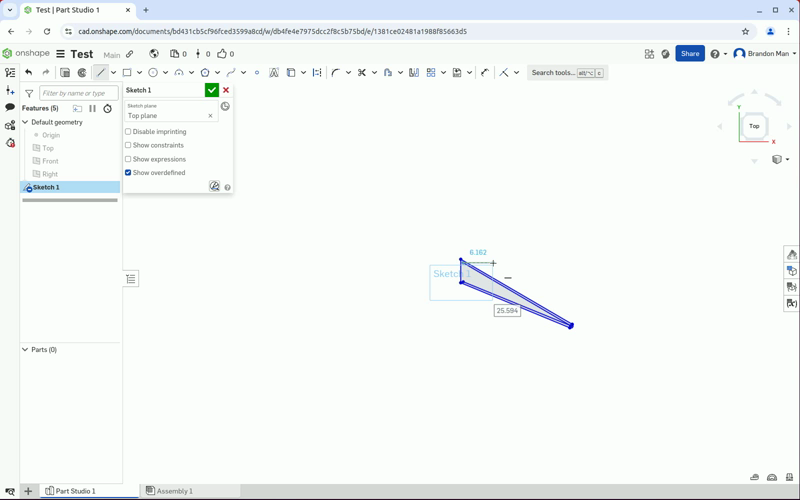
key_down(shift)
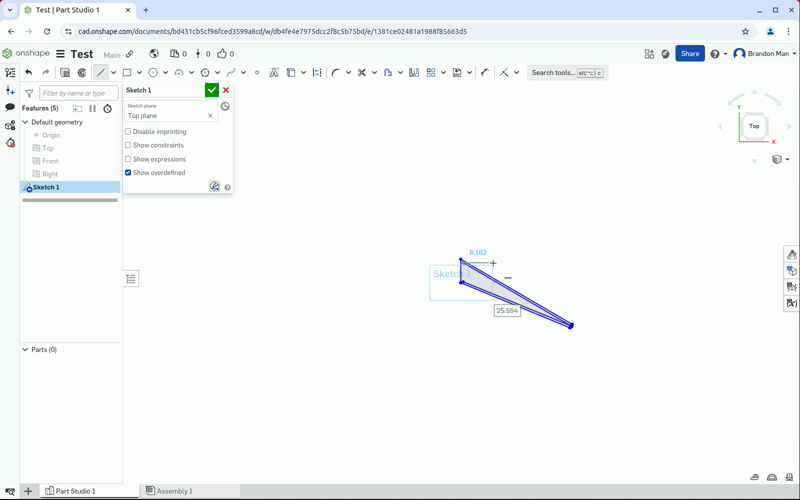
mouse_move(463, 281)
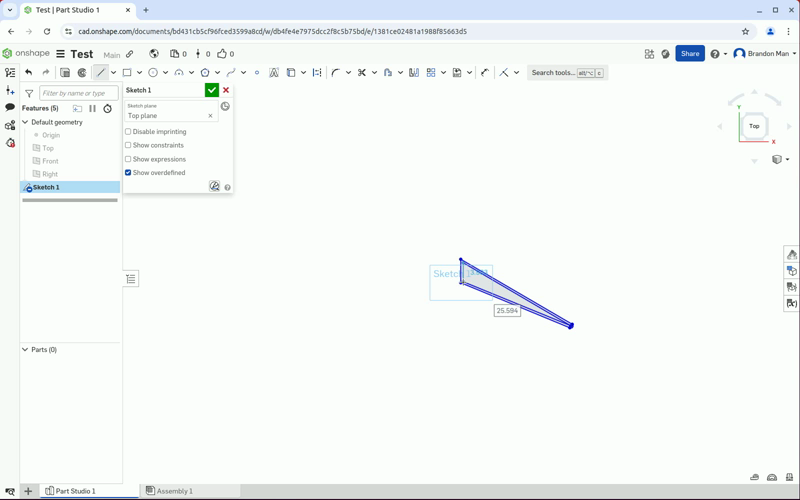
scroll(6)
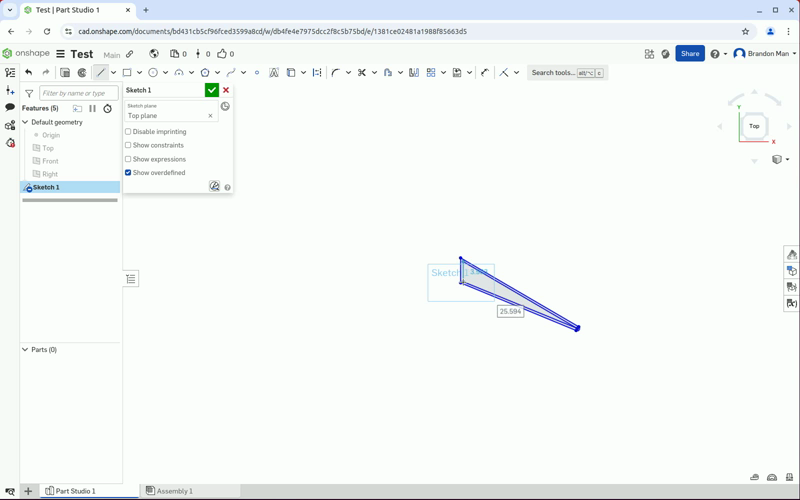
scroll(6)
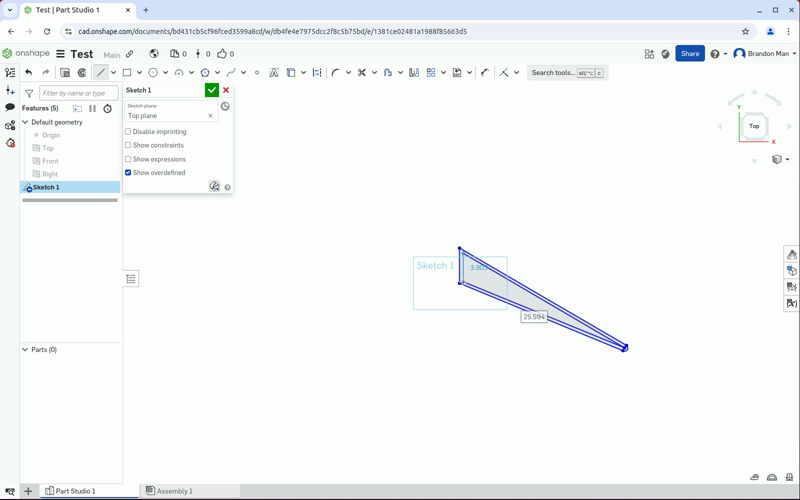
scroll(6)
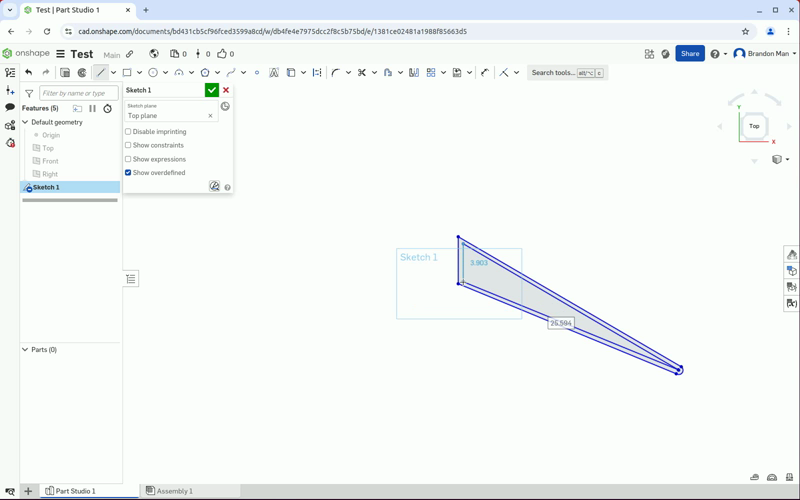
scroll(6)
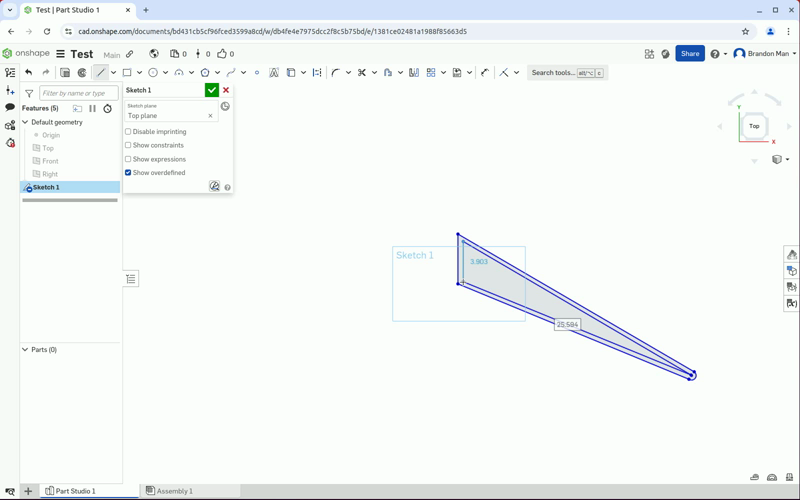
scroll(6)
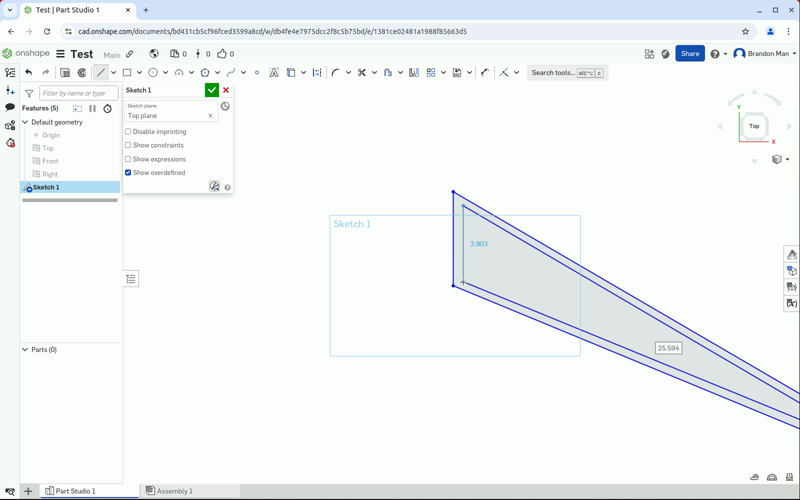
scroll(6)
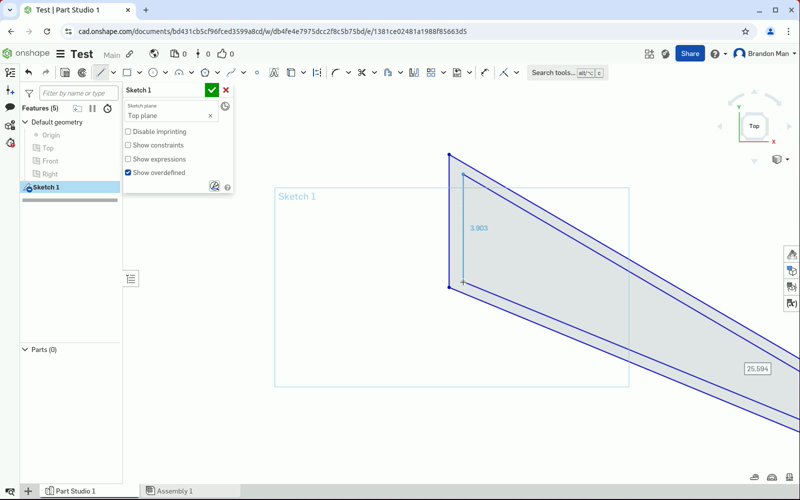
scroll(6)
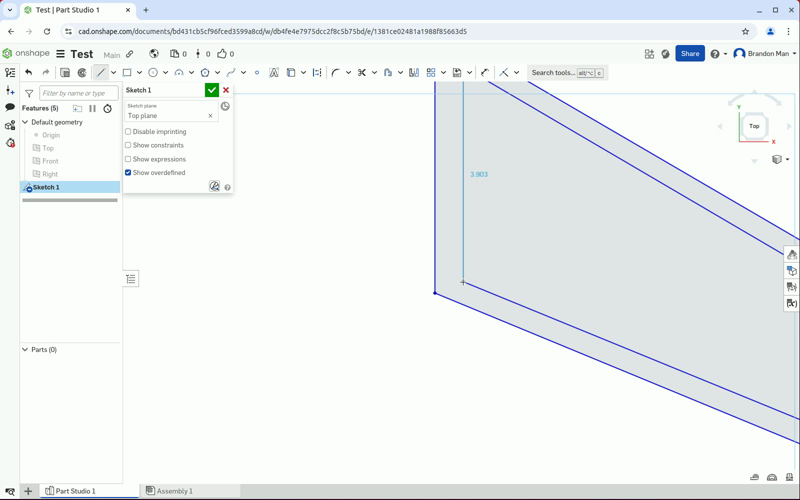
key_up(shift)
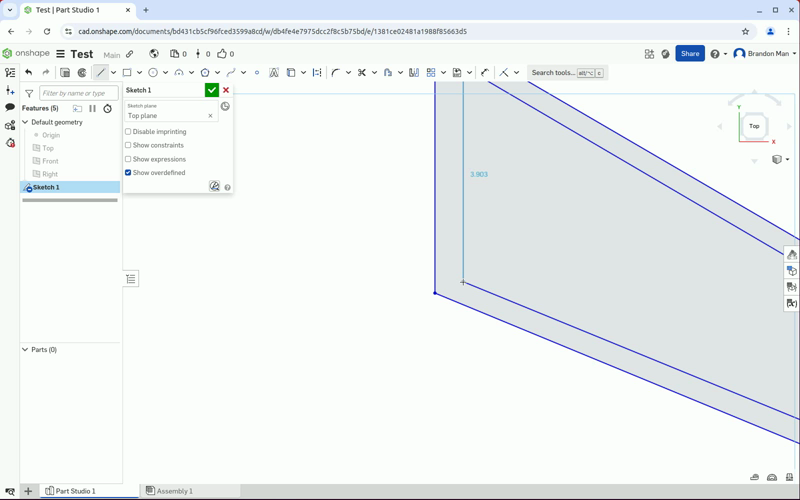
click(463, 281)
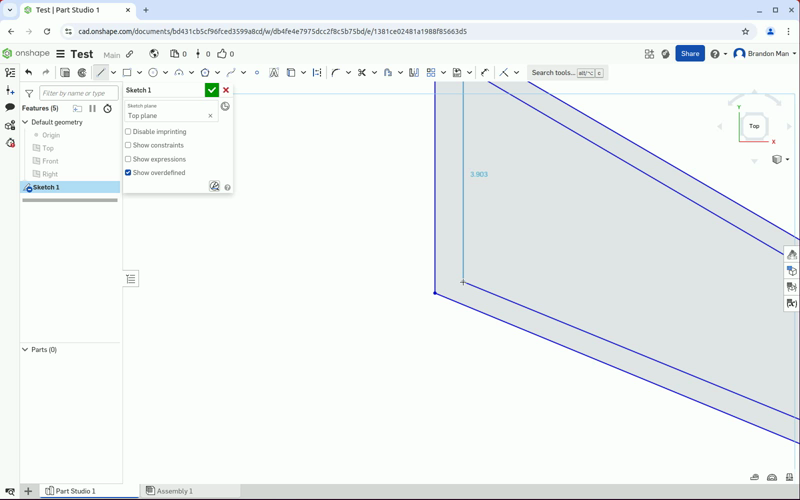
scroll(-6)
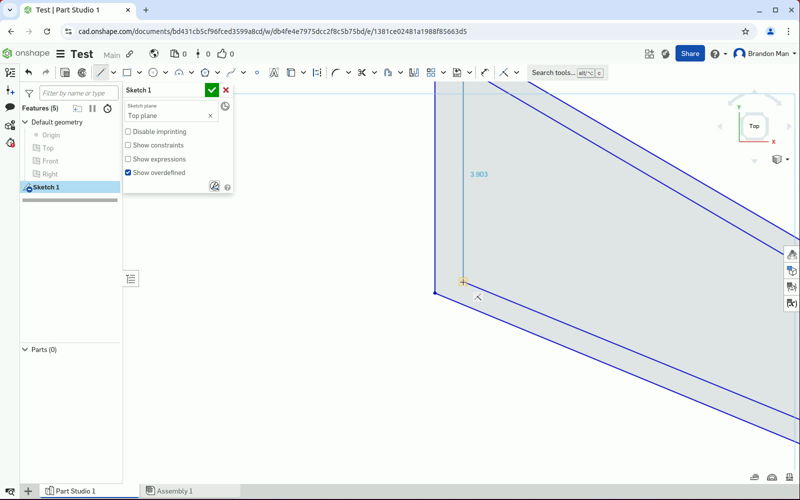
scroll(-6)
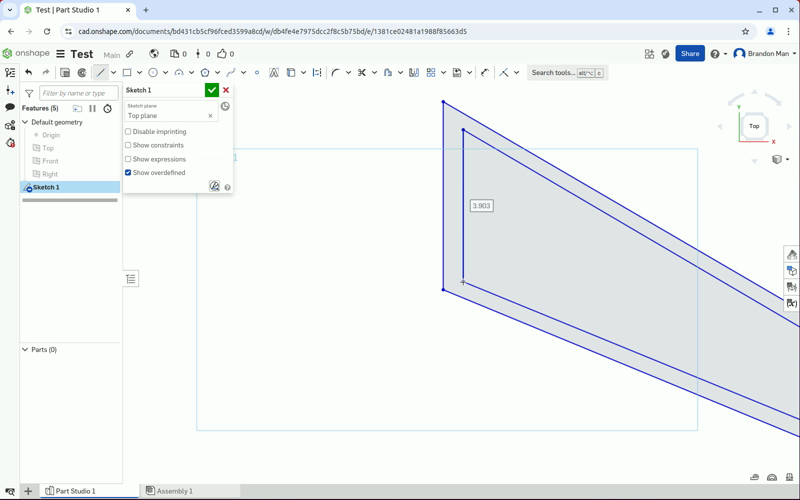
scroll(-6)
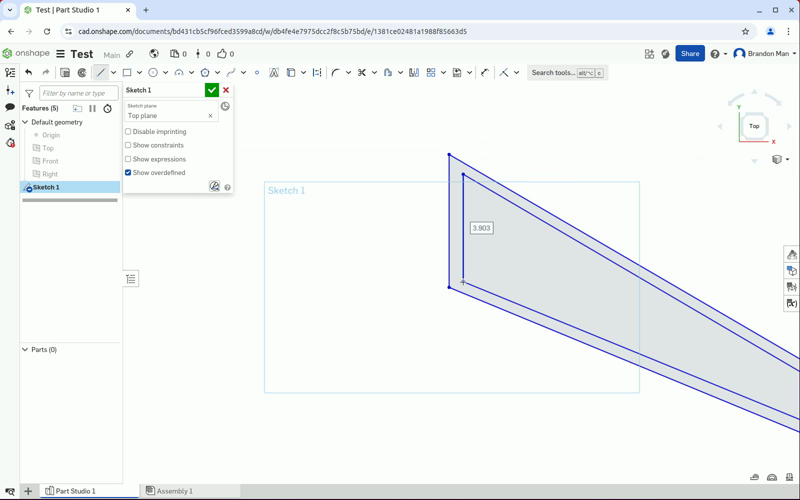
scroll(-6)
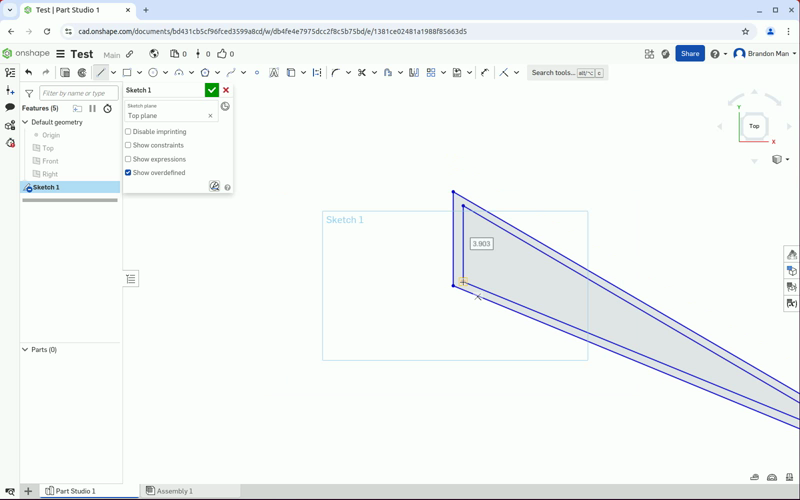
scroll(-6)
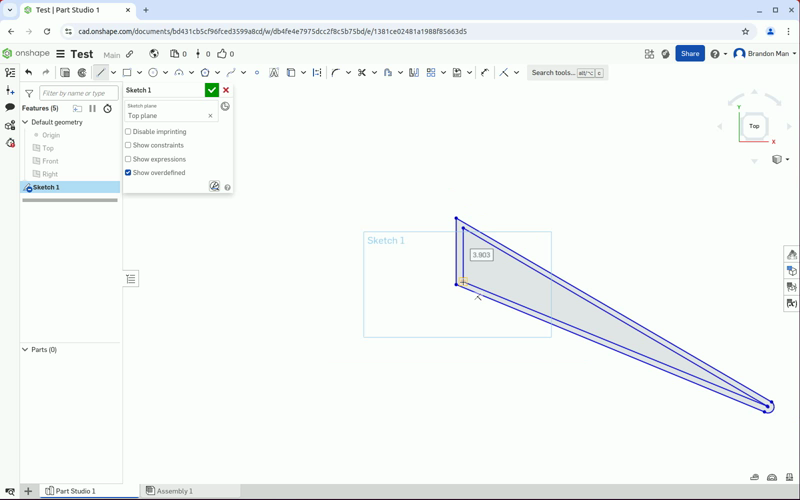
scroll(-6)
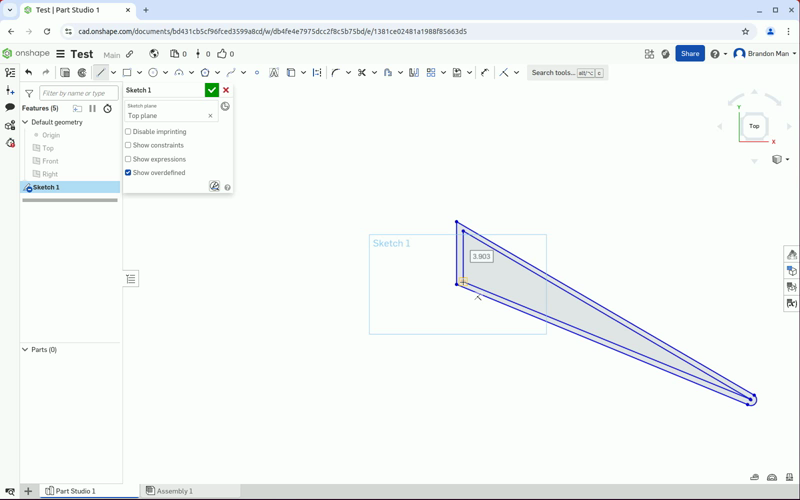
scroll(-6)
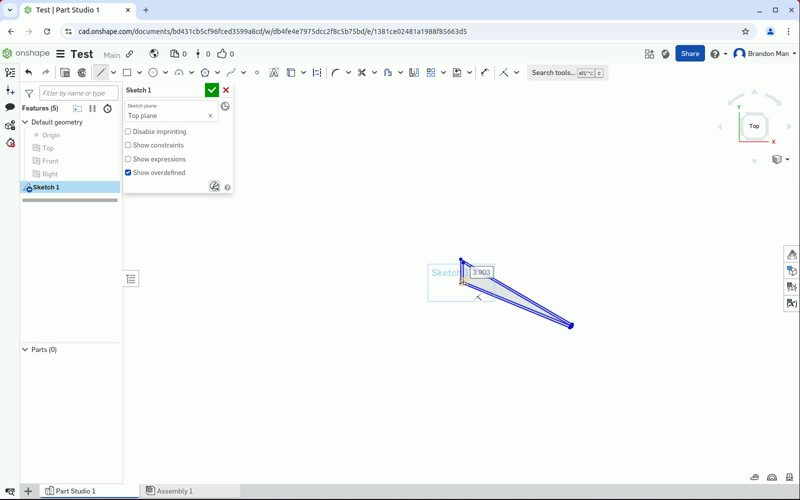
key(esc)
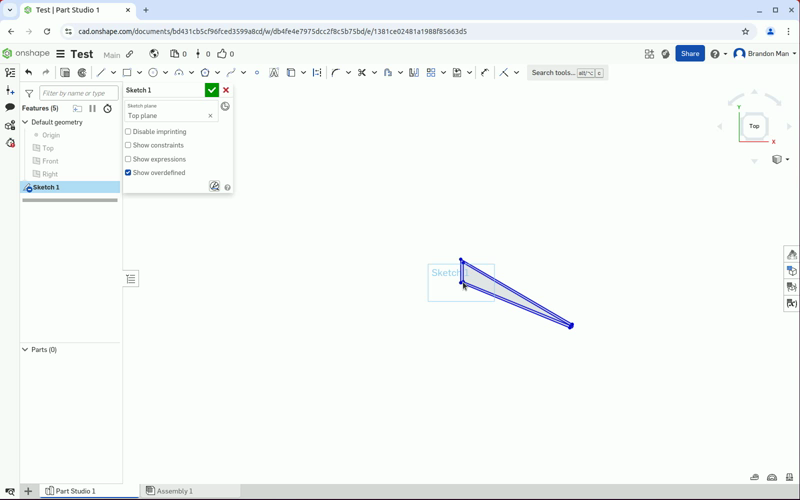
mouse_move(474, 287)
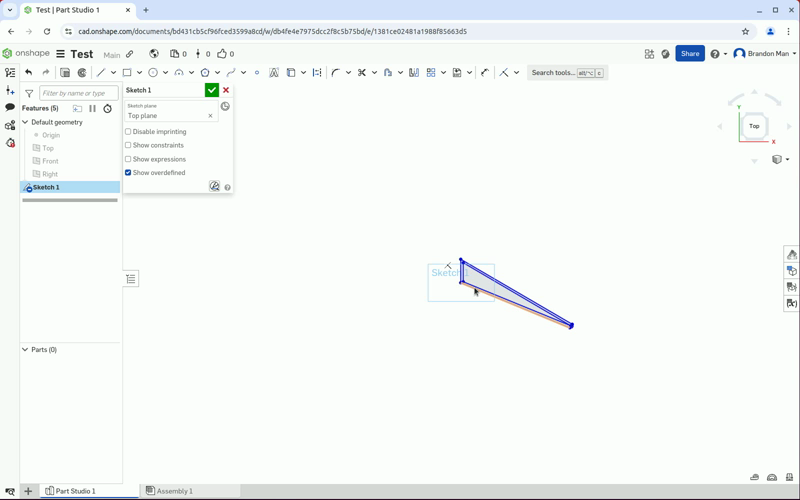
scroll(6)
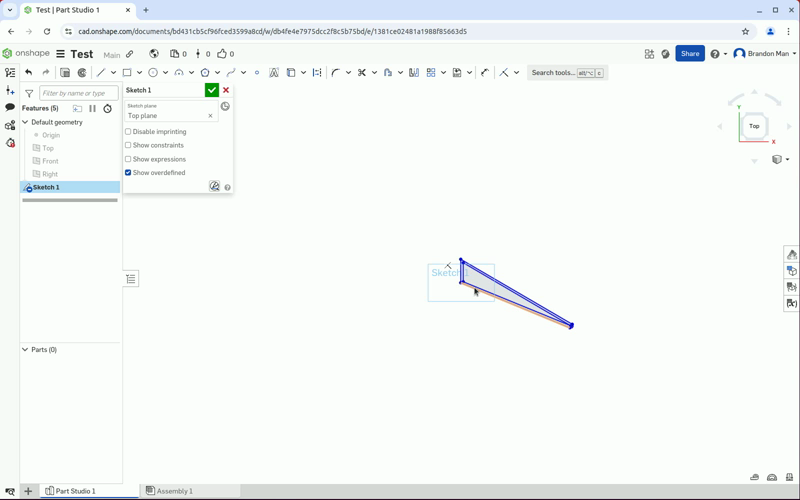
scroll(6)
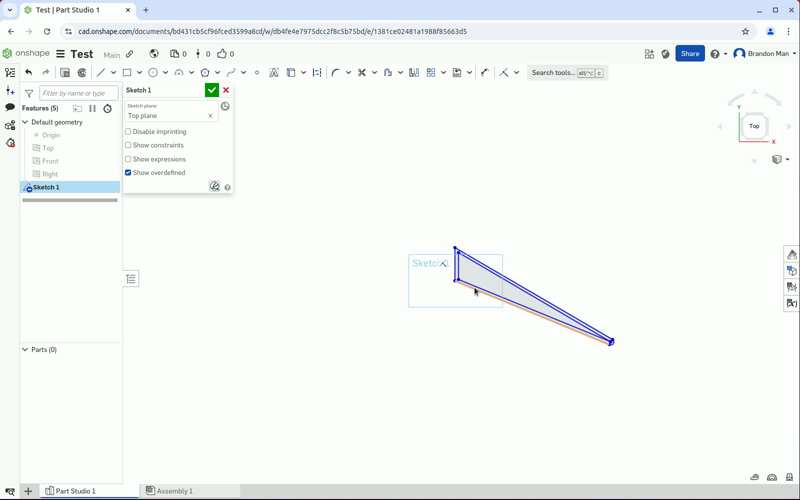
scroll(6)
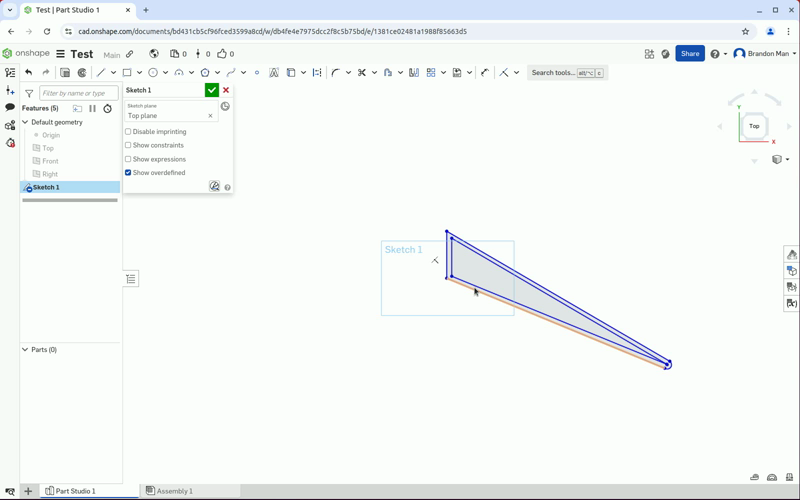
scroll(6)
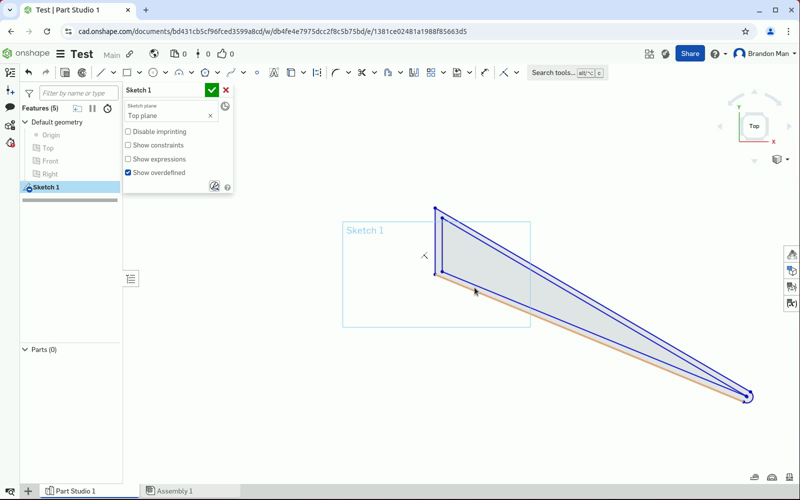
scroll(6)
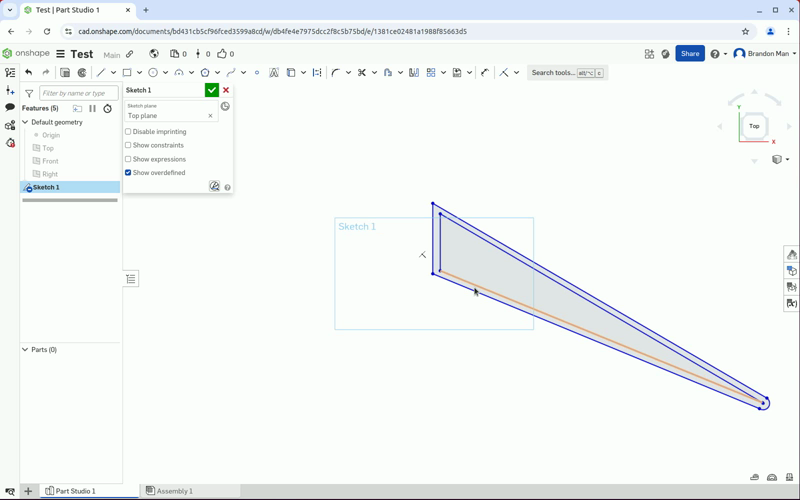
scroll(6)
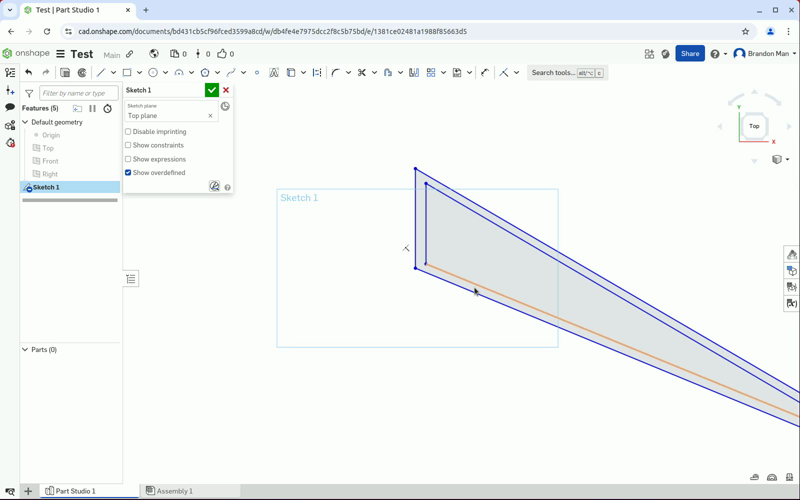
scroll(6)
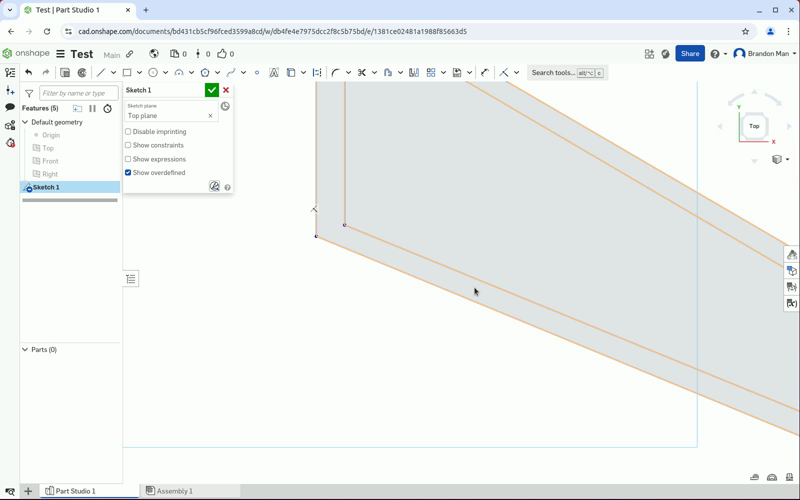
click(474, 287)
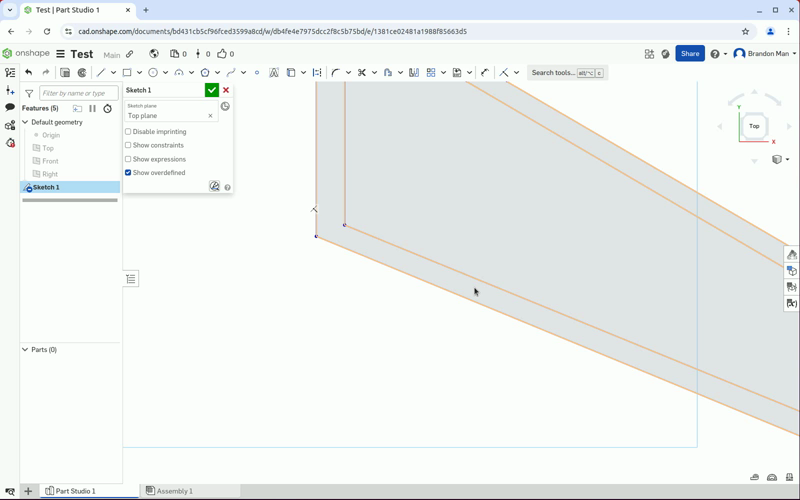
scroll(-6)
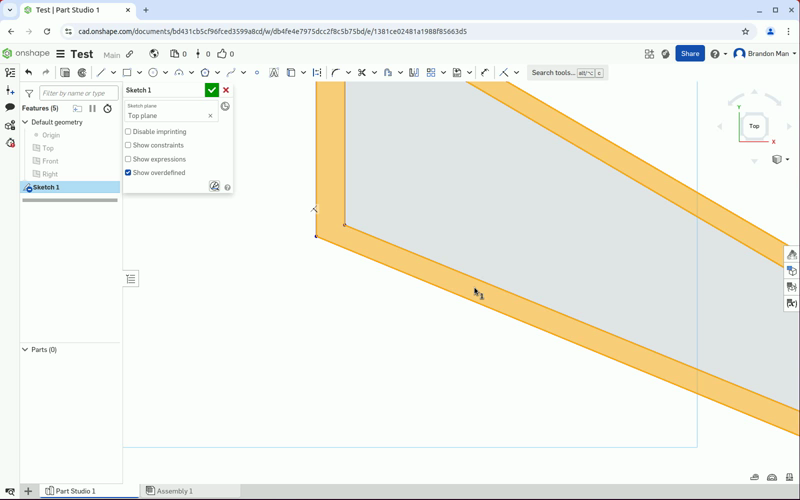
scroll(-6)
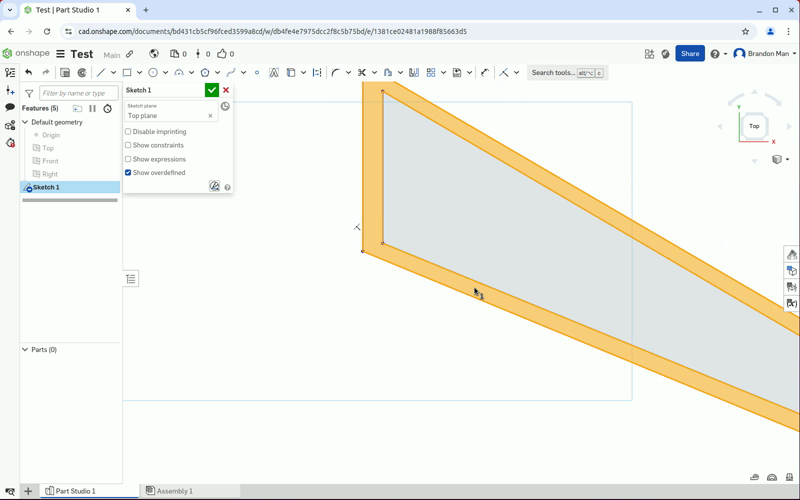
scroll(-6)
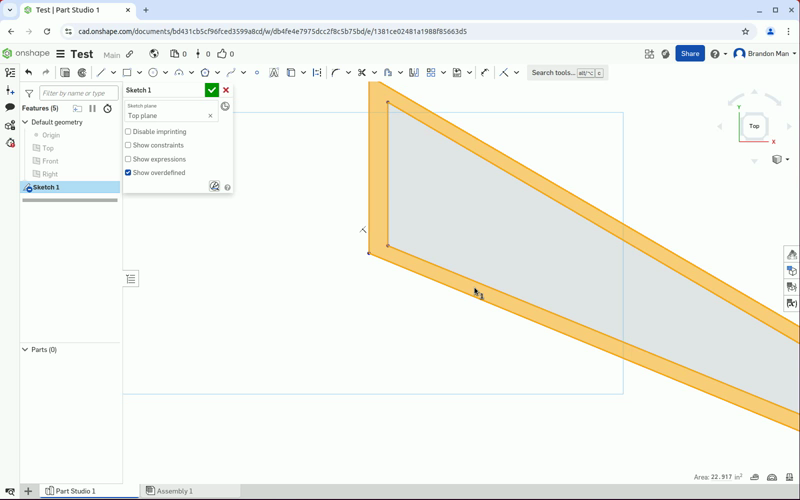
scroll(-6)
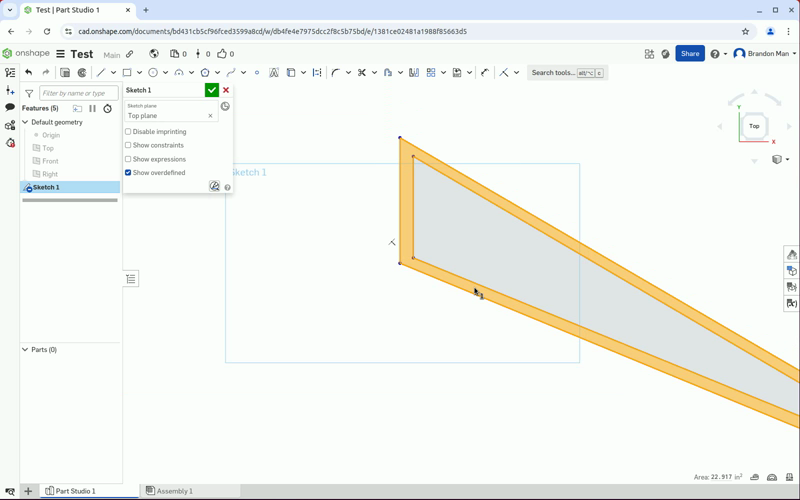
scroll(-6)
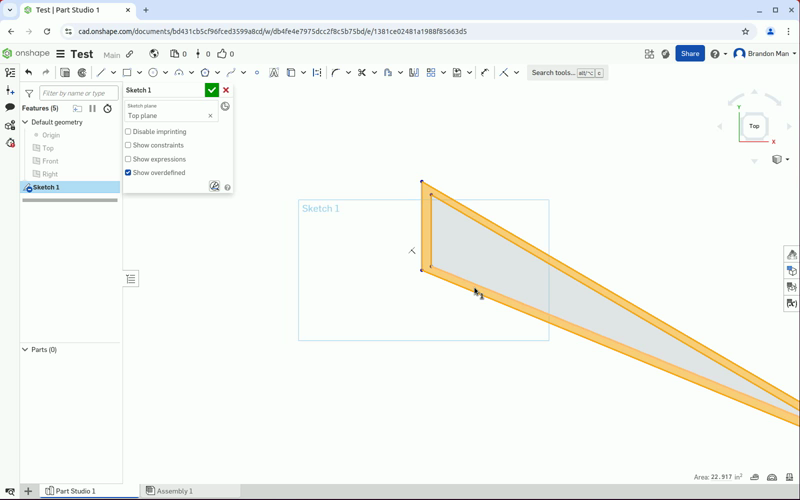
scroll(-6)
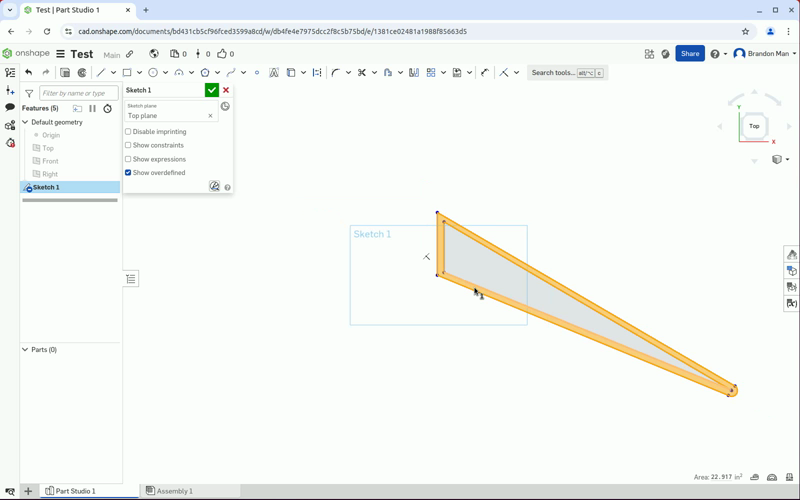
scroll(-6)
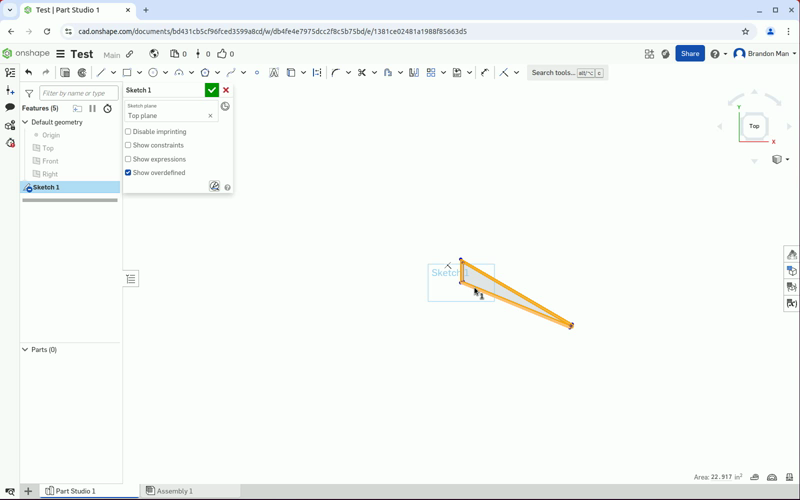
mouse_move(73, 352)
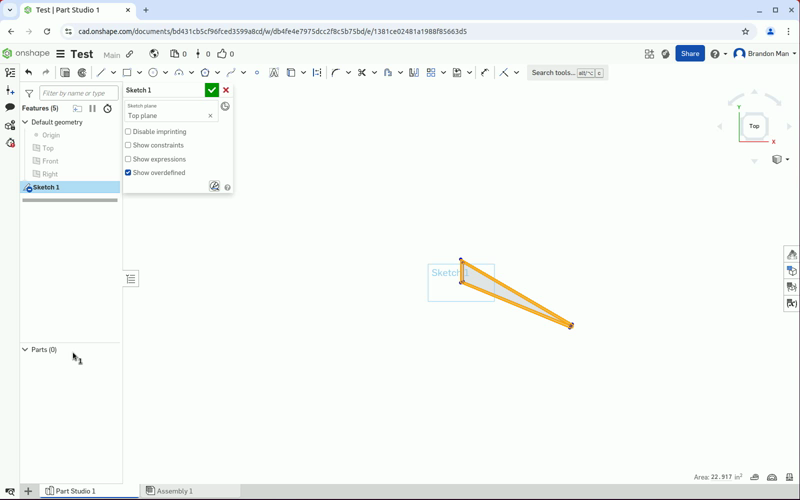
key(shift+y)
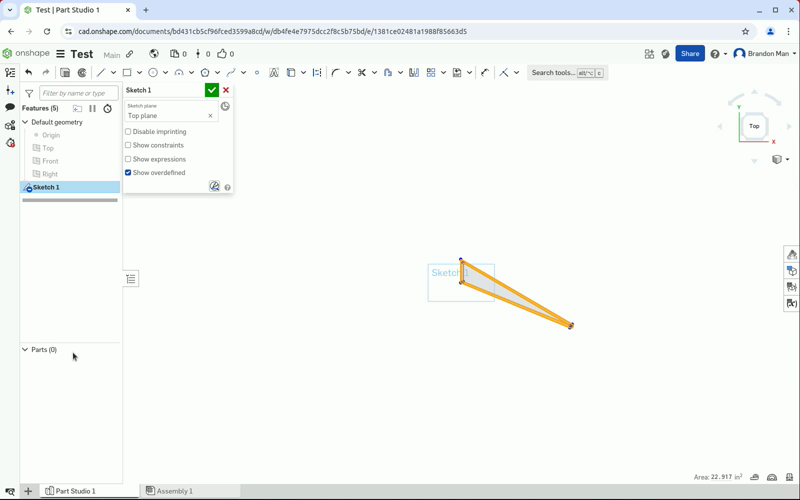
key(shift+e)
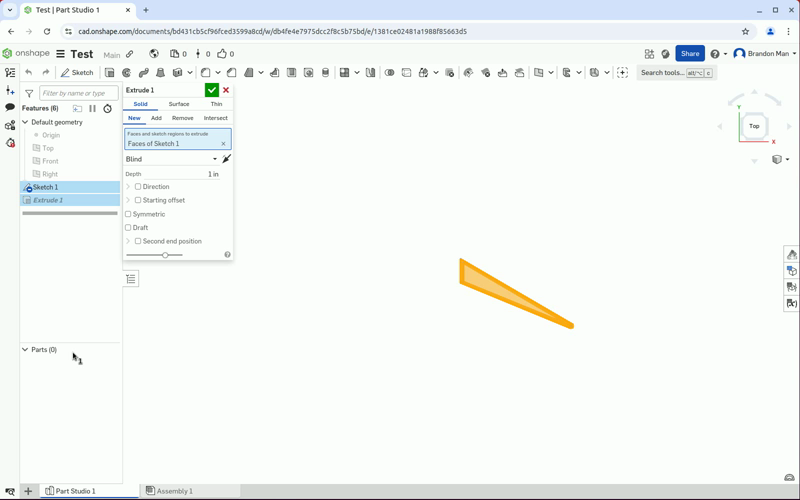
mouse_move(143, 106)
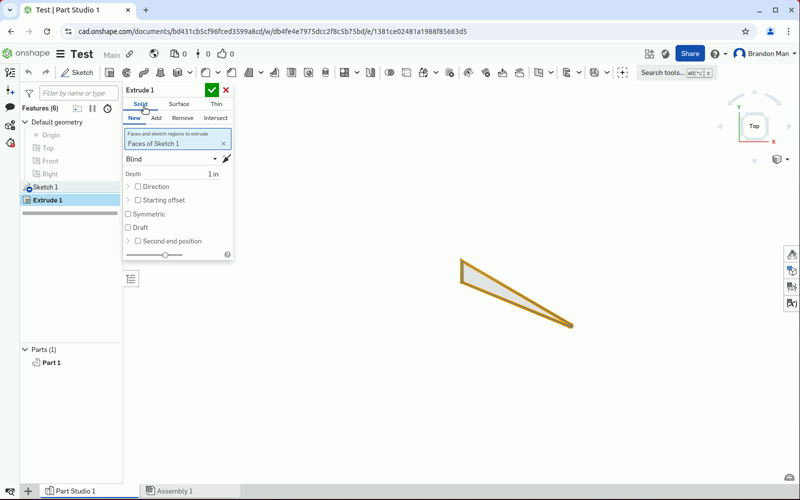
click(143, 106)
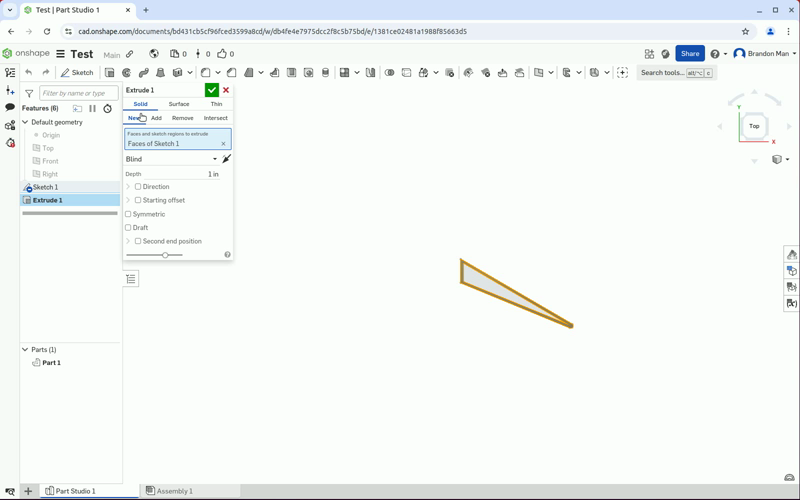
mouse_move(137, 120)
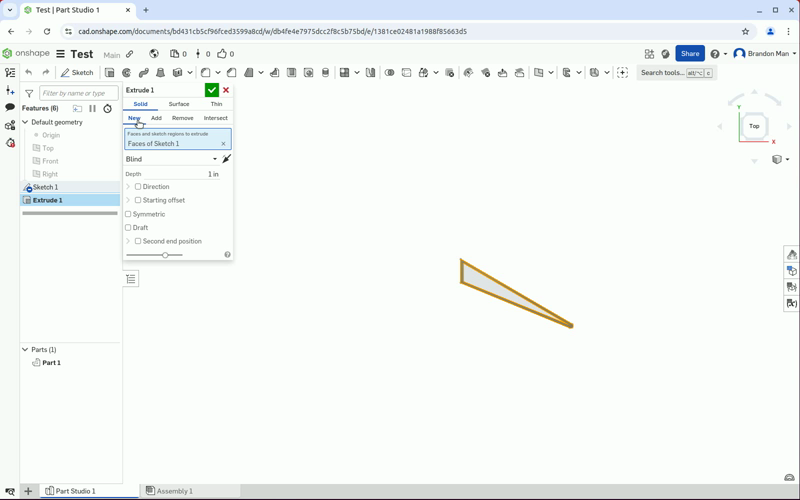
click(137, 120)
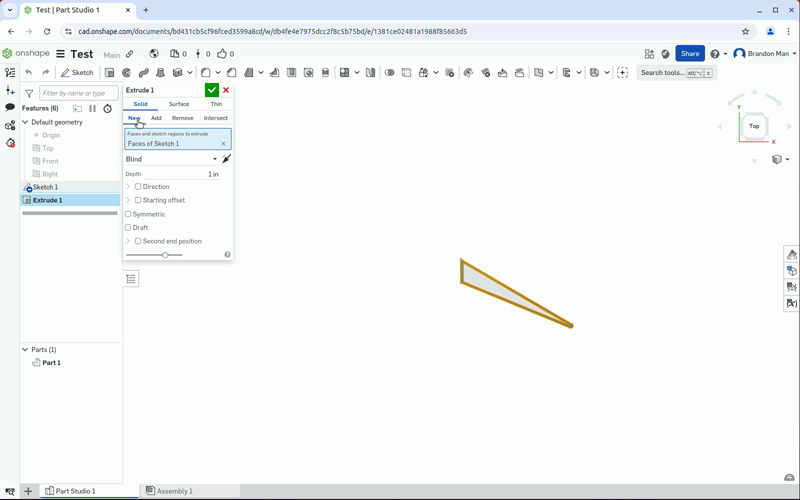
key(tab, 4)
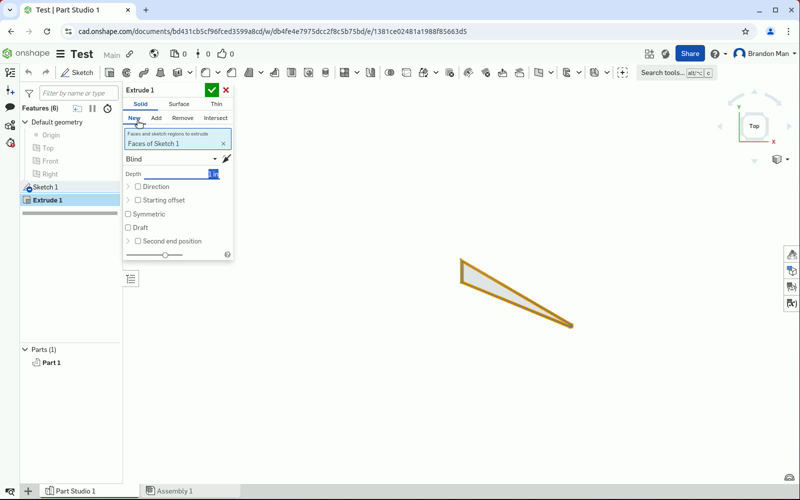
text(3.37)
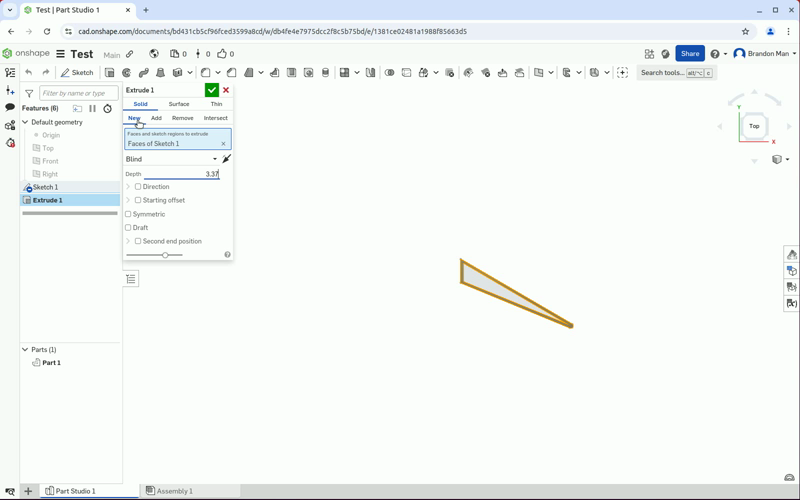
key(enter)
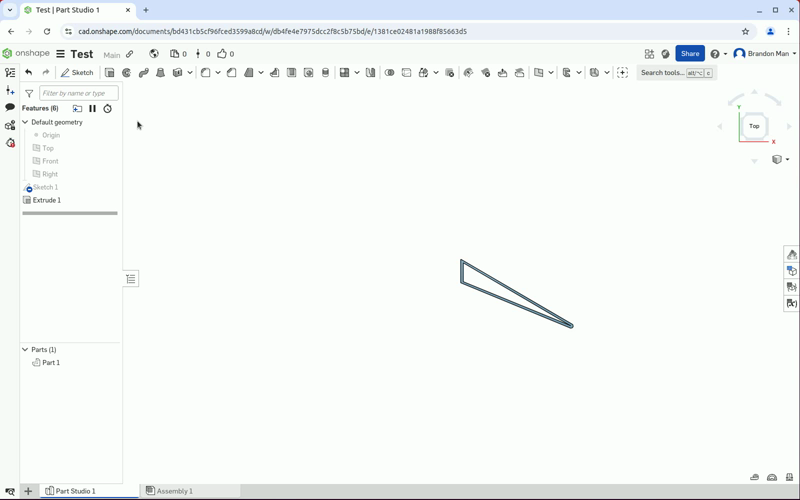
key(shift+h)
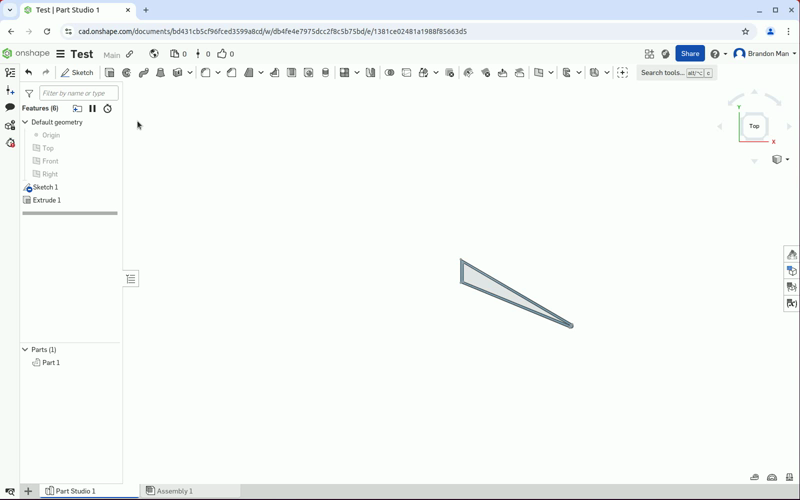
key(shift+h)
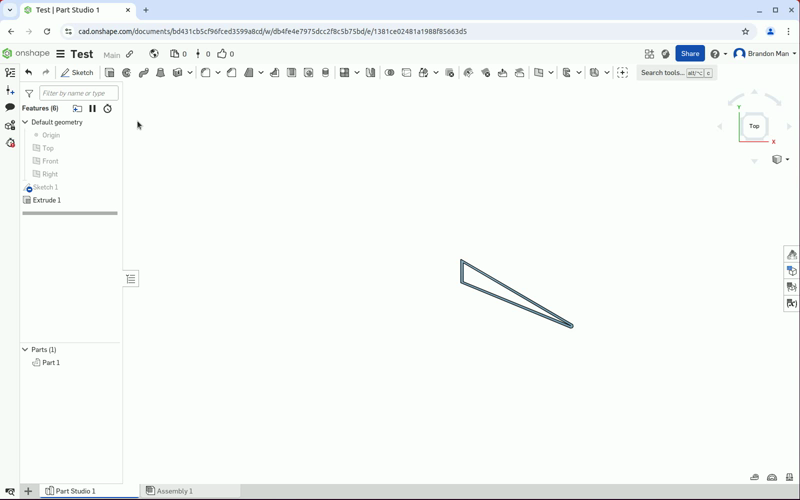
mouse_move(73, 189)
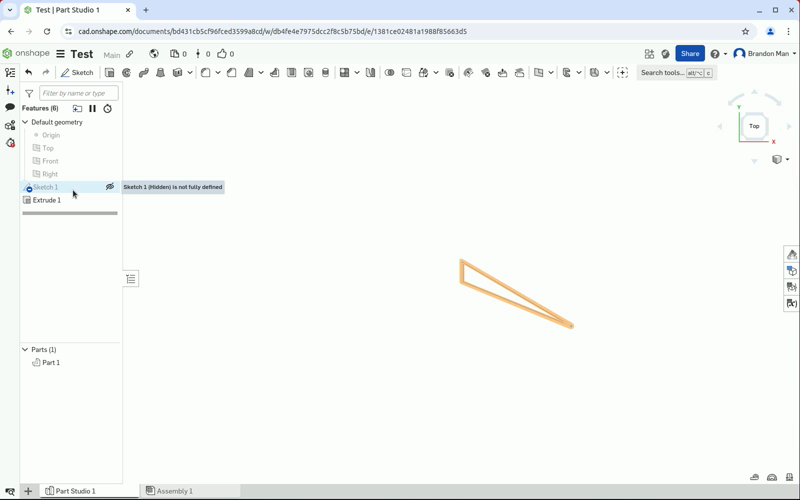
click(73, 189)
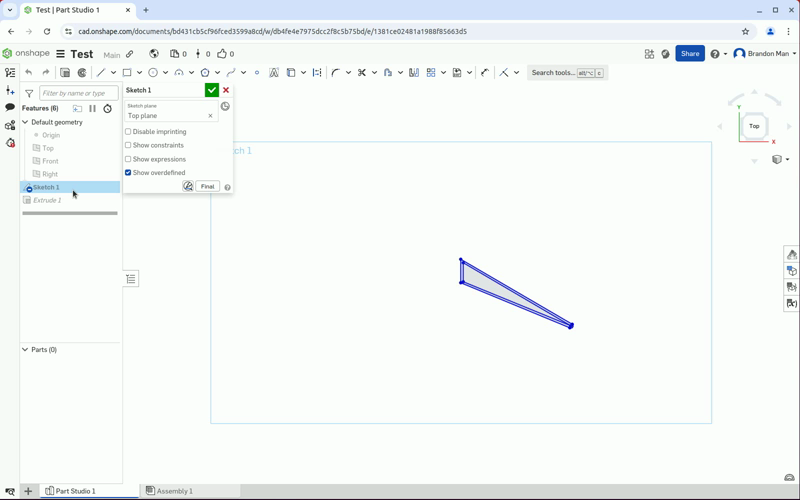
mouse_move(229, 92)
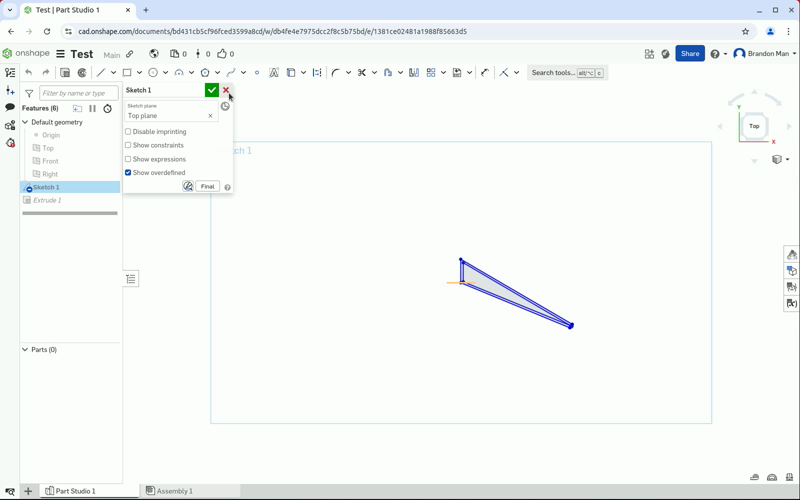
click(229, 92)
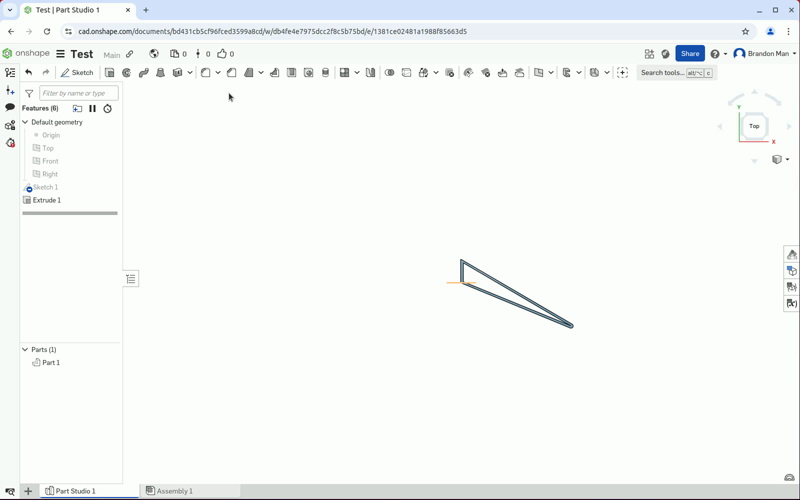
mouse_move(73, 352)
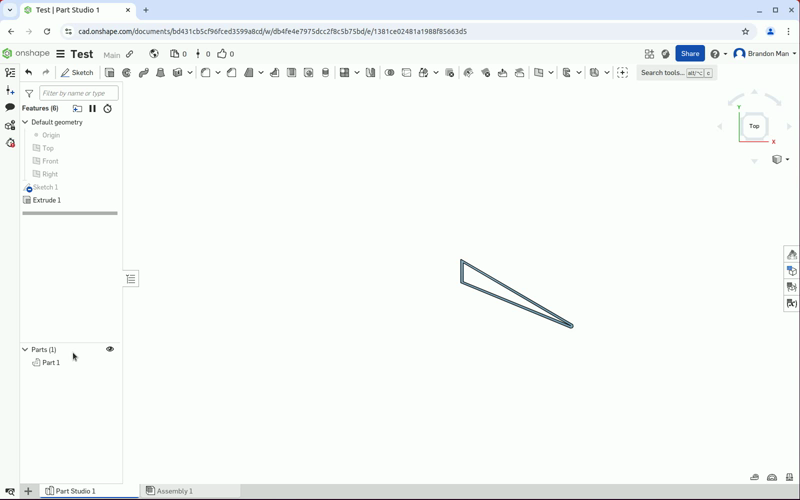
key(y)
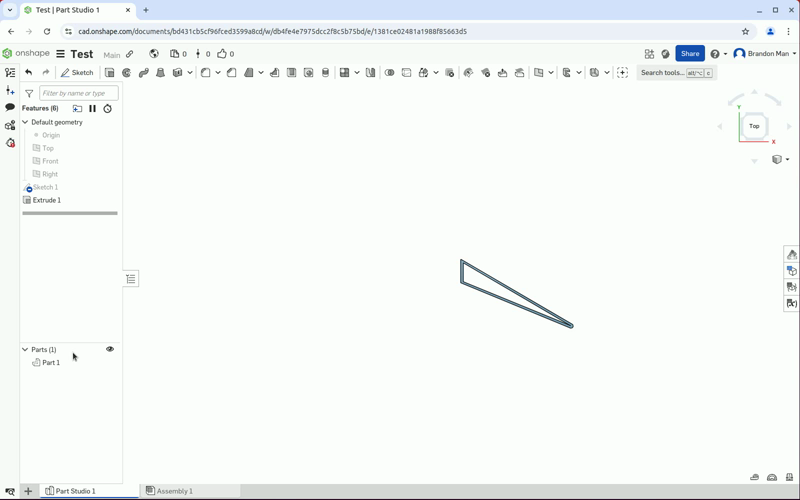
key(shift+p)
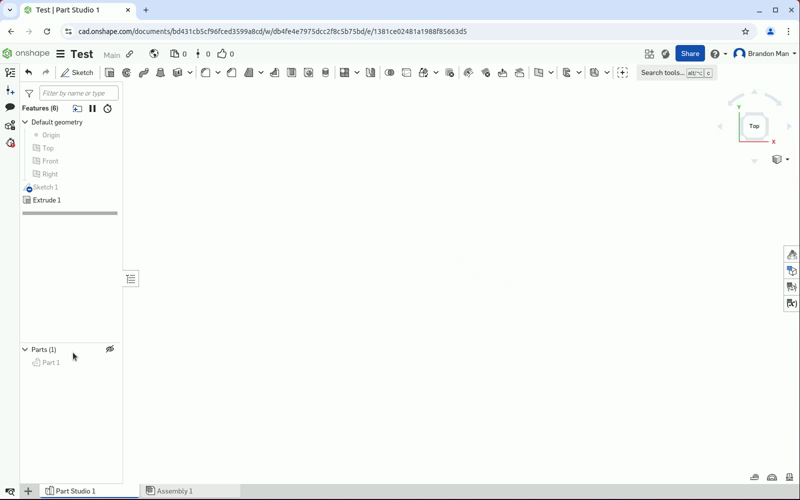
key(space)
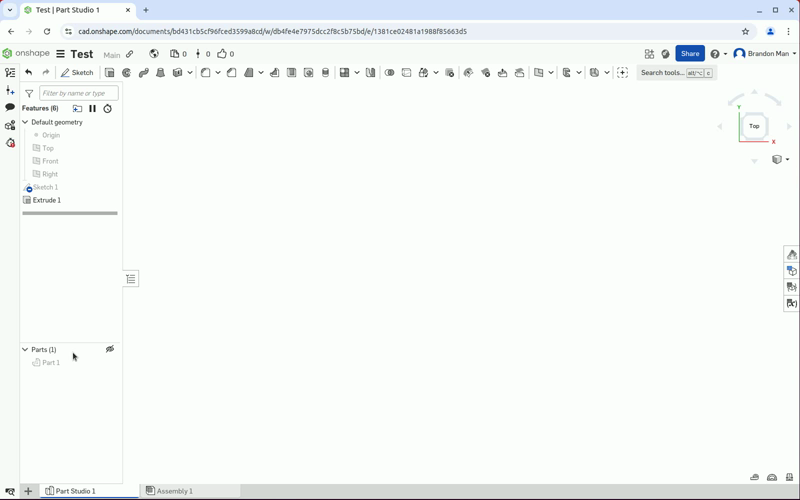
key_down(shift)
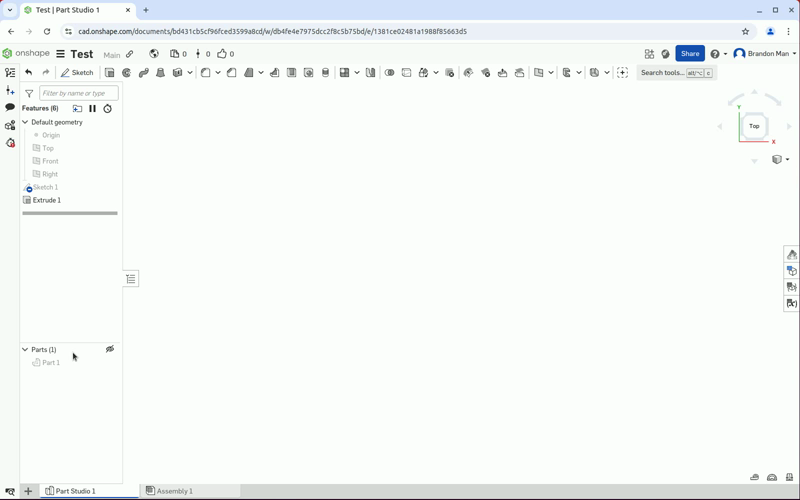
key(up)
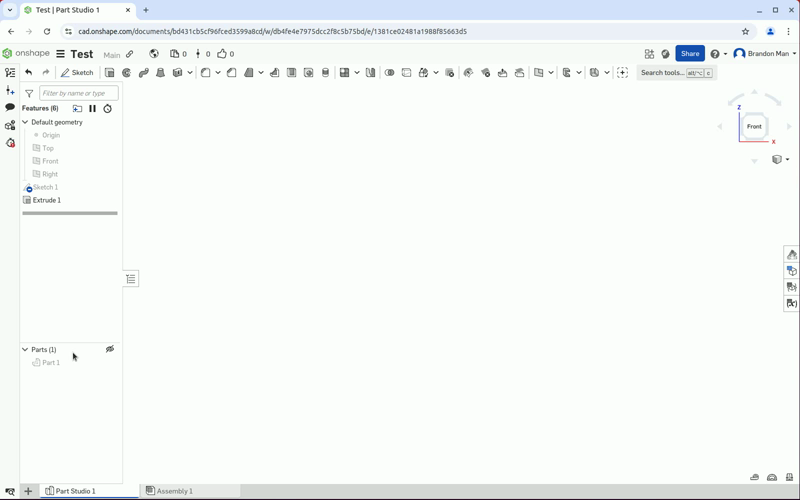
key_up(shift)
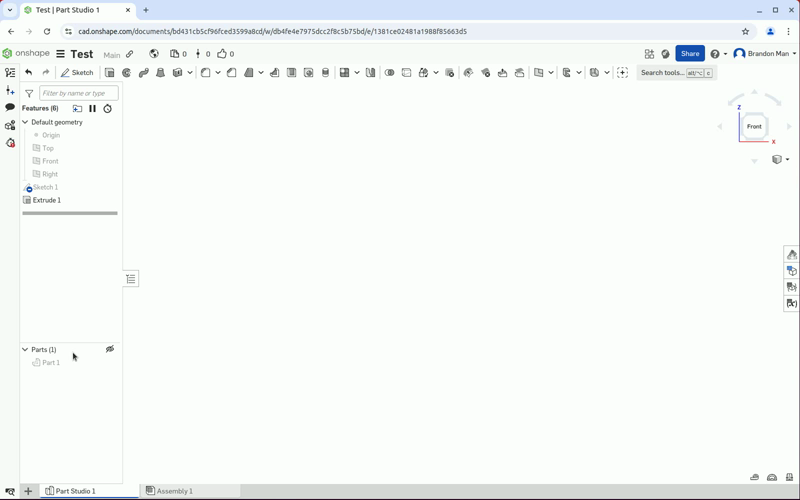
mouse_move(73, 352)
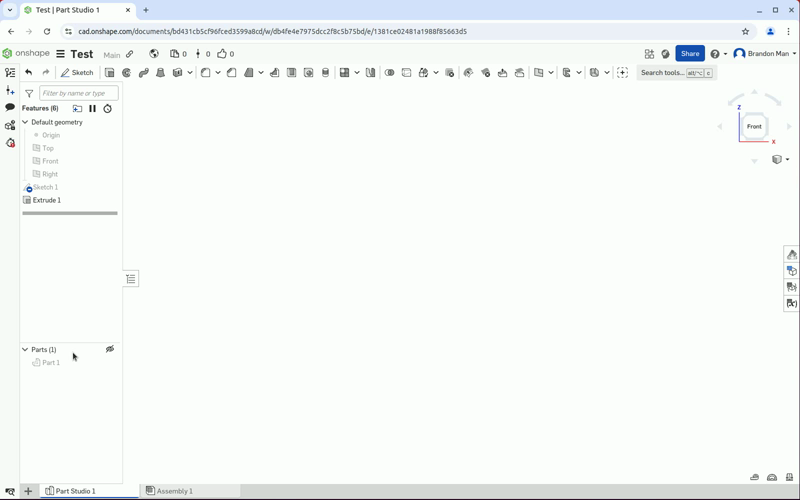
key(shift+y)
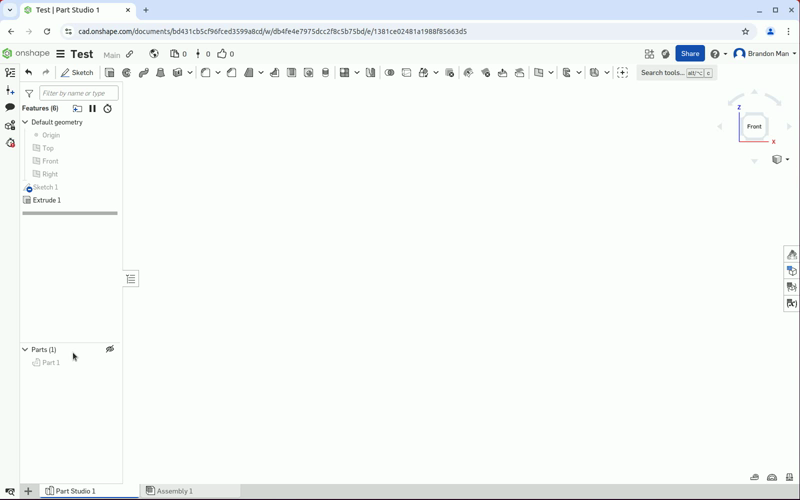
key(shift+s)
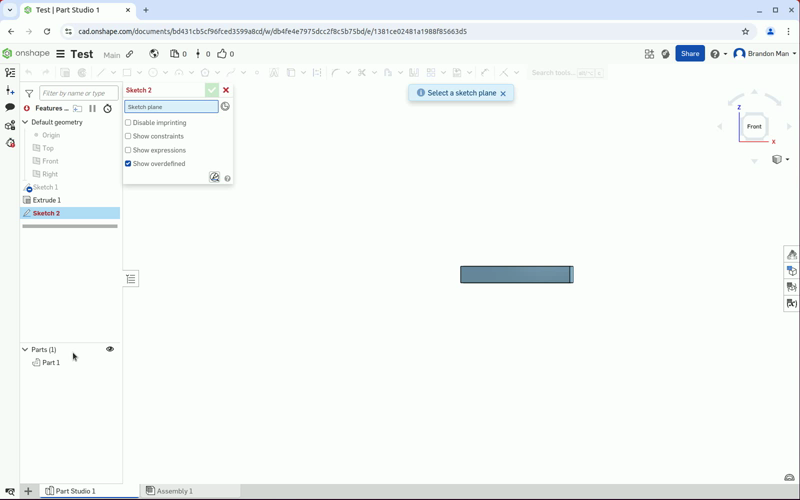
mouse_move(73, 163)
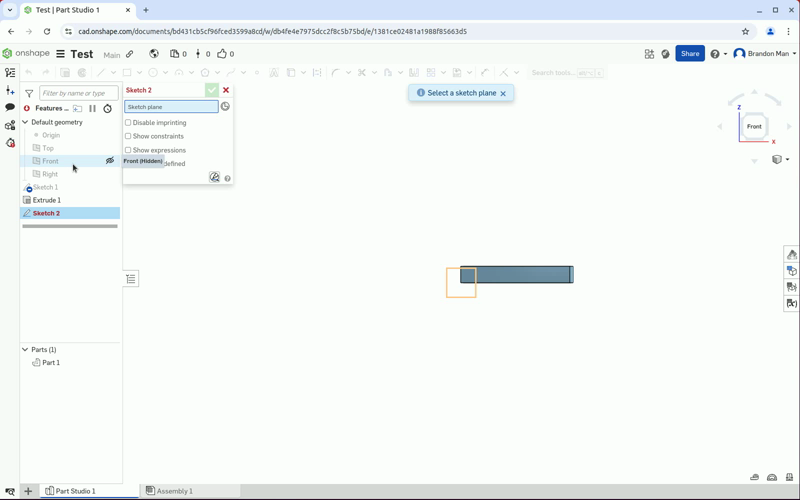
click(73, 163)
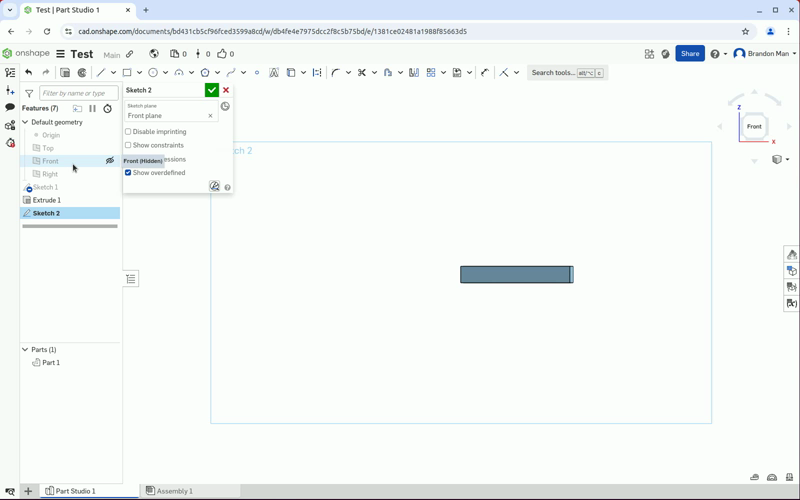
mouse_move(73, 352)
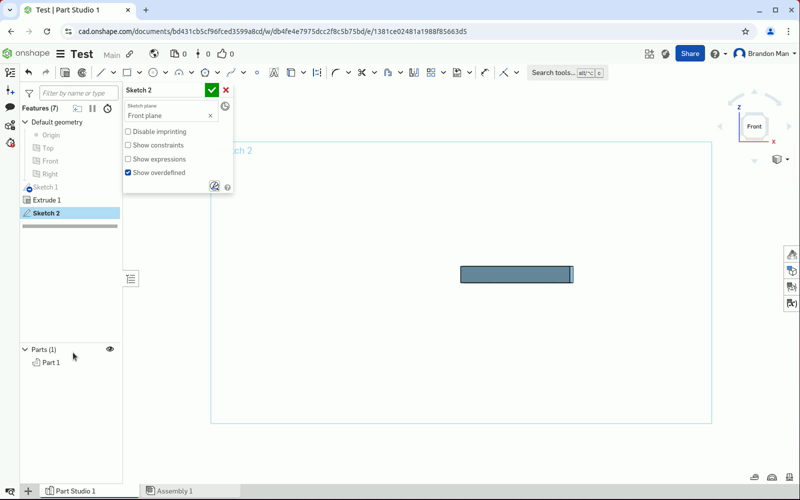
key(y)
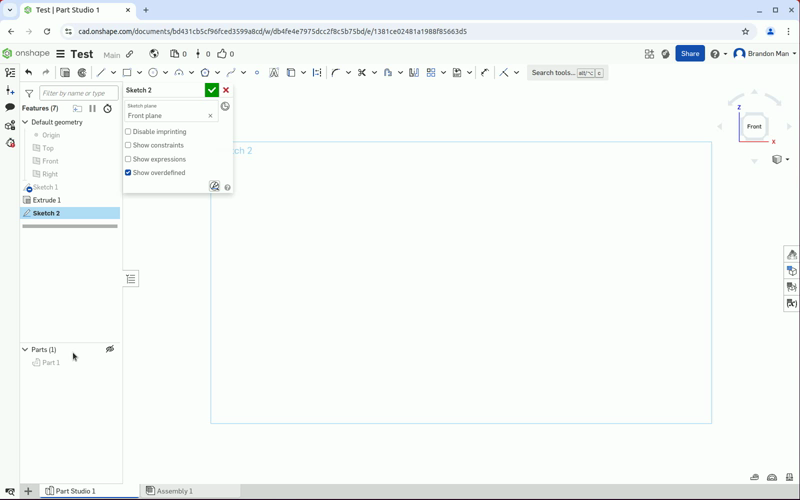
key(l)
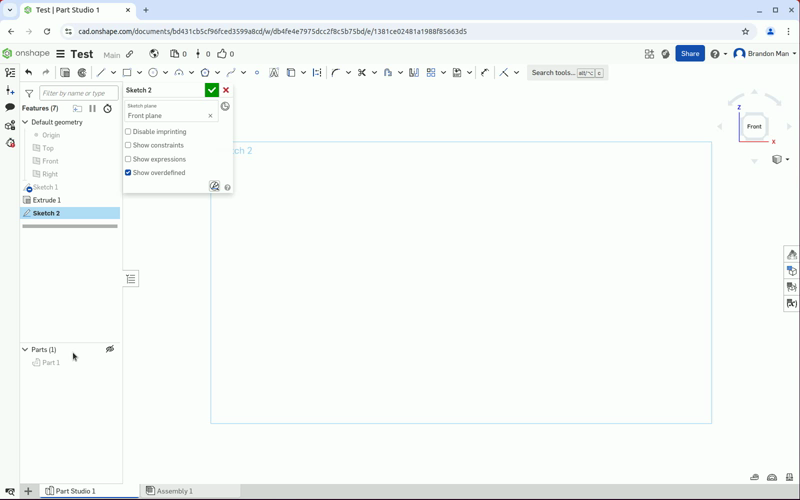
key_down(shift)
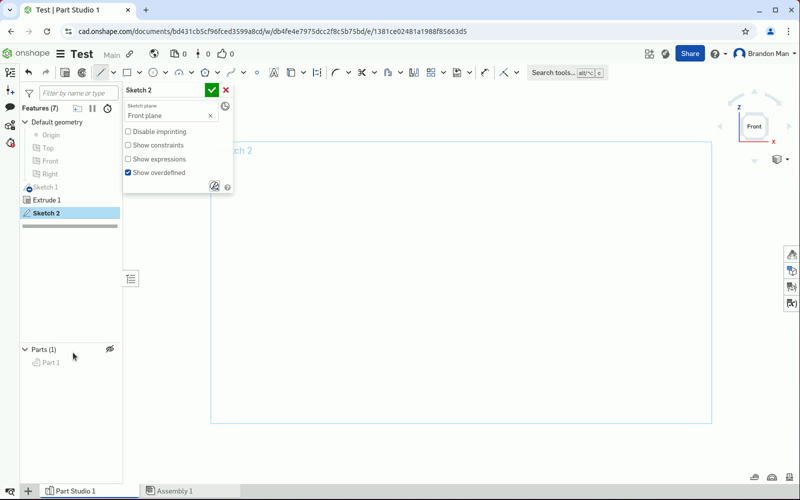
mouse_move(458, 278)
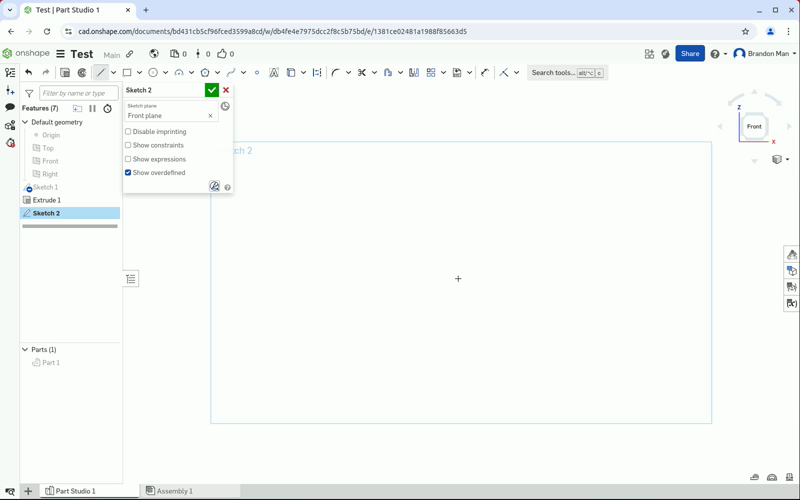
click(458, 278)
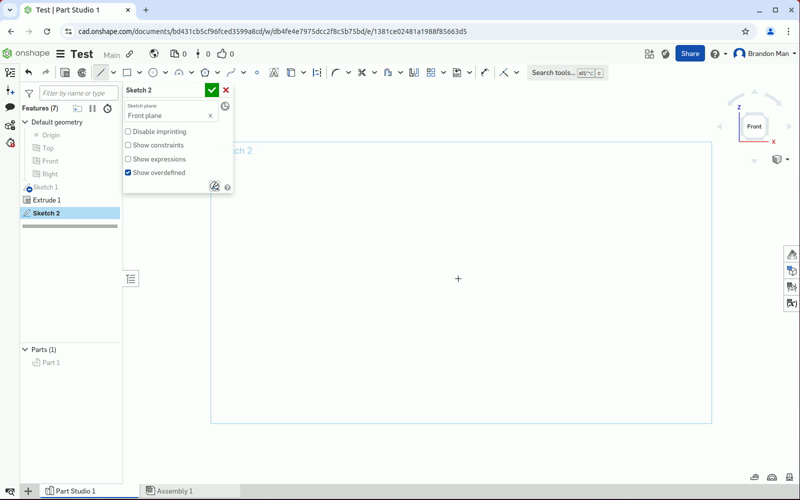
key_up(shift)
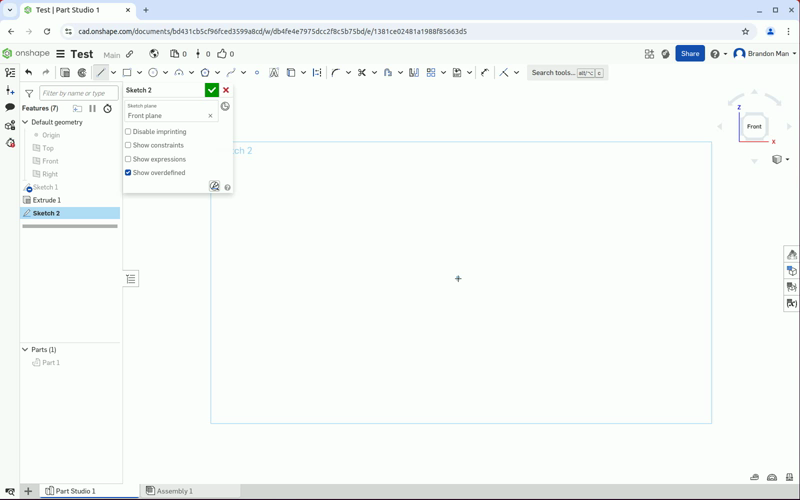
key_down(shift)
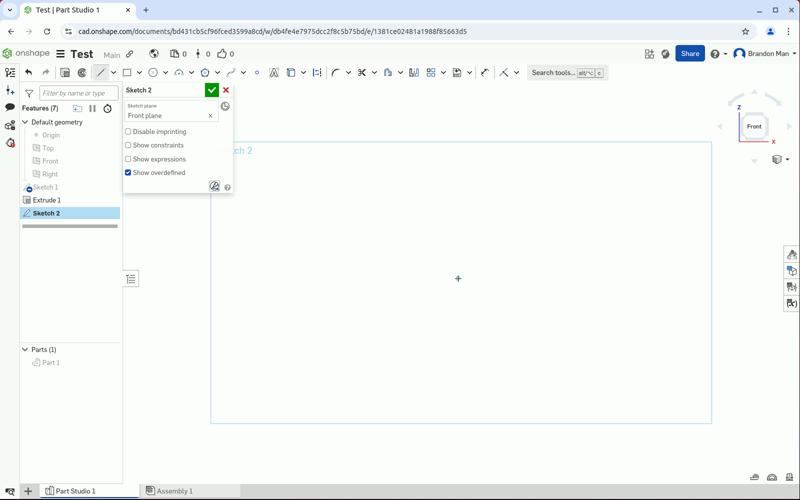
mouse_move(488, 278)
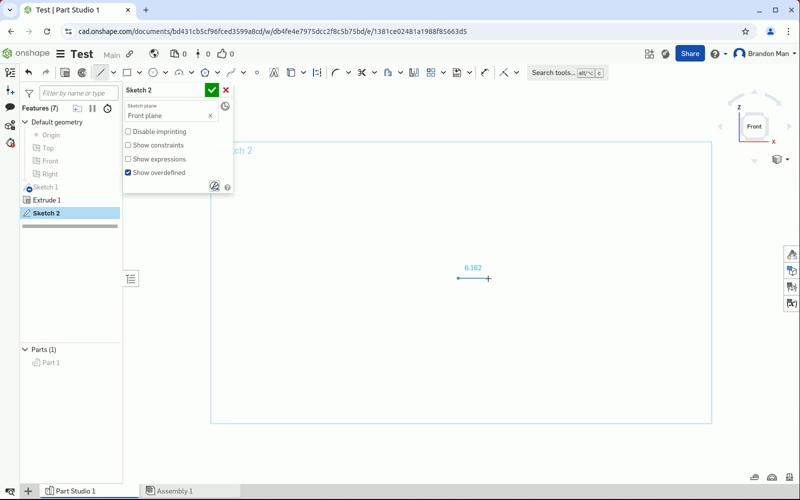
mouse_move(461, 276)
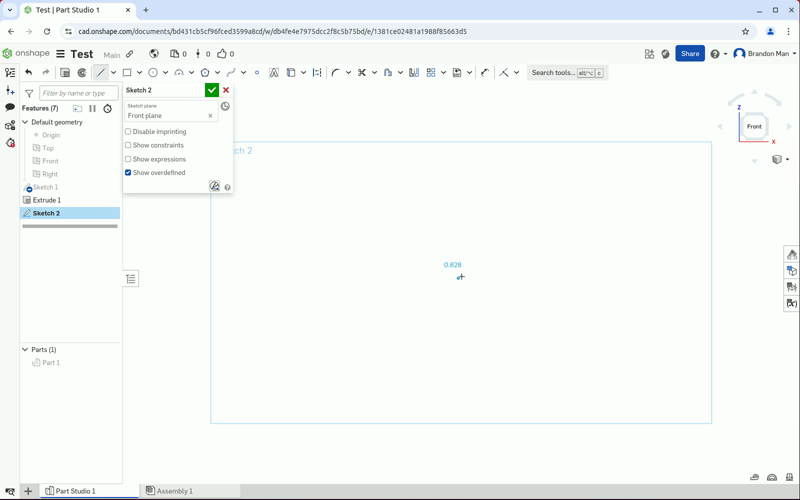
scroll(6)
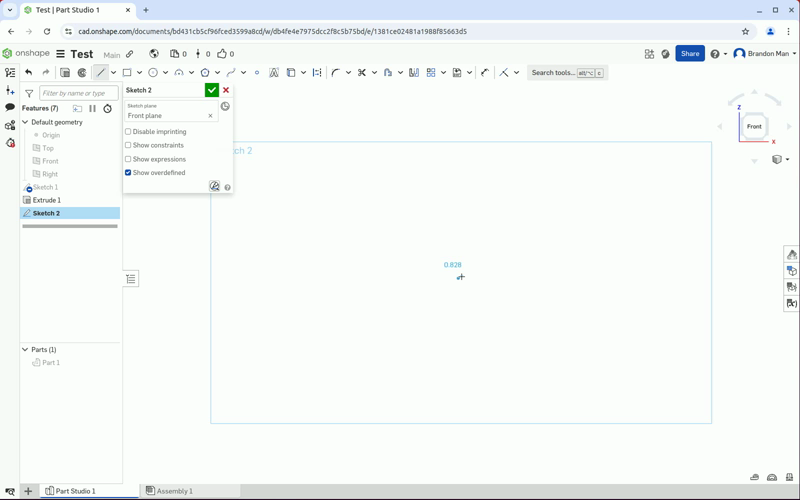
scroll(6)
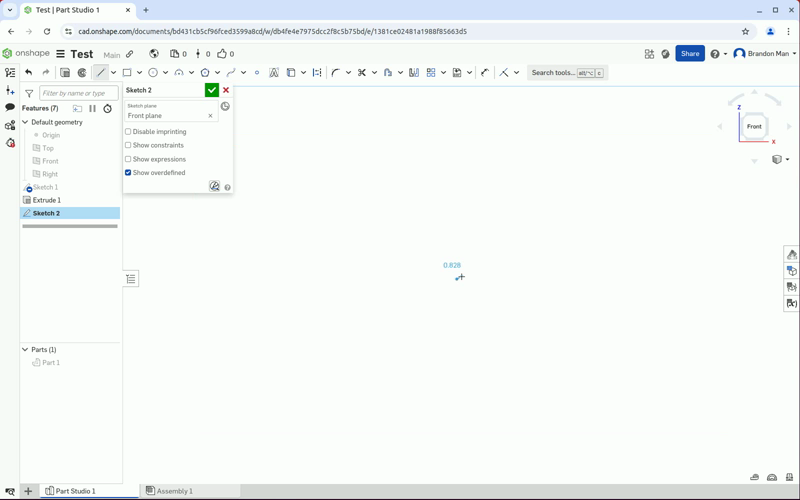
scroll(6)
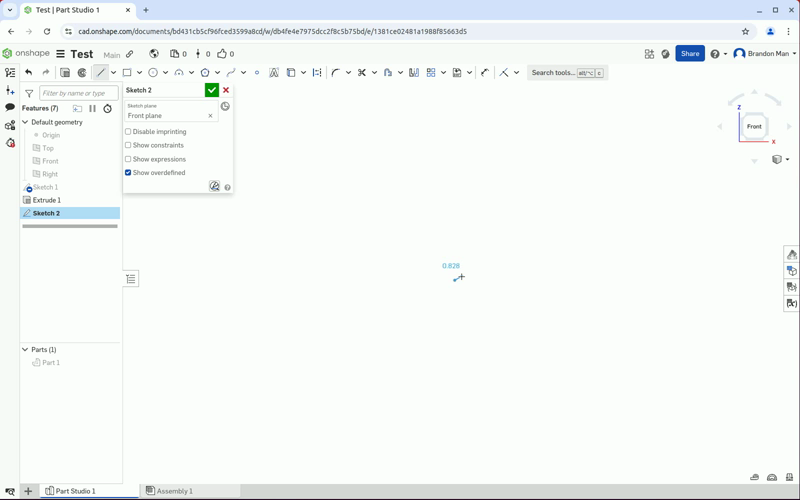
scroll(6)
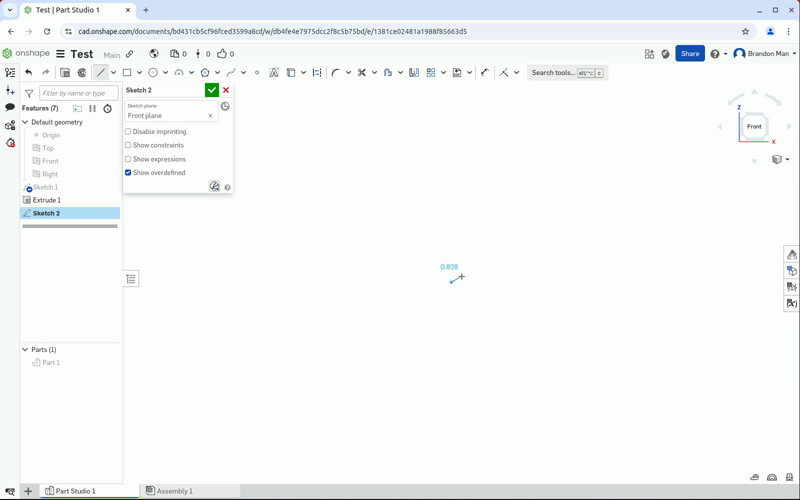
scroll(6)
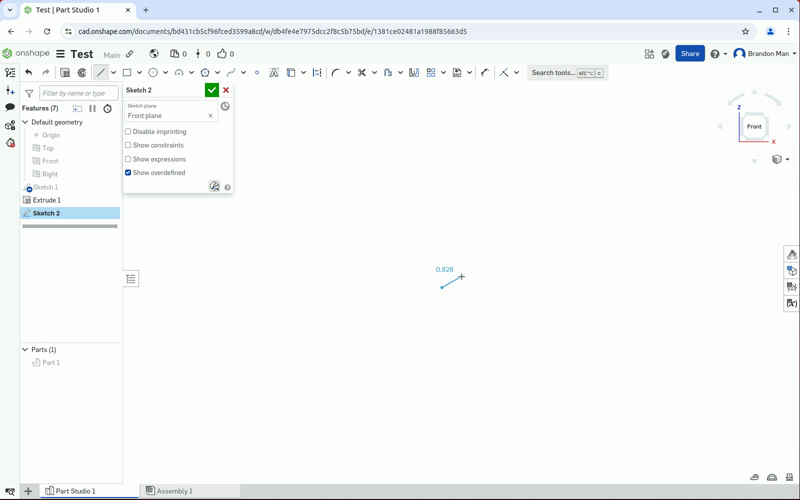
scroll(6)
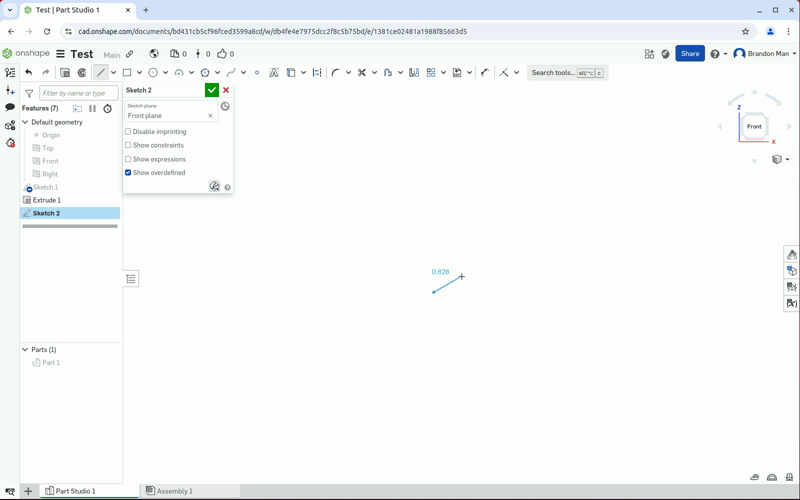
scroll(6)
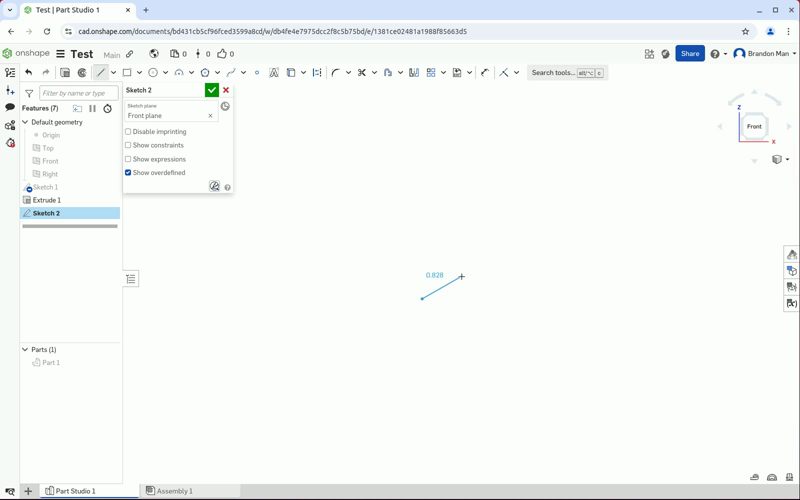
click(461, 276)
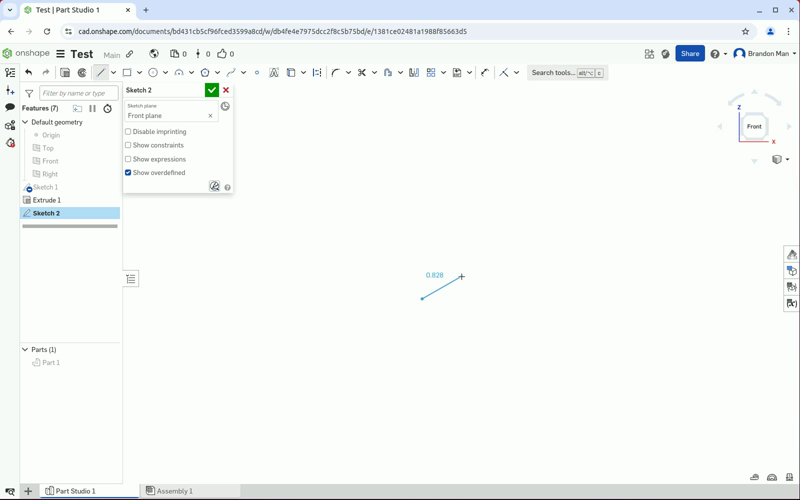
scroll(-6)
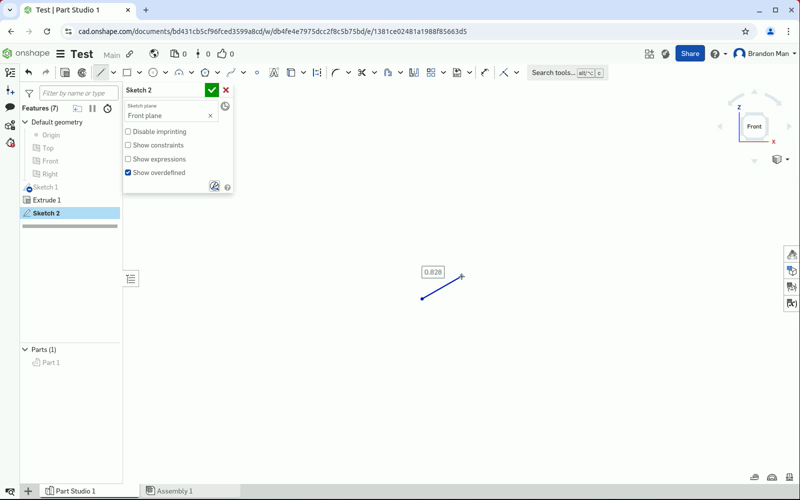
scroll(-6)
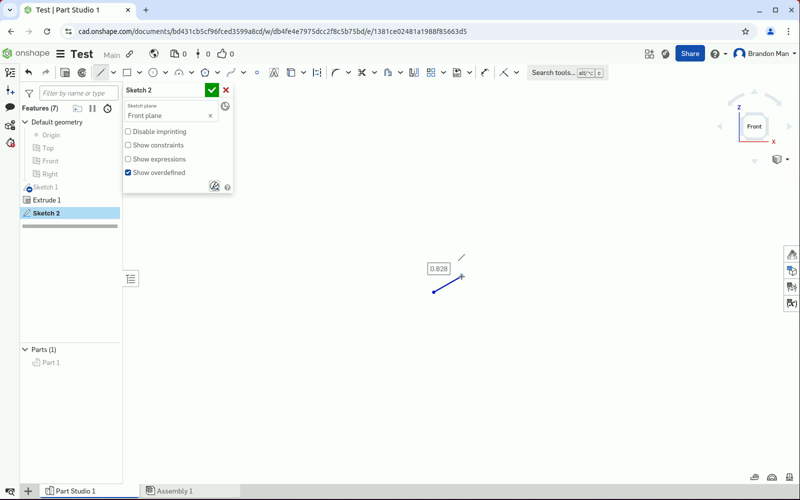
scroll(-6)
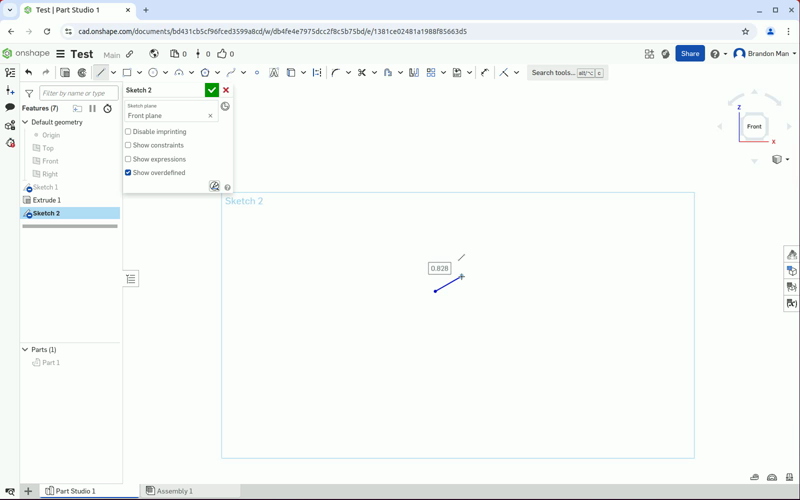
scroll(-6)
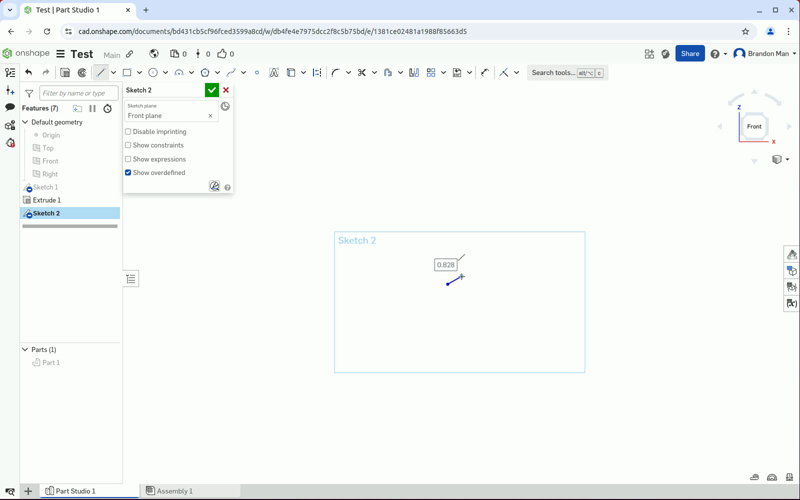
scroll(-6)
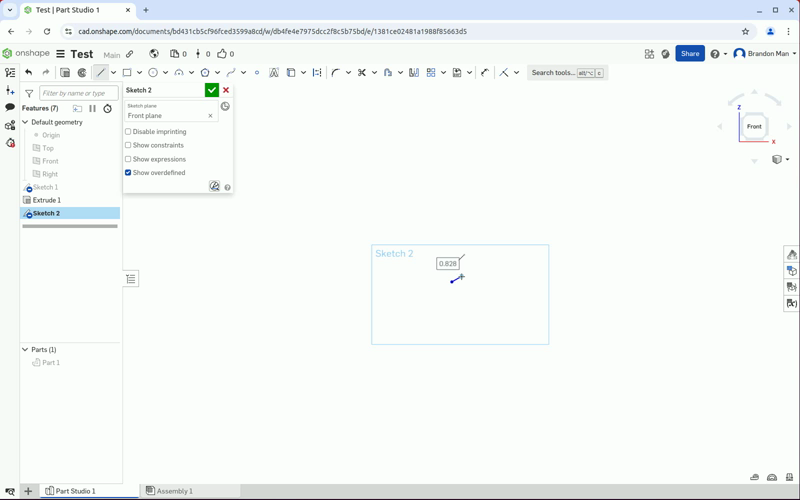
scroll(-6)
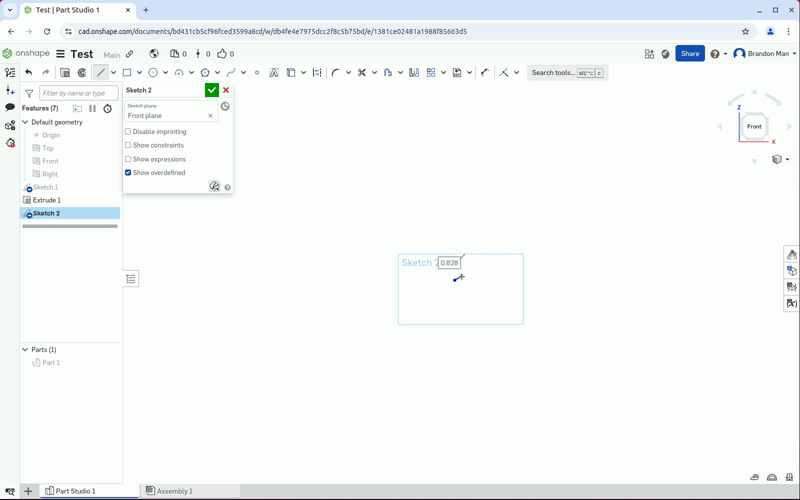
scroll(-6)
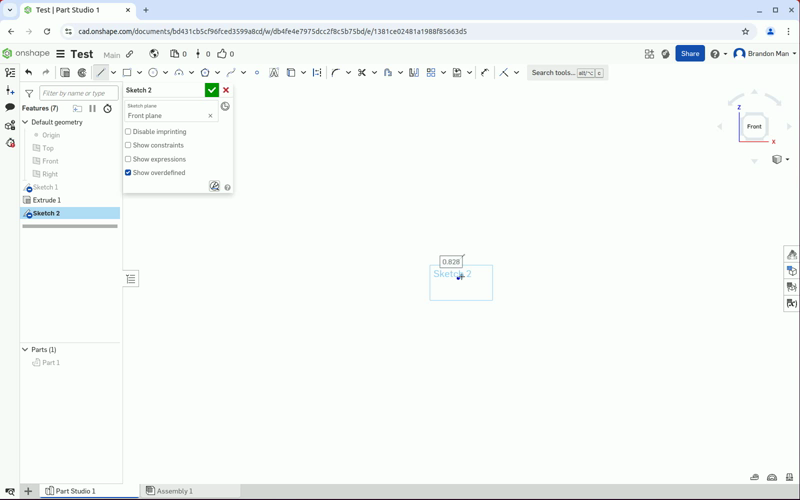
key_up(shift)
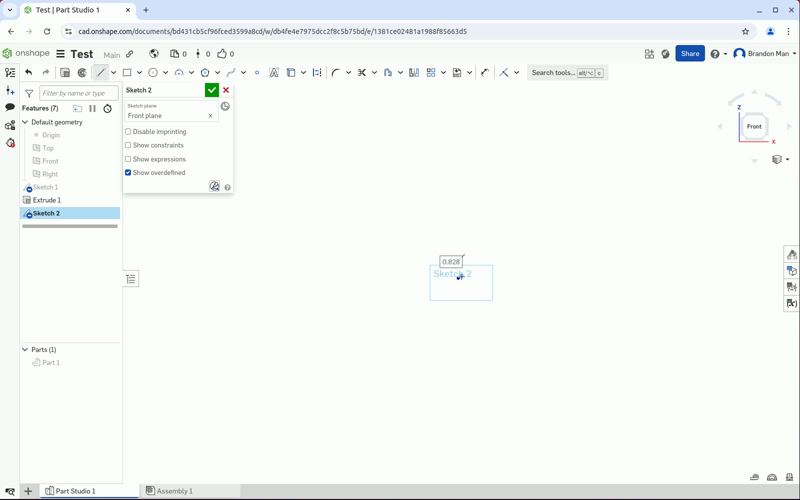
key_down(shift)
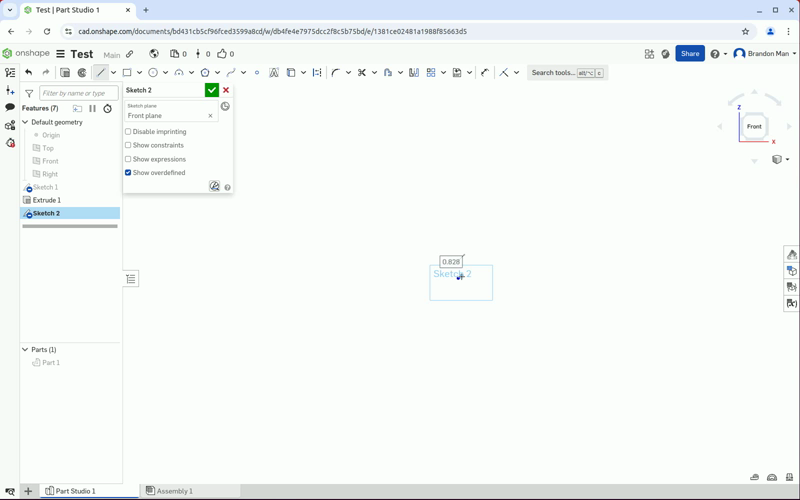
mouse_move(491, 276)
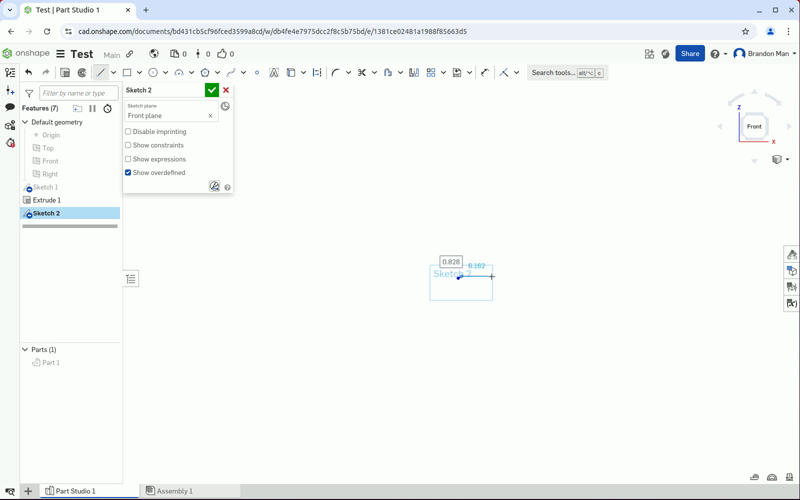
mouse_move(461, 270)
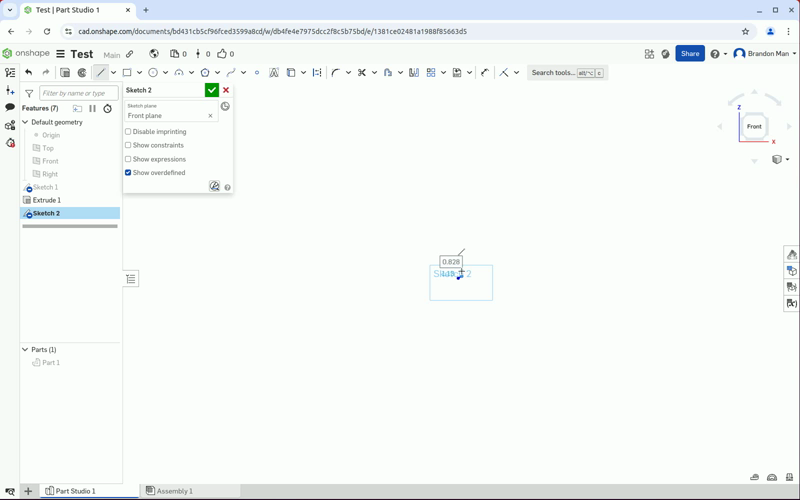
scroll(6)
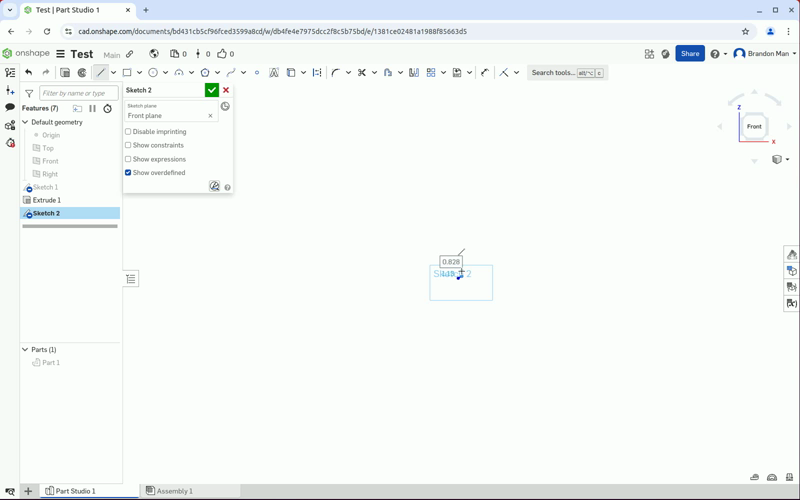
scroll(6)
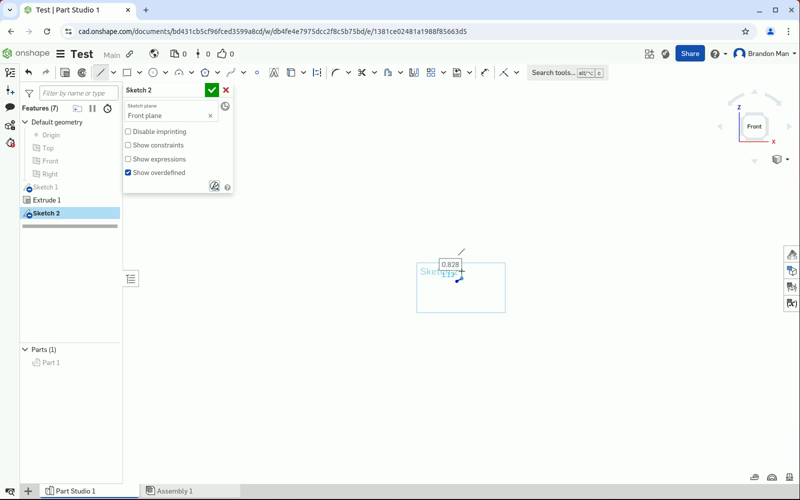
scroll(6)
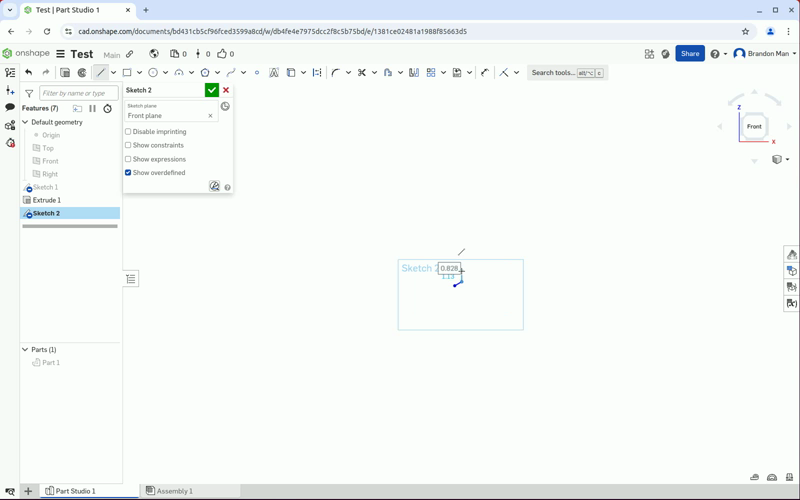
scroll(6)
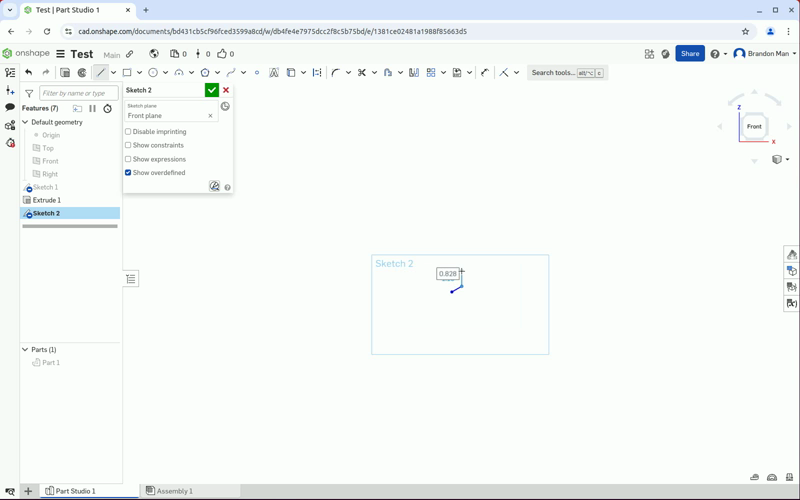
scroll(6)
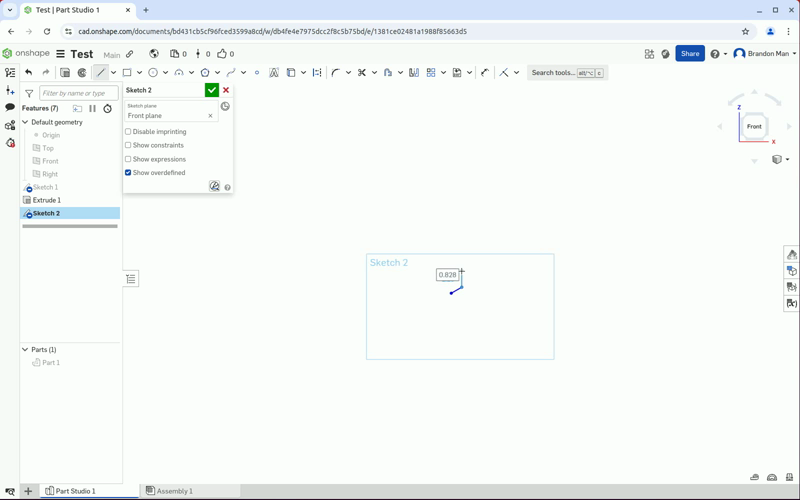
scroll(6)
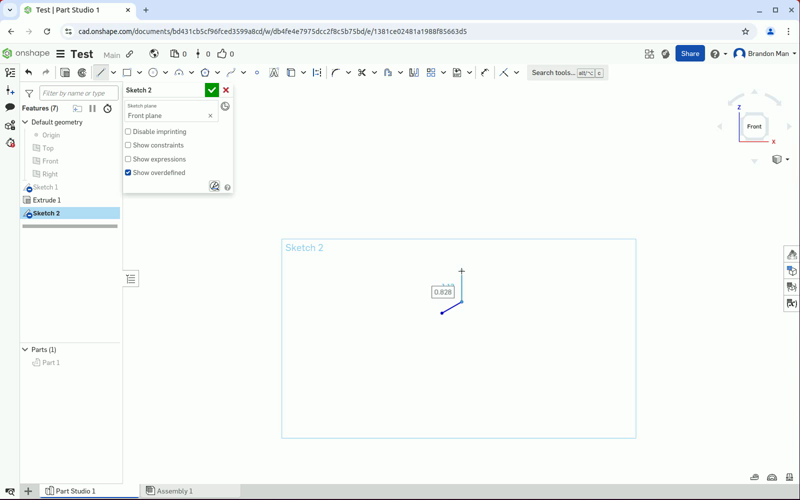
scroll(6)
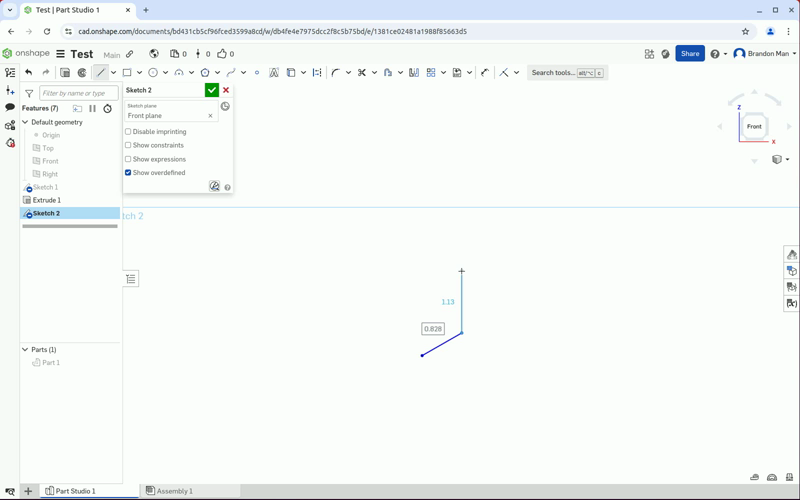
click(461, 270)
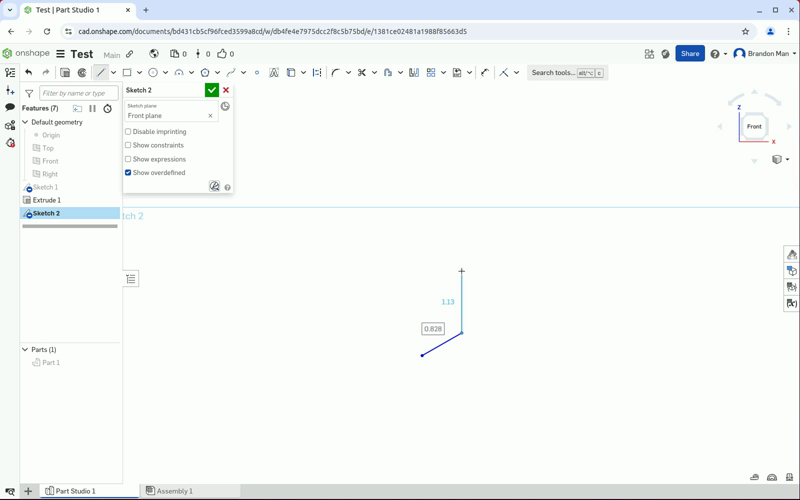
scroll(-6)
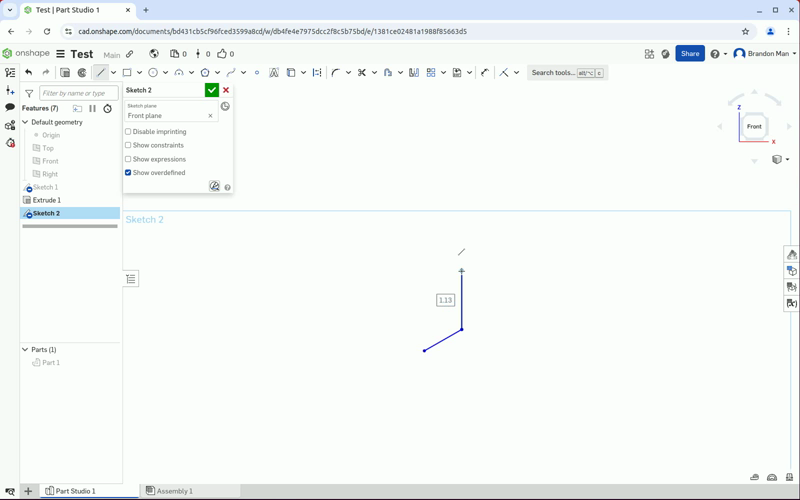
scroll(-6)
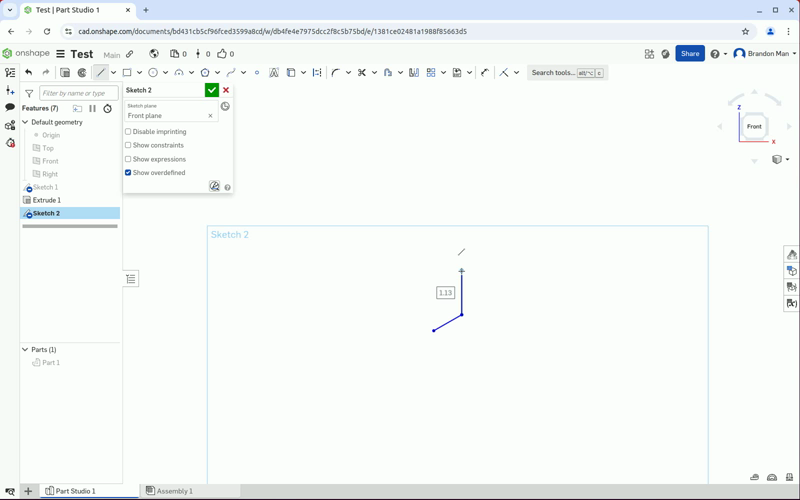
scroll(-6)
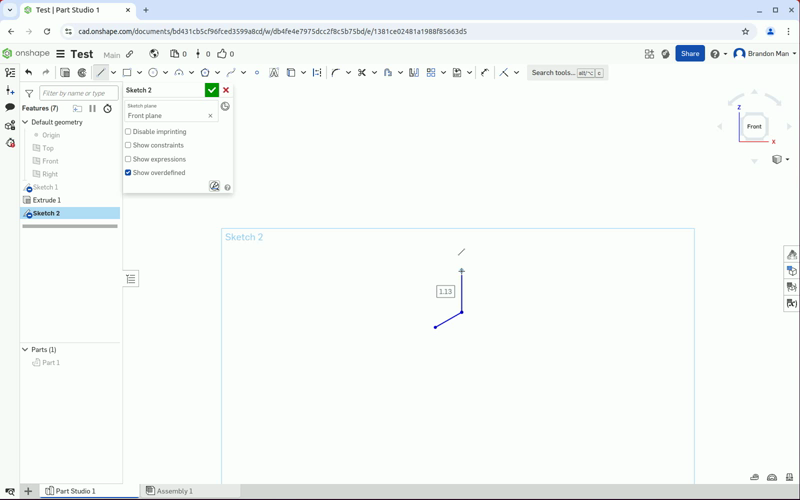
scroll(-6)
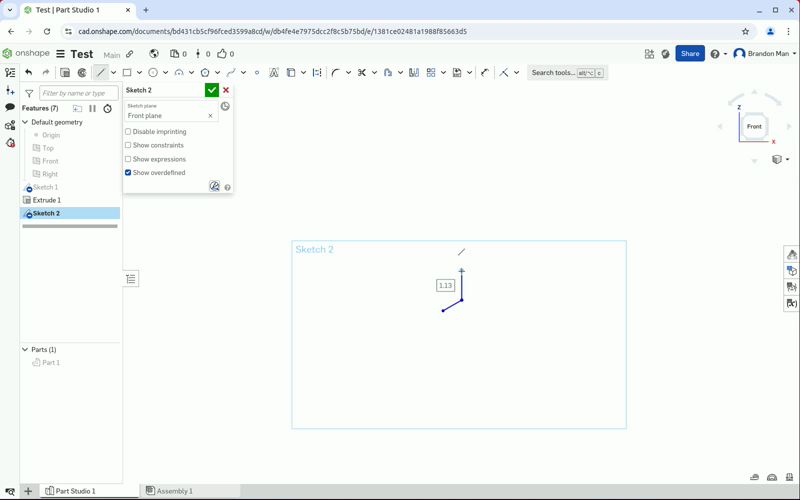
scroll(-6)
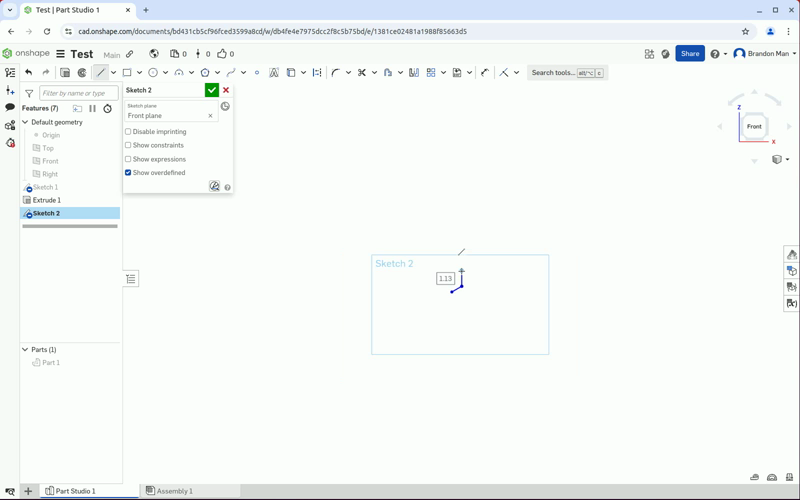
scroll(-6)
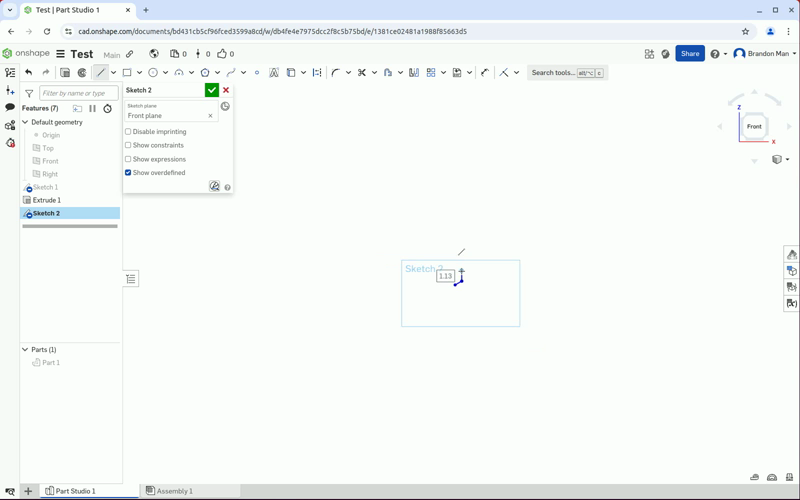
scroll(-6)
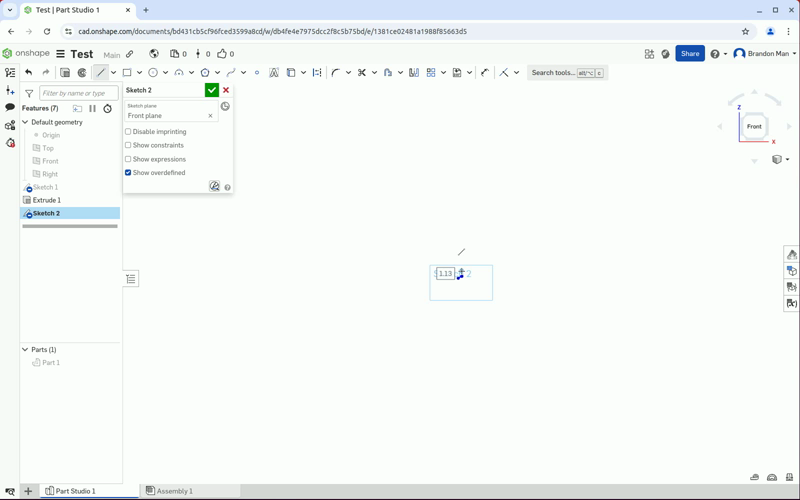
key_up(shift)
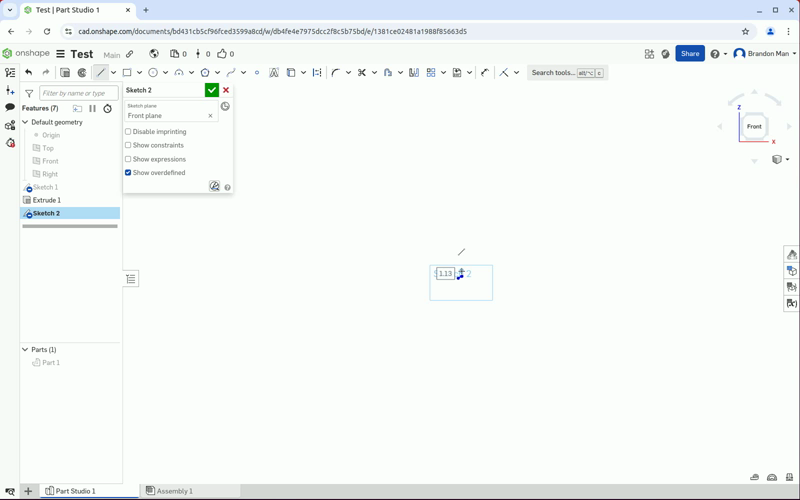
key_down(shift)
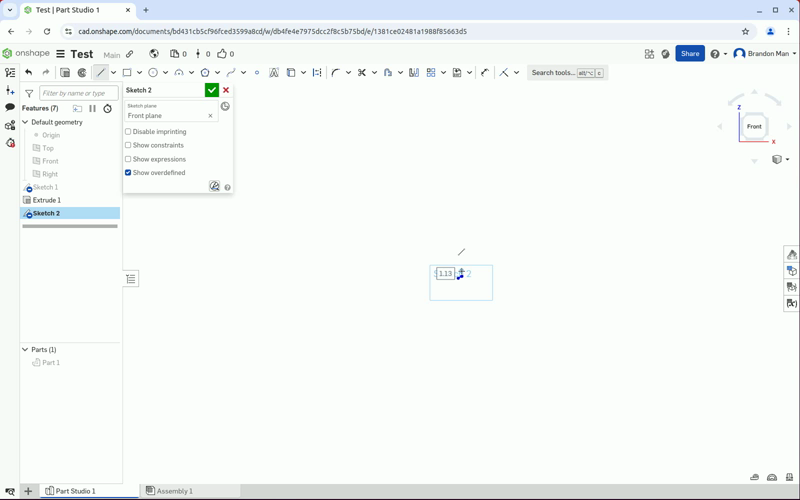
mouse_move(491, 270)
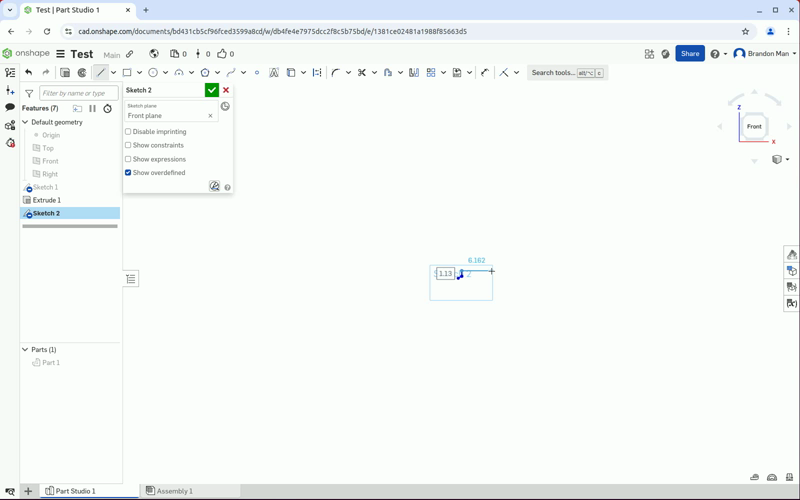
mouse_move(458, 269)
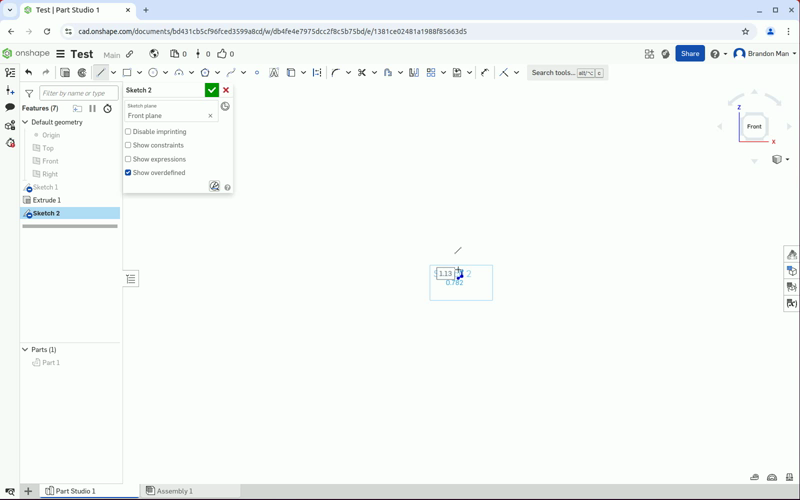
scroll(6)
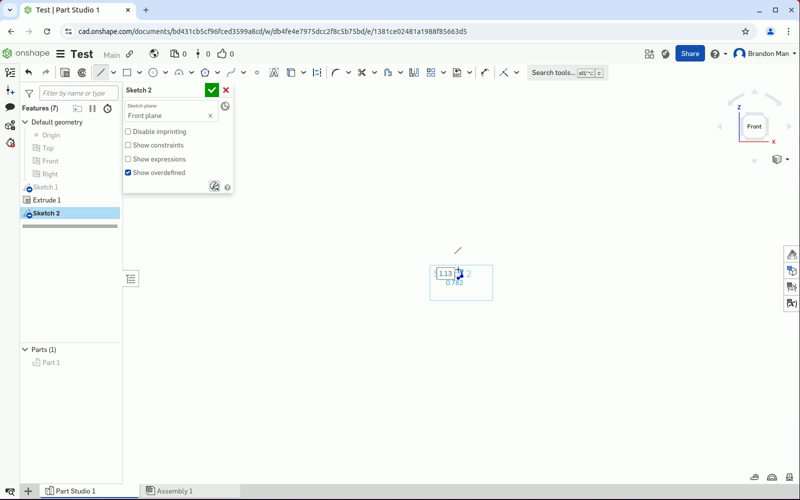
scroll(6)
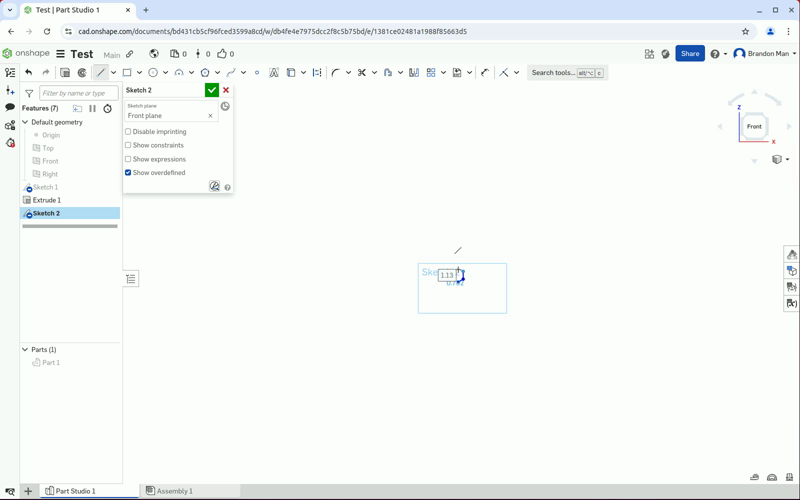
scroll(6)
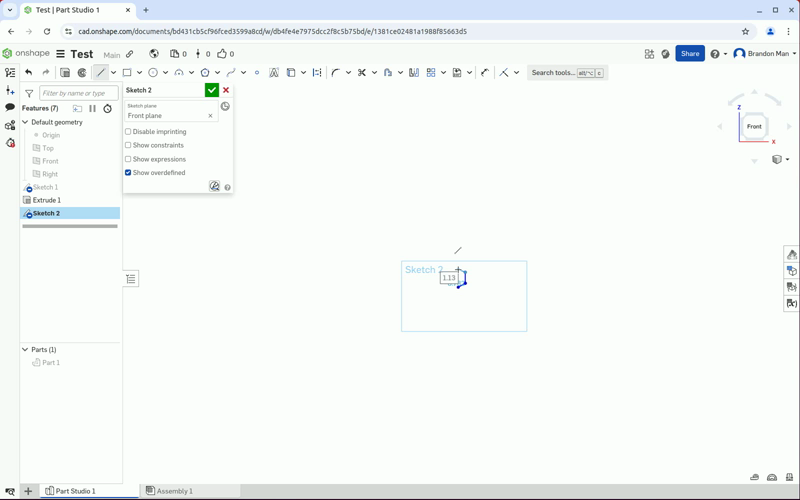
scroll(6)
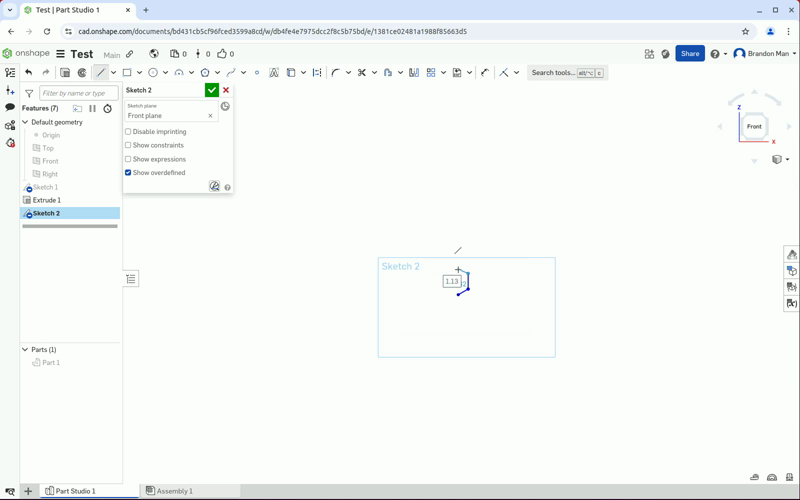
scroll(6)
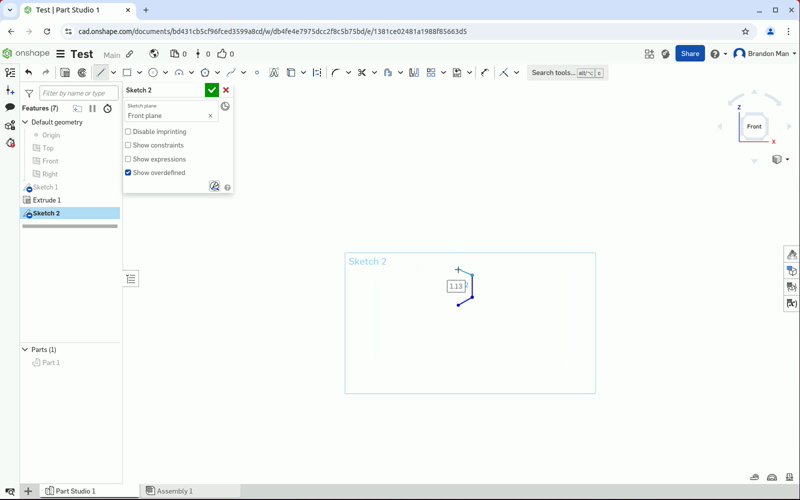
scroll(6)
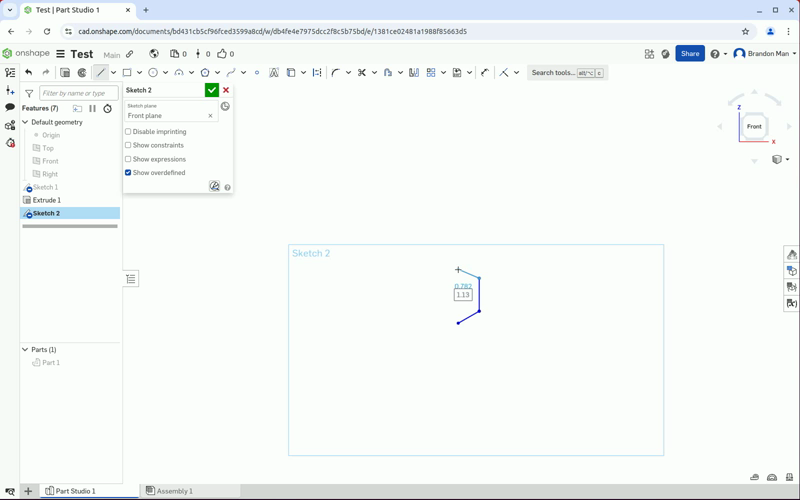
scroll(6)
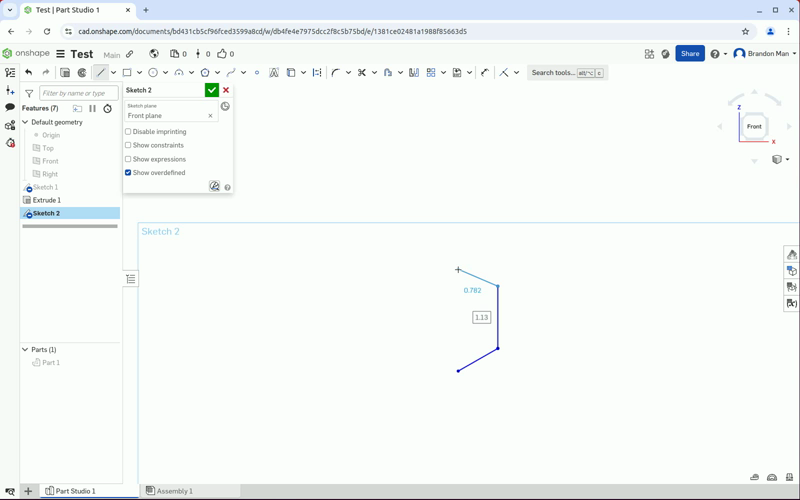
click(458, 269)
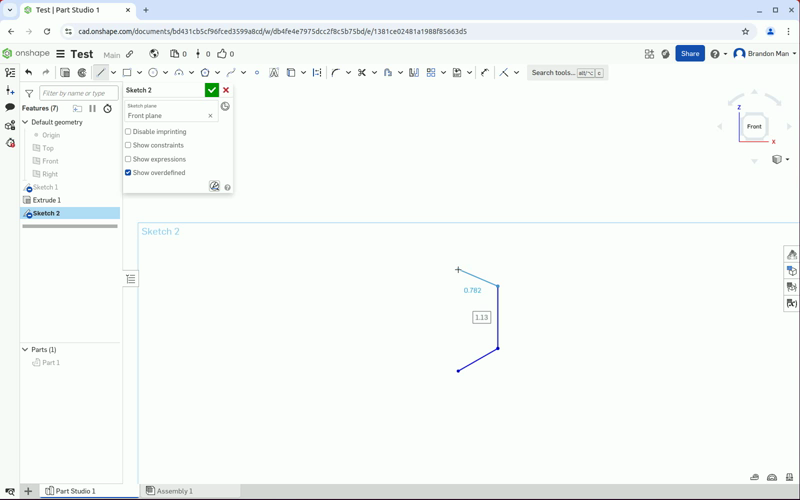
scroll(-6)
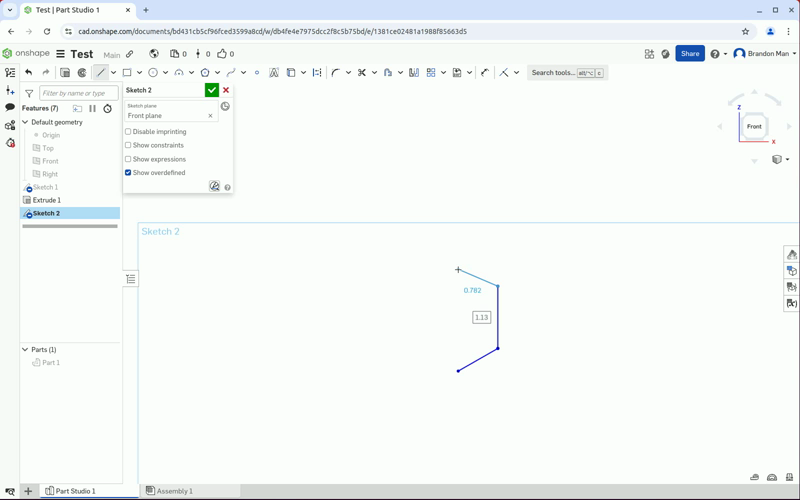
scroll(-6)
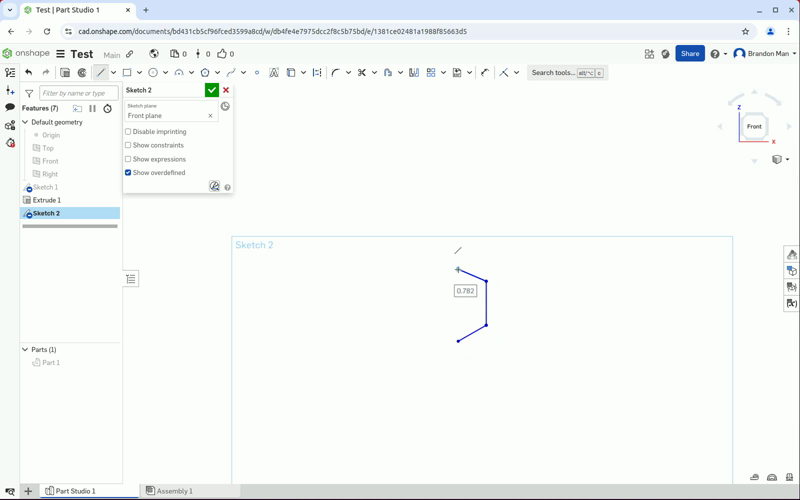
scroll(-6)
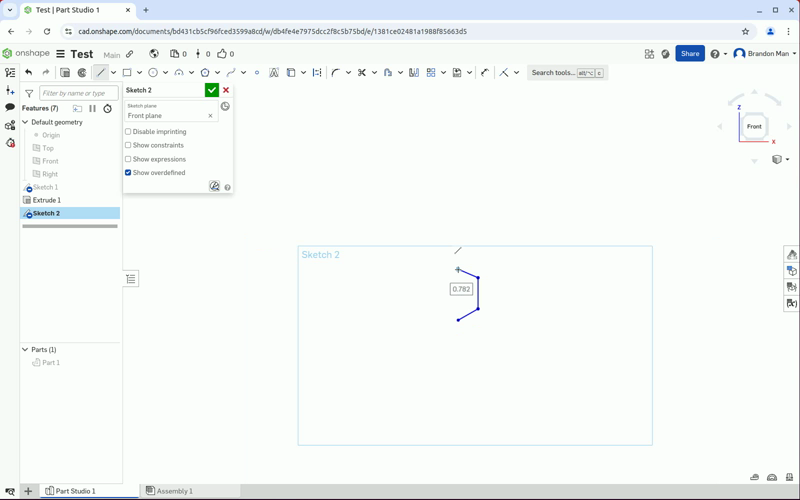
scroll(-6)
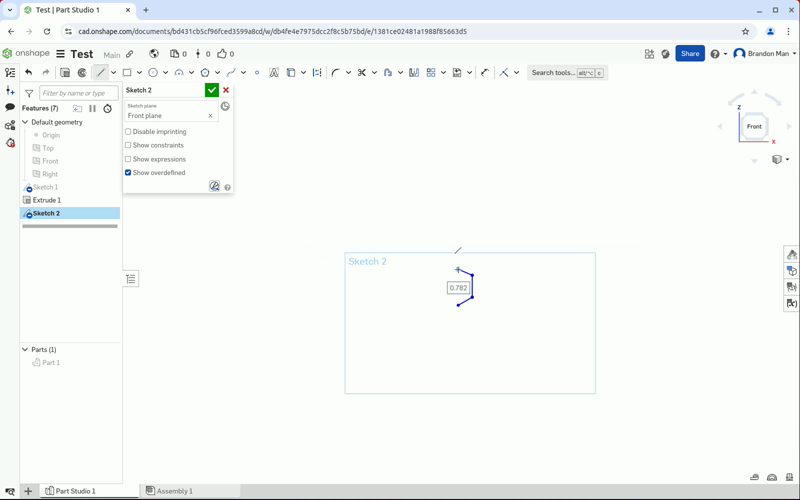
scroll(-6)
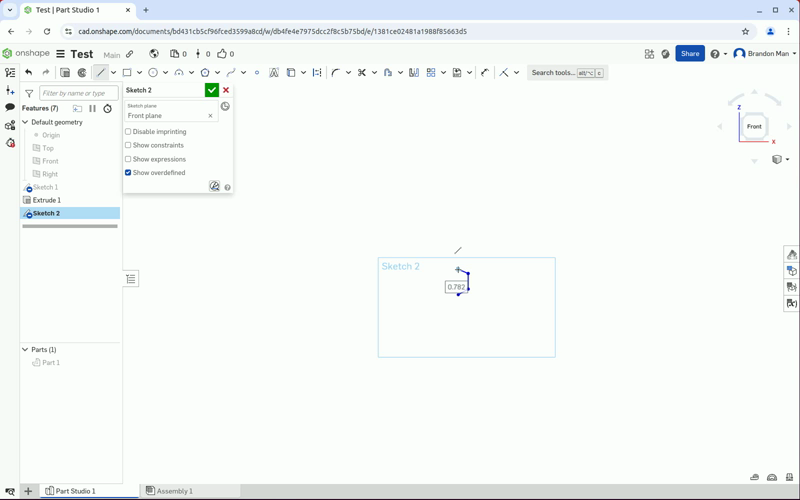
scroll(-6)
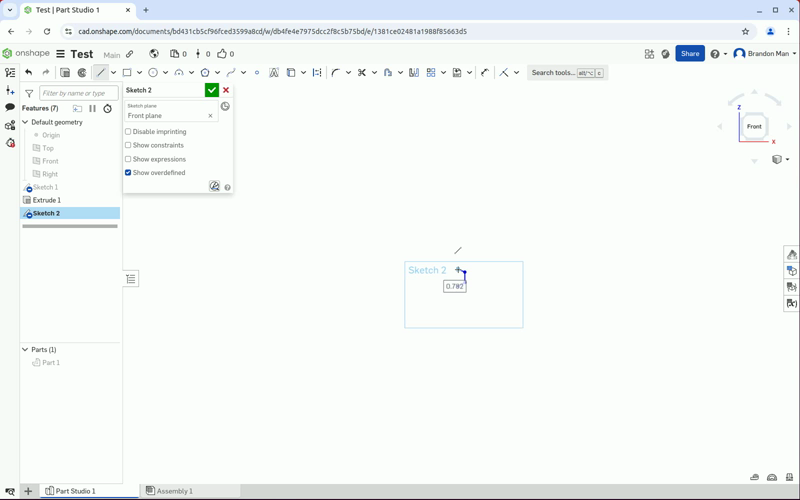
scroll(-6)
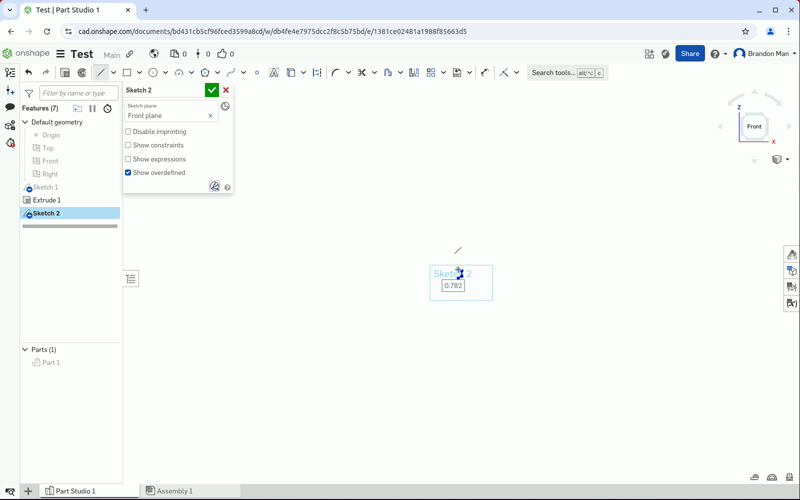
key_up(shift)
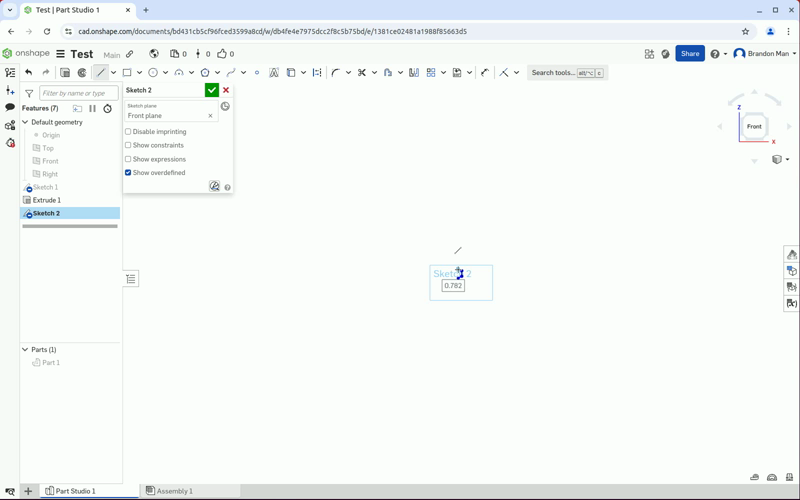
mouse_move(488, 269)
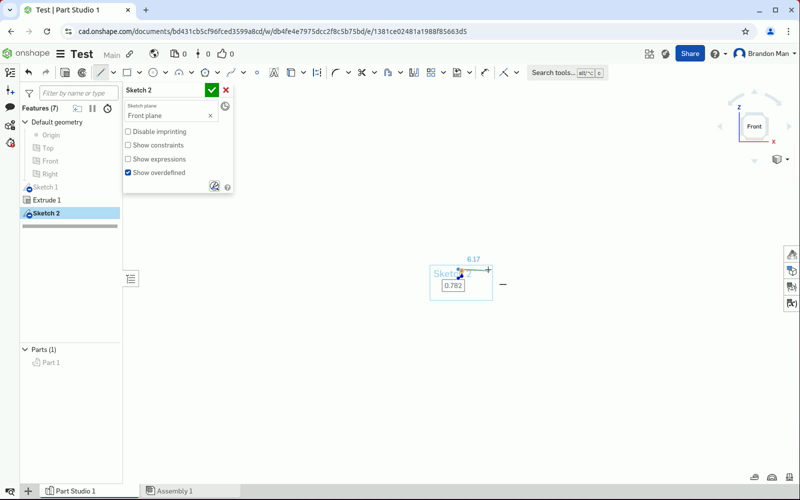
key_down(shift)
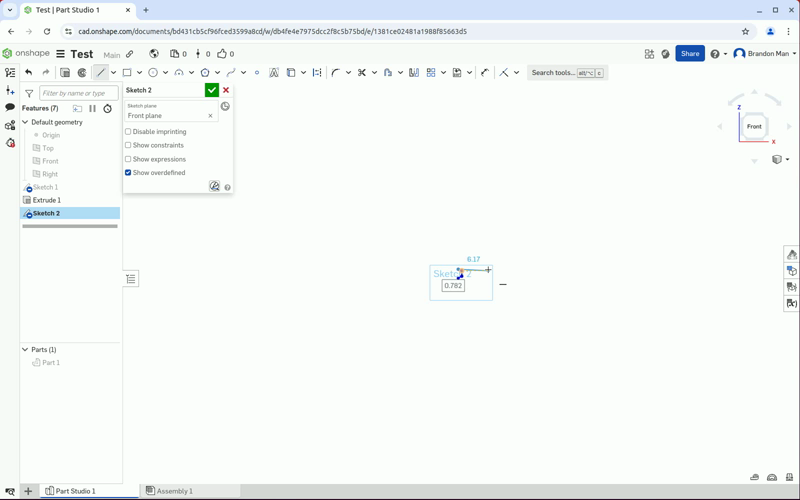
mouse_move(458, 278)
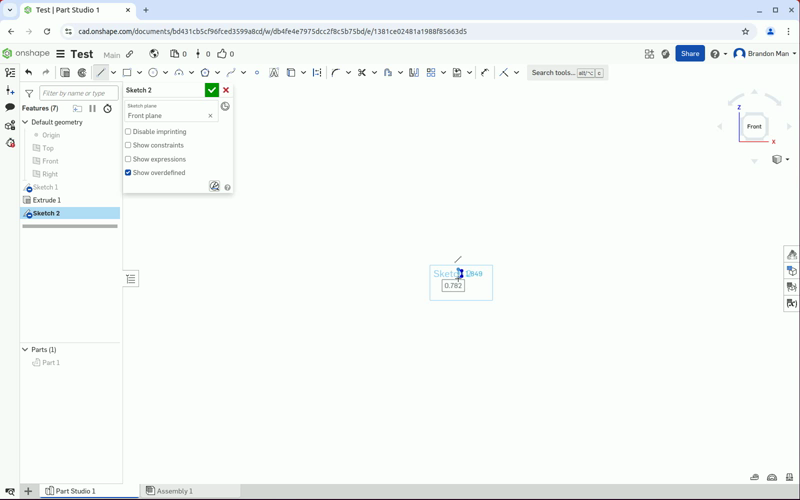
scroll(6)
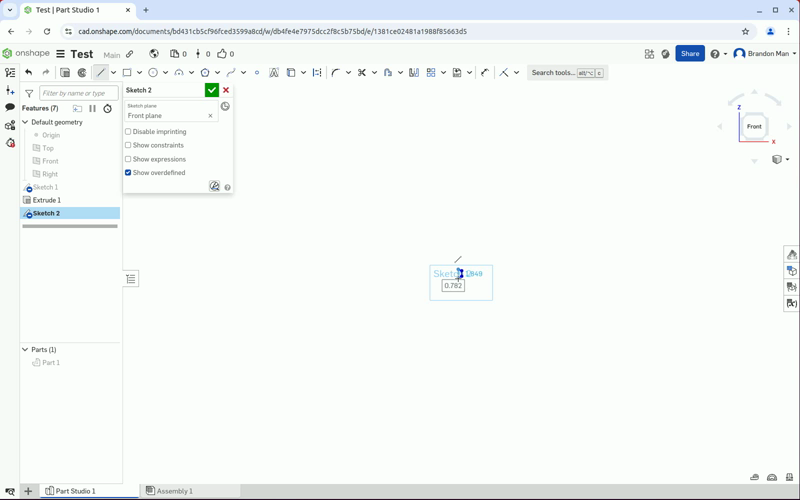
scroll(6)
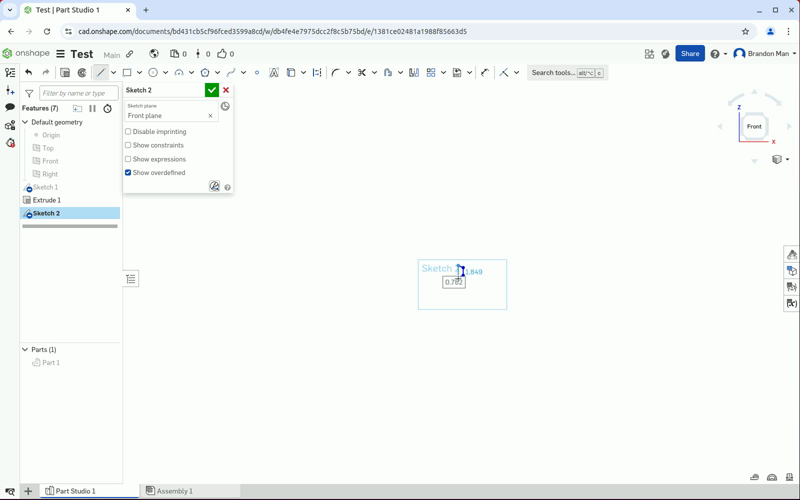
scroll(6)
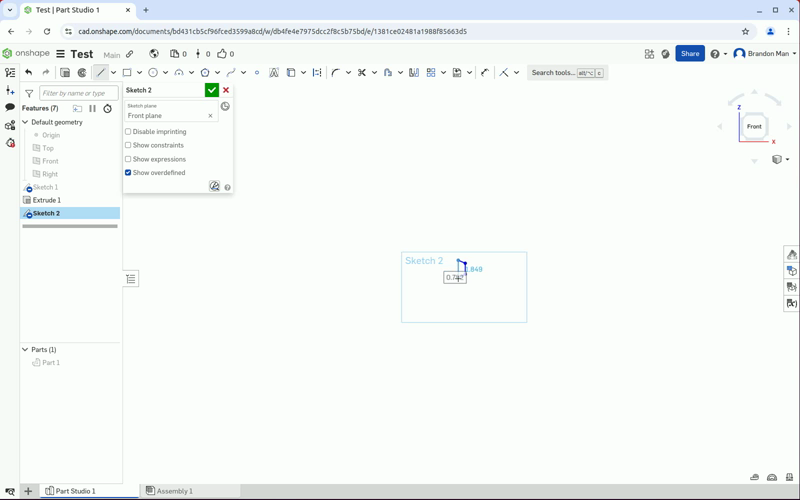
scroll(6)
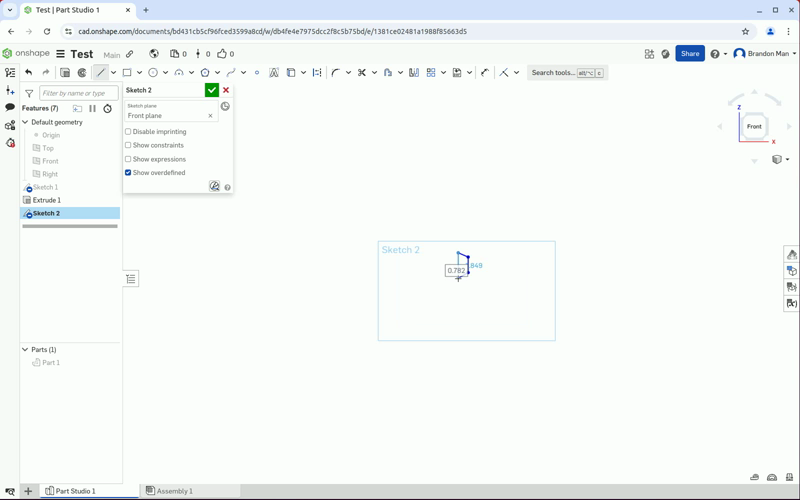
scroll(6)
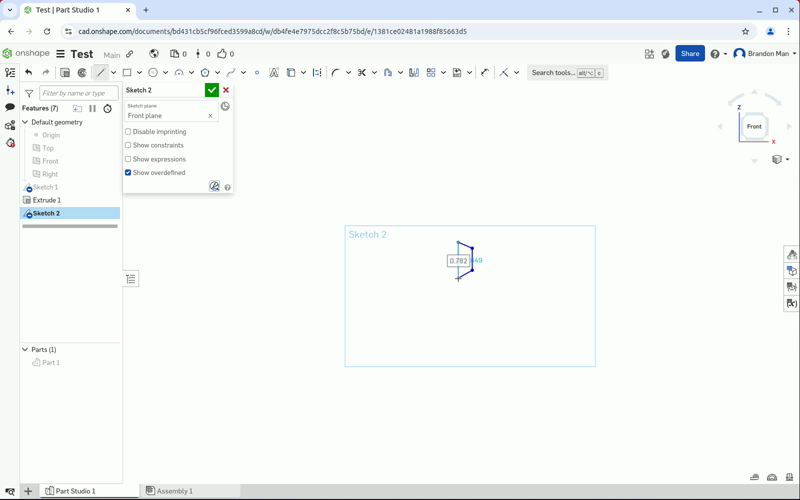
scroll(6)
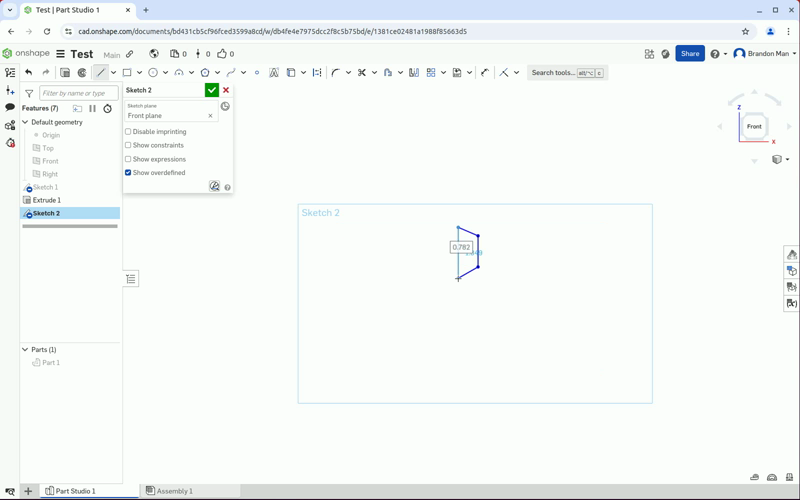
scroll(6)
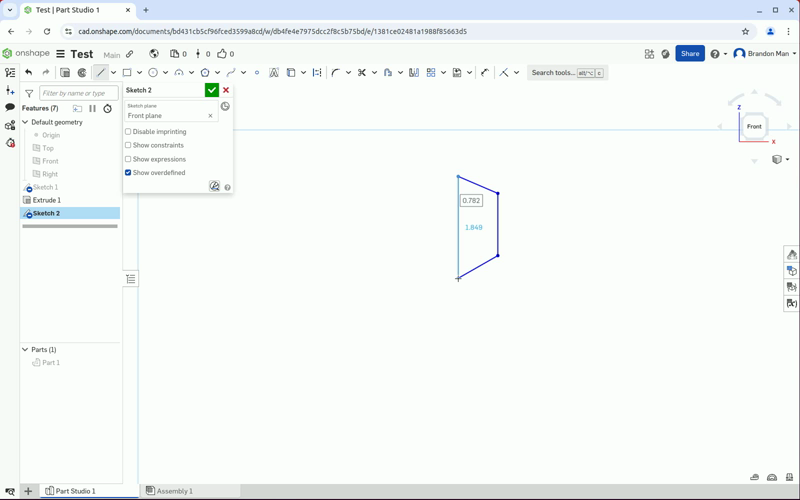
key_up(shift)
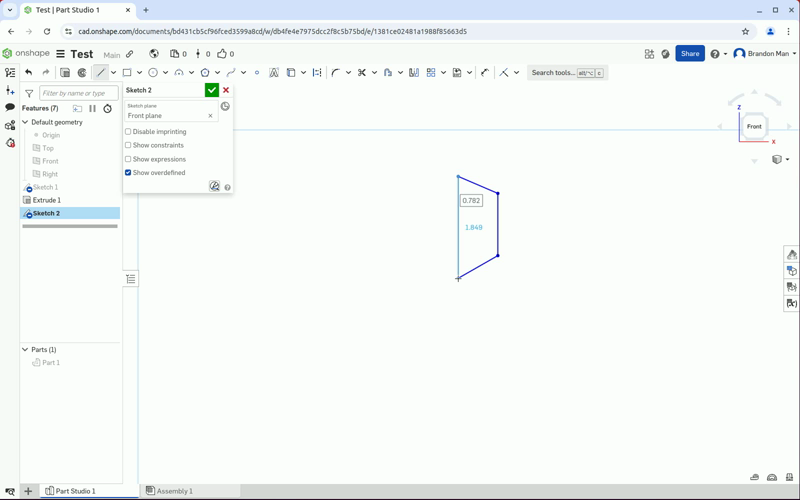
click(458, 278)
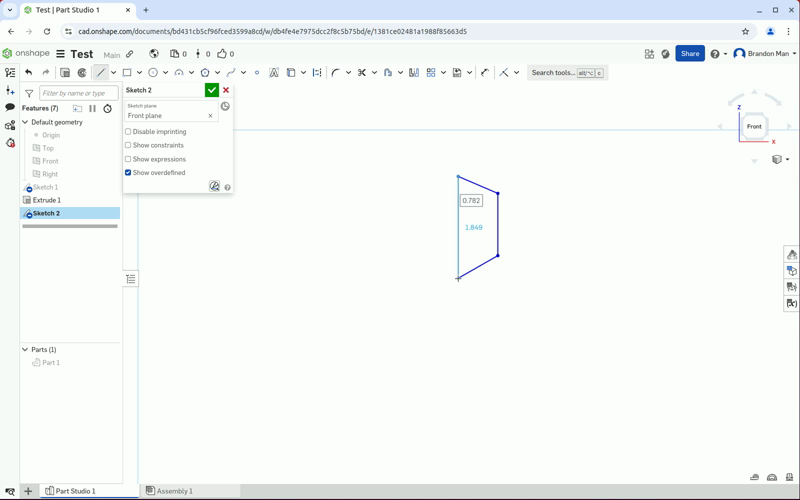
scroll(-6)
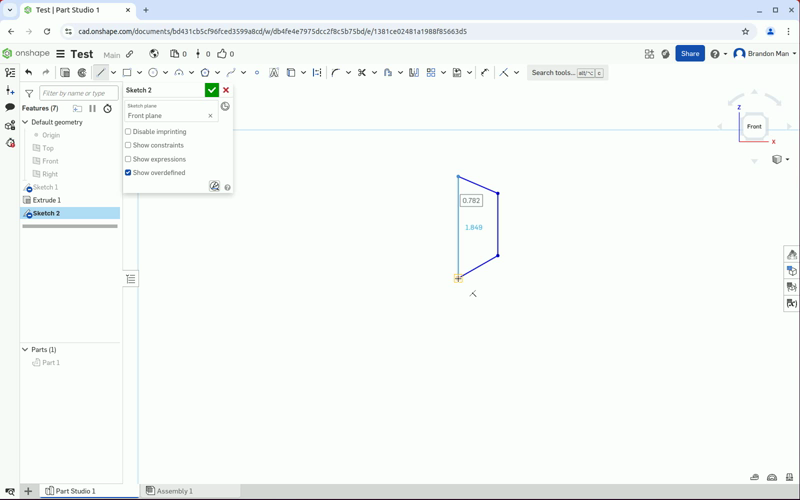
scroll(-6)
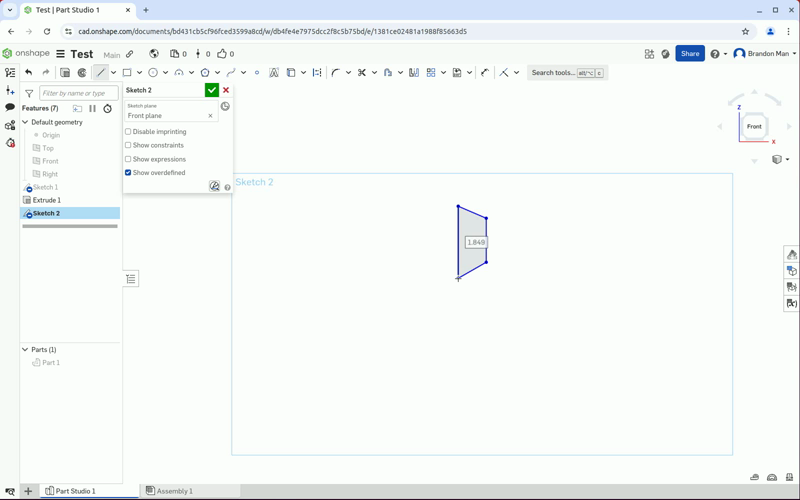
scroll(-6)
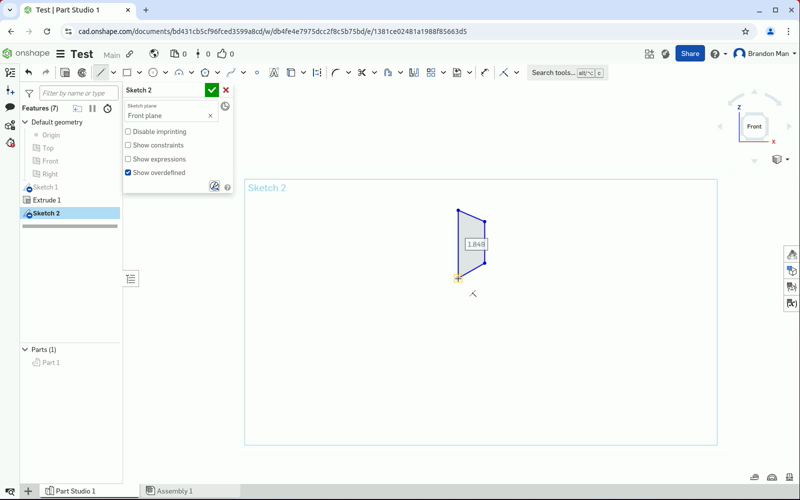
scroll(-6)
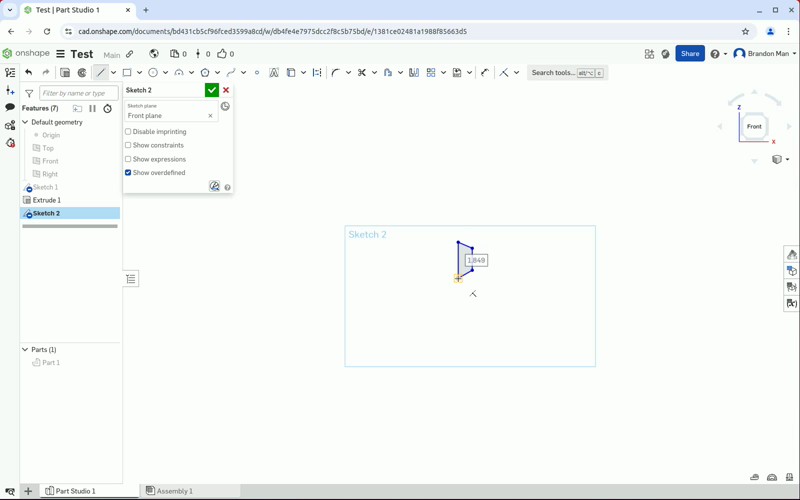
scroll(-6)
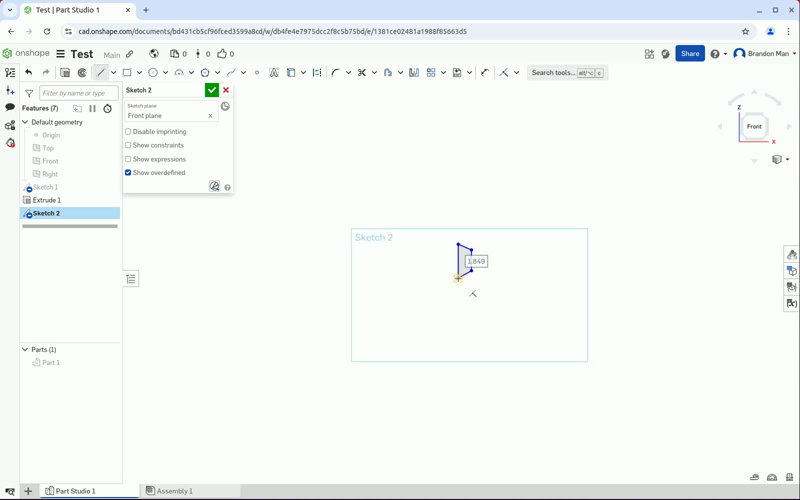
scroll(-6)
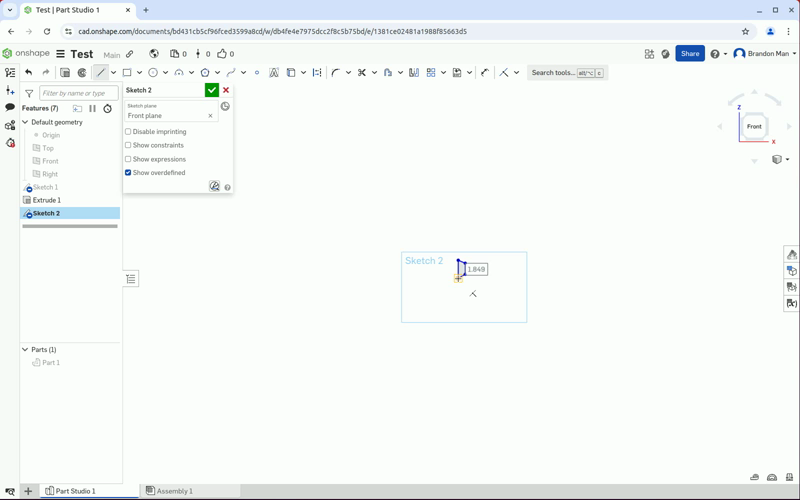
scroll(-6)
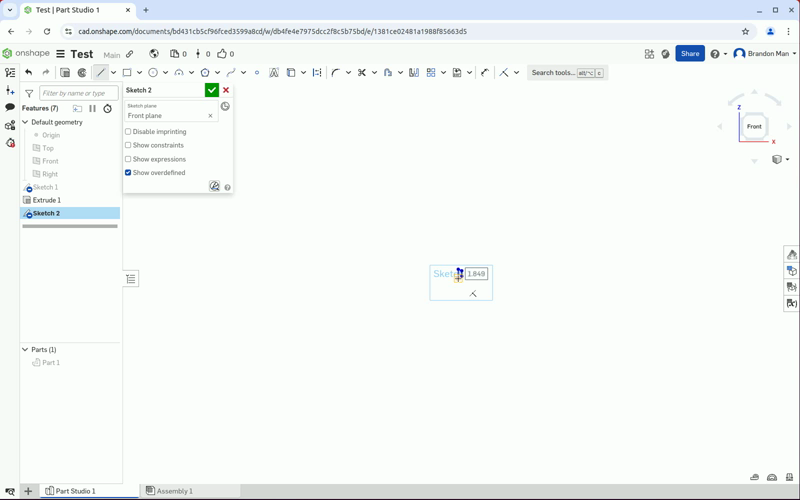
key(esc)
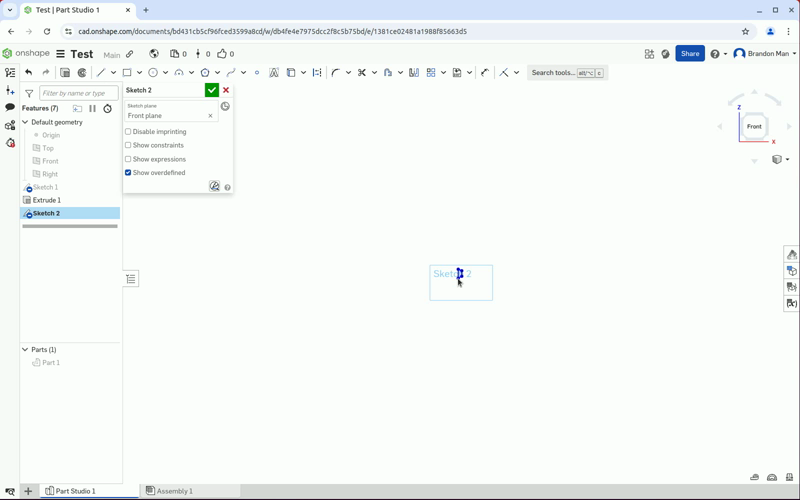
mouse_move(458, 269)
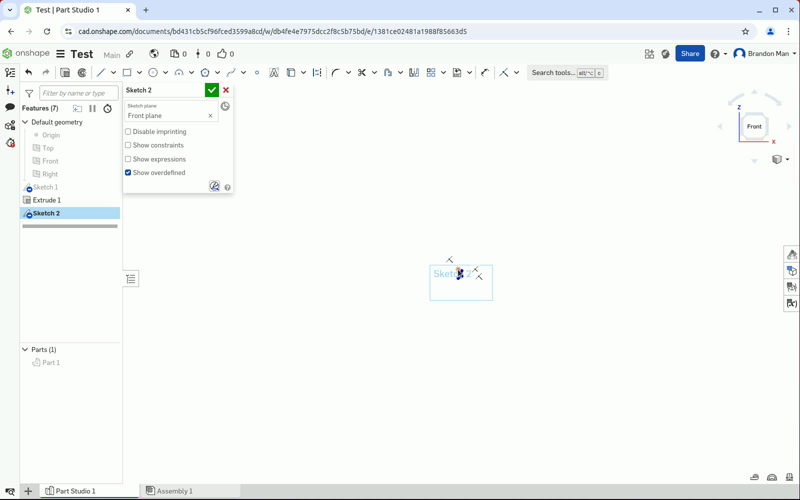
scroll(6)
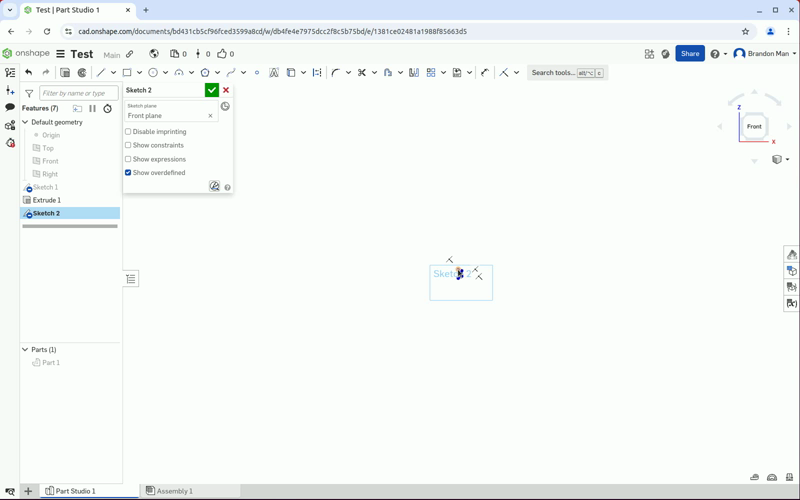
scroll(6)
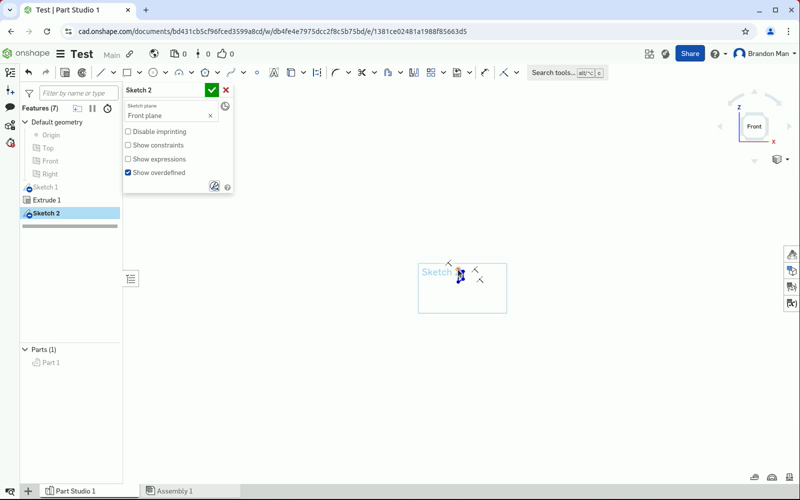
scroll(6)
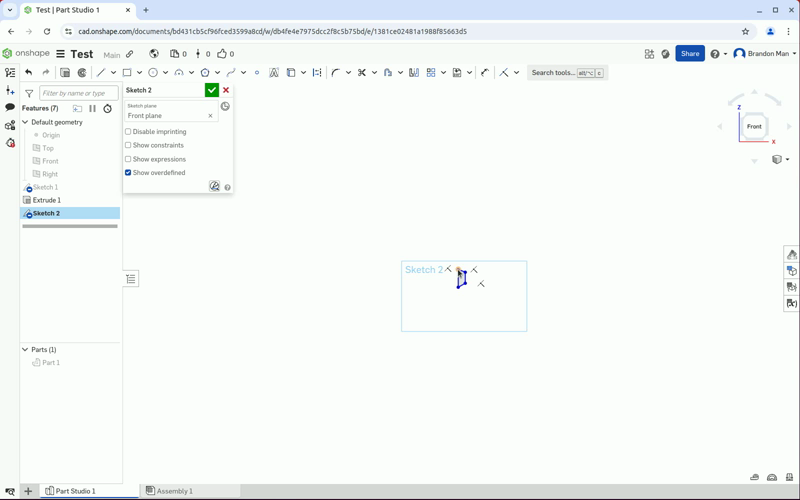
scroll(6)
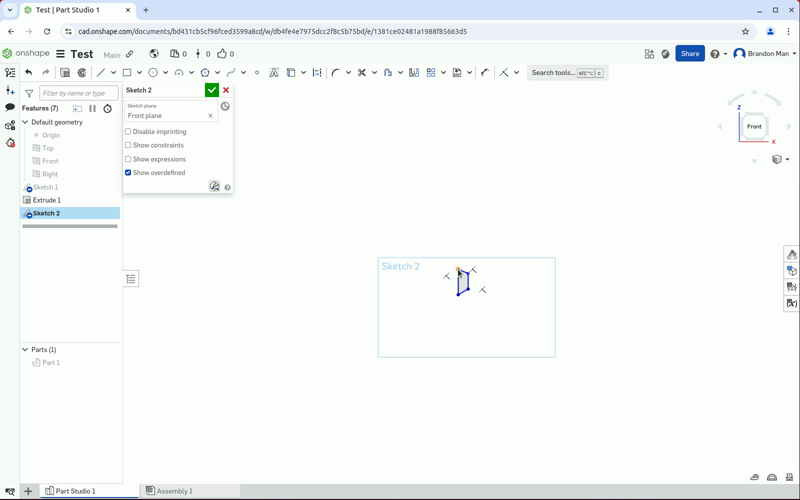
scroll(6)
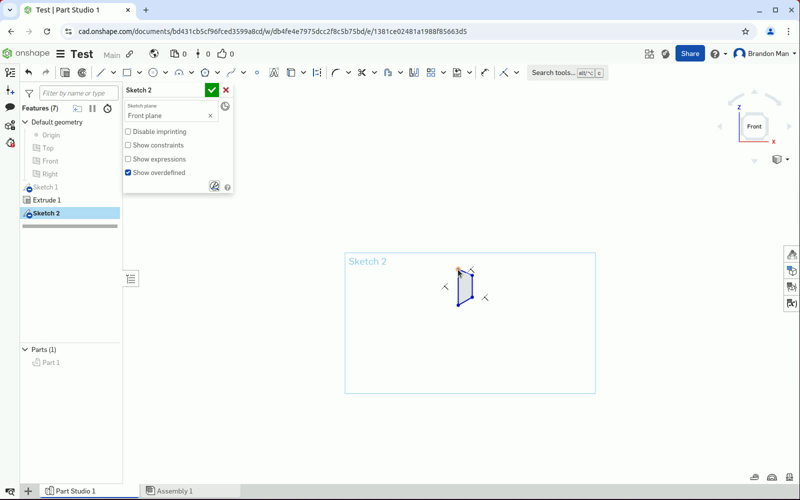
scroll(6)
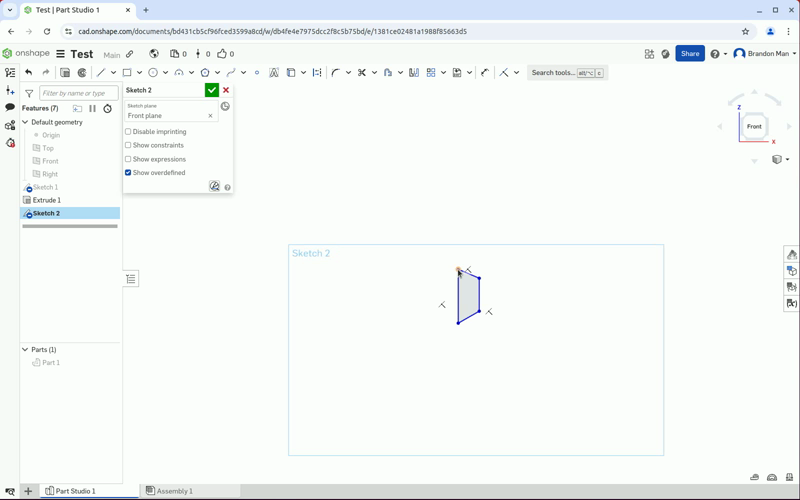
scroll(6)
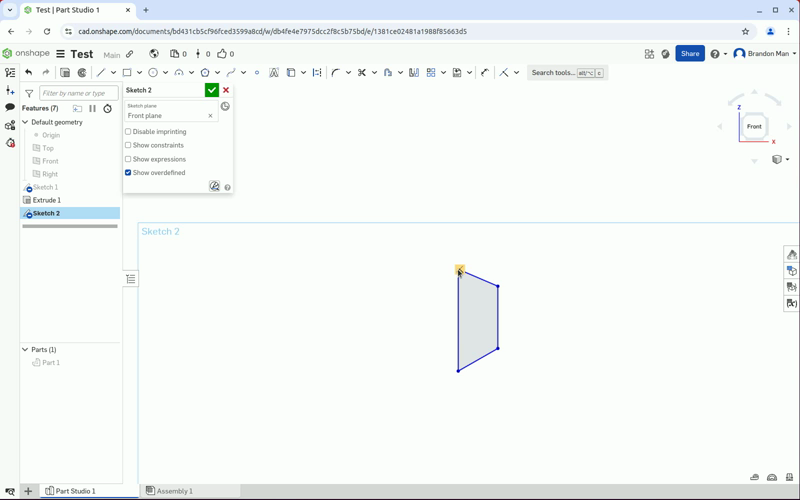
click(458, 269)
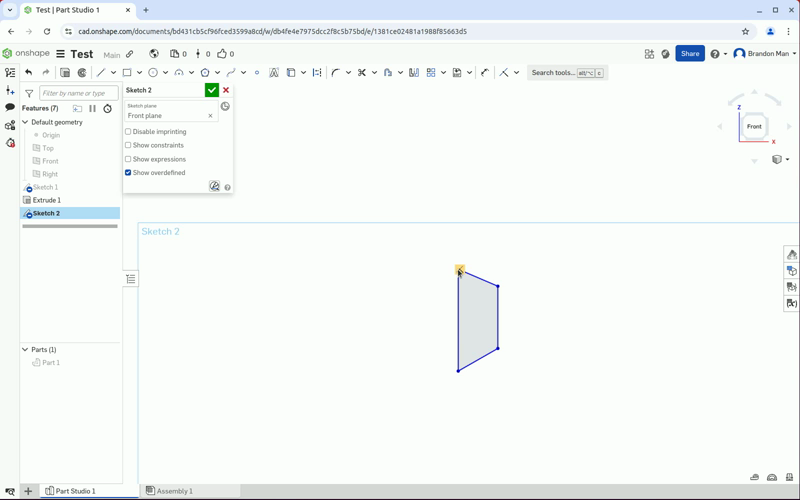
scroll(-6)
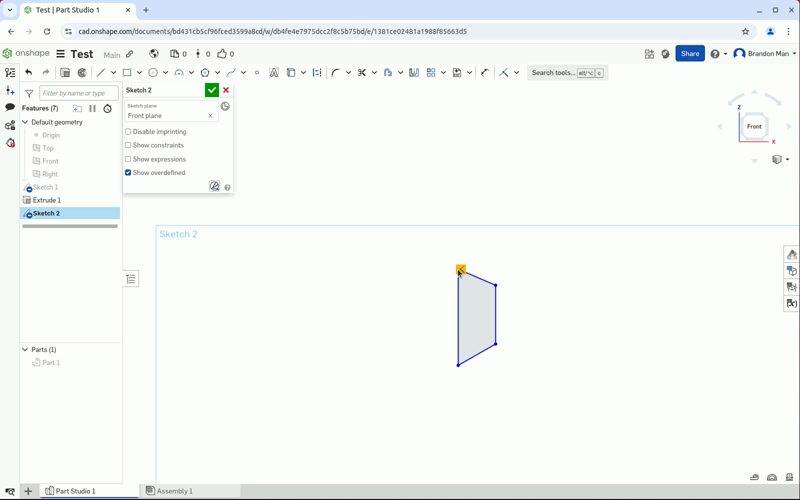
scroll(-6)
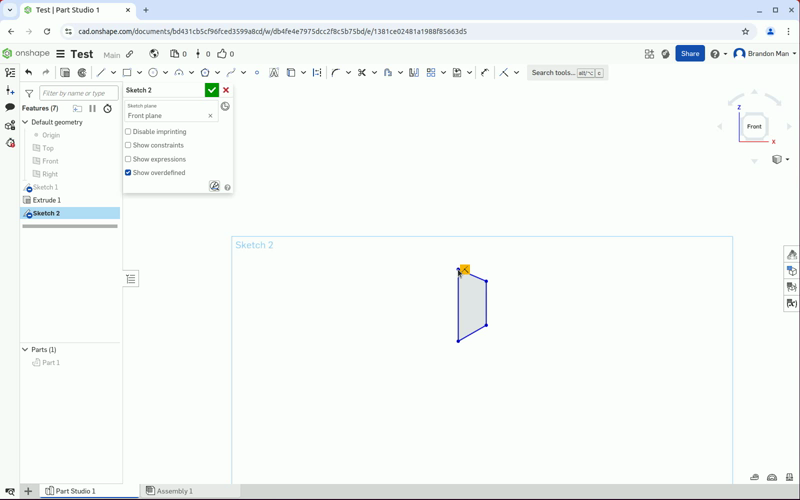
scroll(-6)
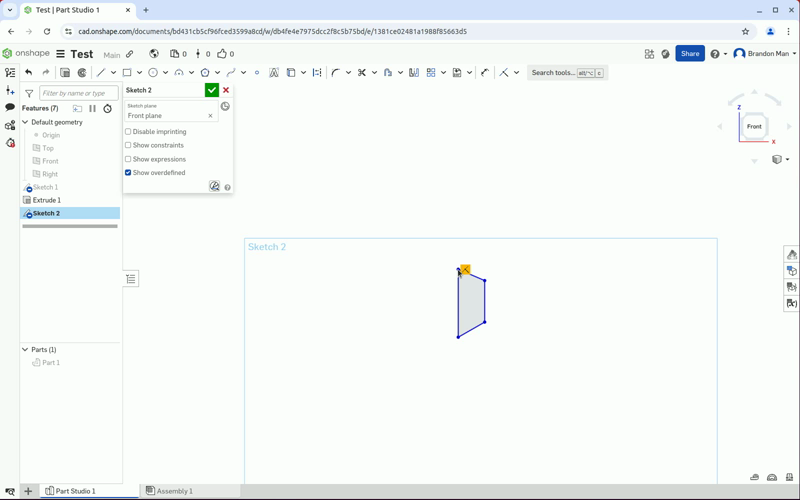
scroll(-6)
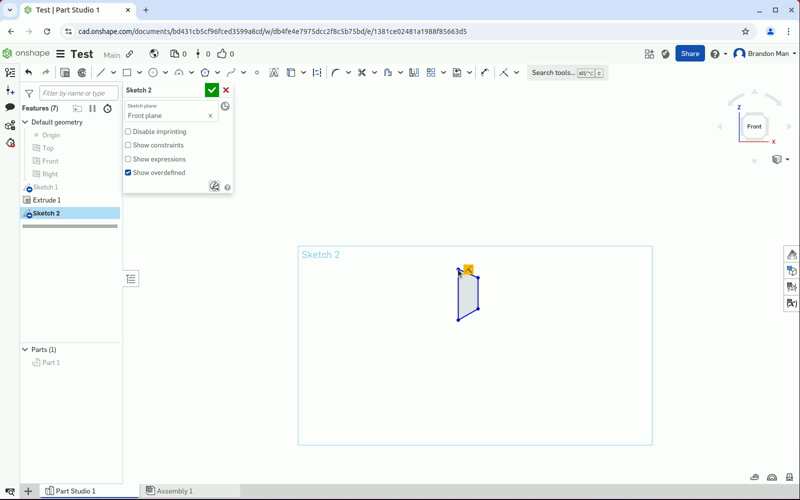
scroll(-6)
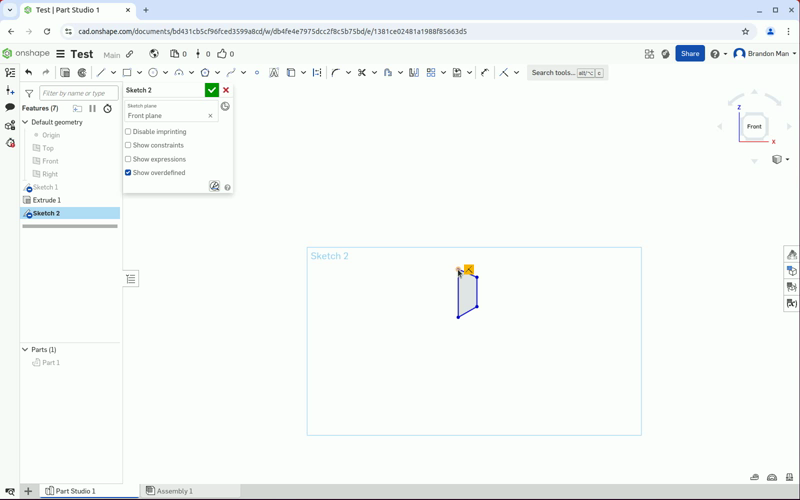
scroll(-6)
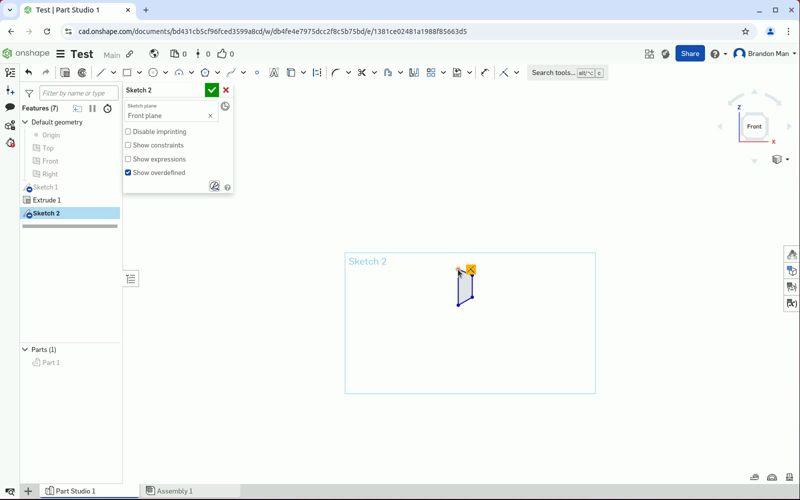
scroll(-6)
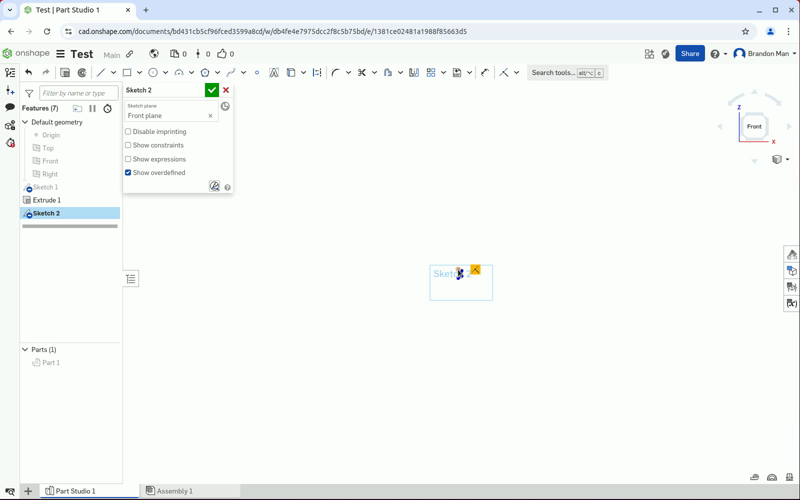
mouse_move(73, 352)
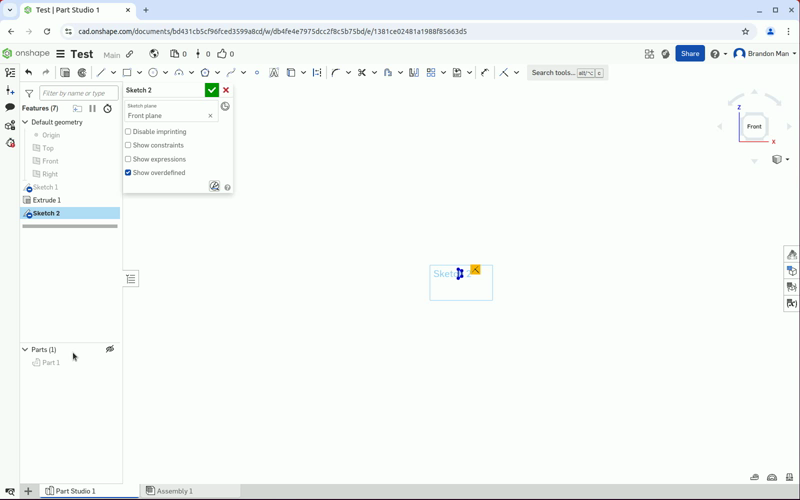
key(shift+y)
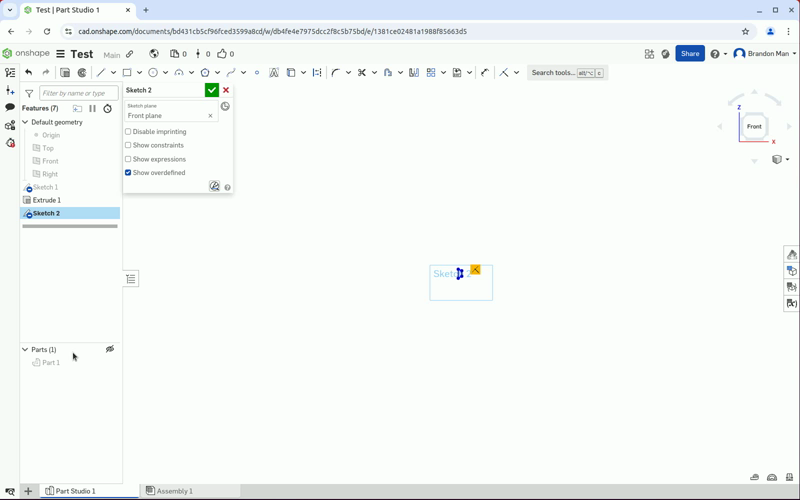
key(shift+e)
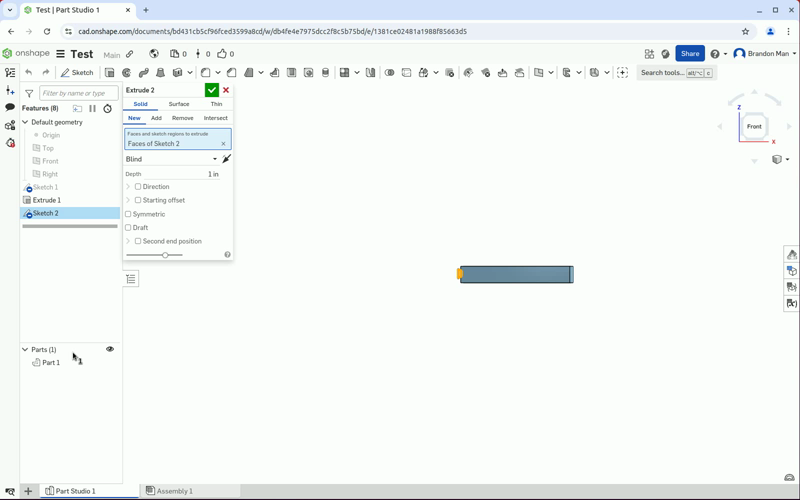
mouse_move(143, 106)
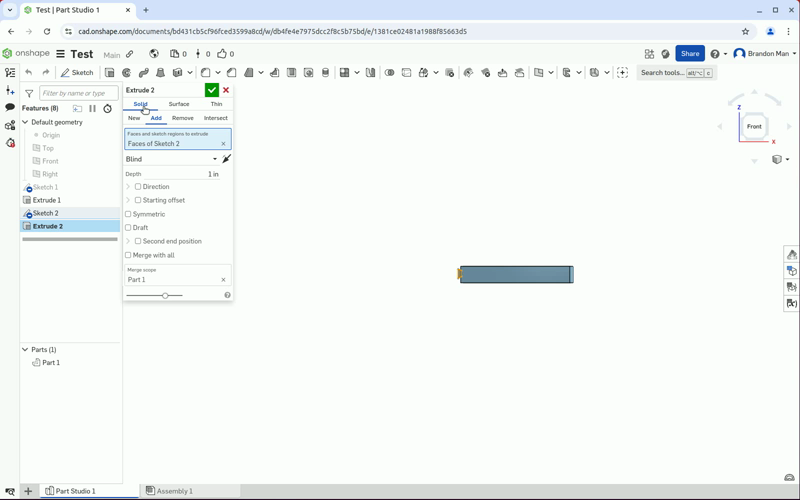
click(143, 106)
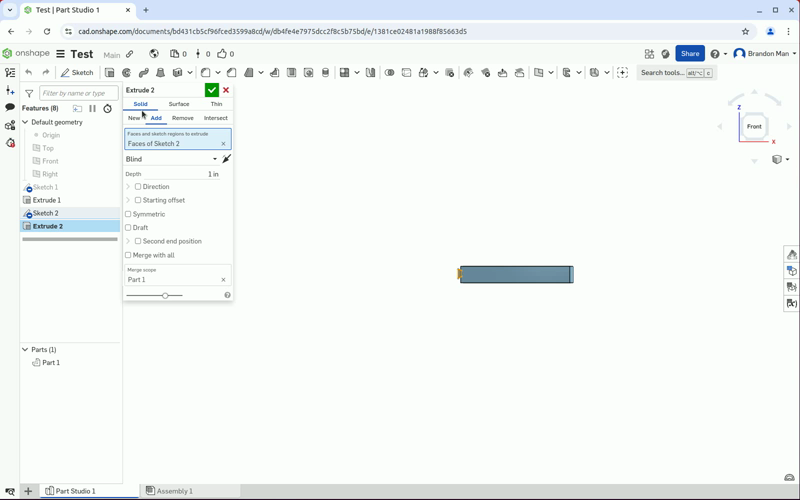
mouse_move(137, 120)
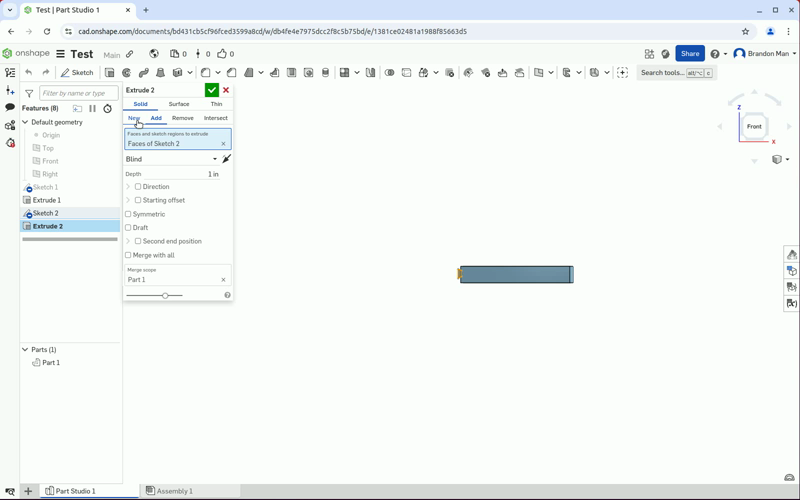
click(137, 120)
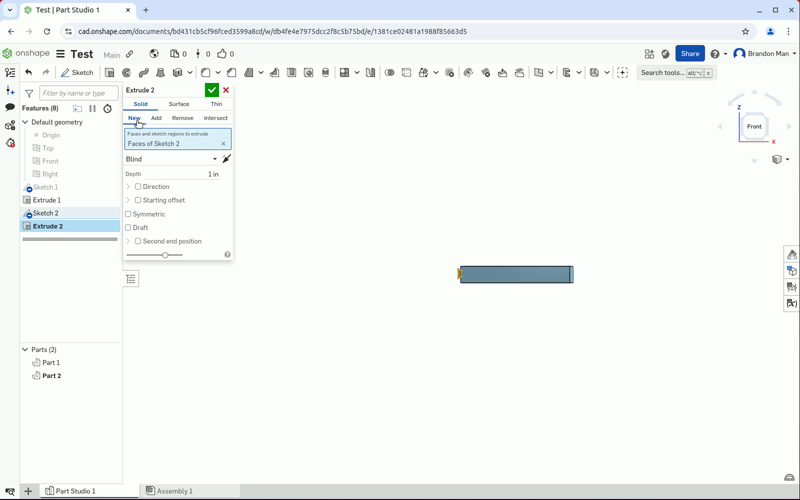
key(tab, 4)
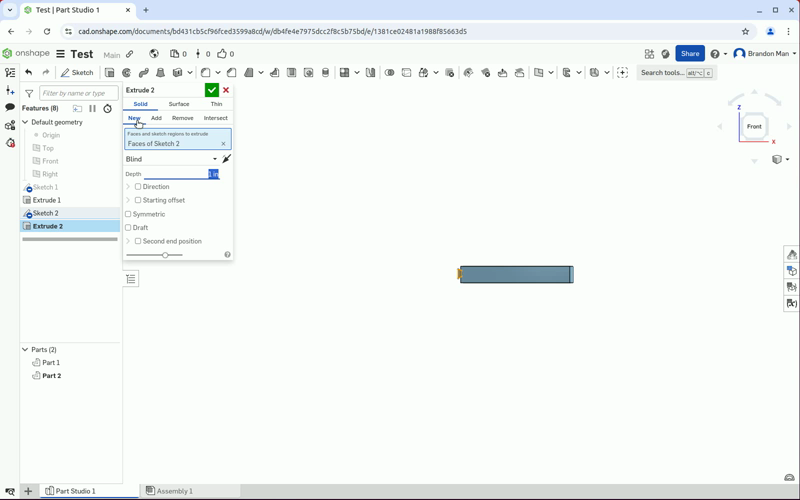
text(-5.055)
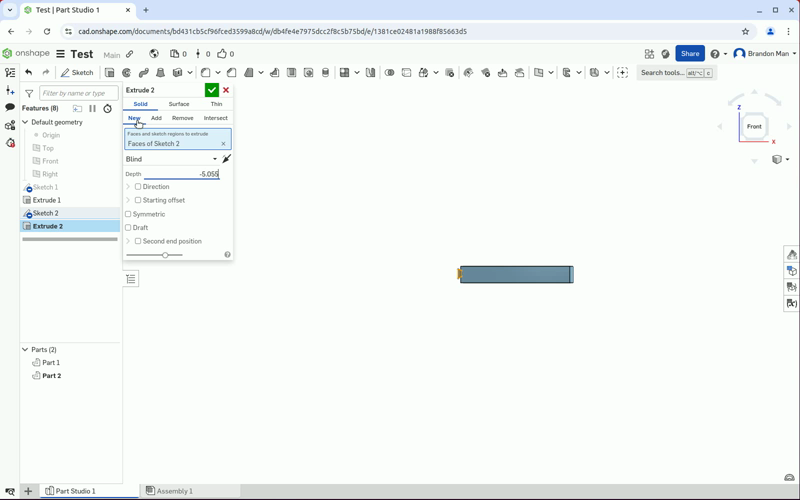
key(enter)
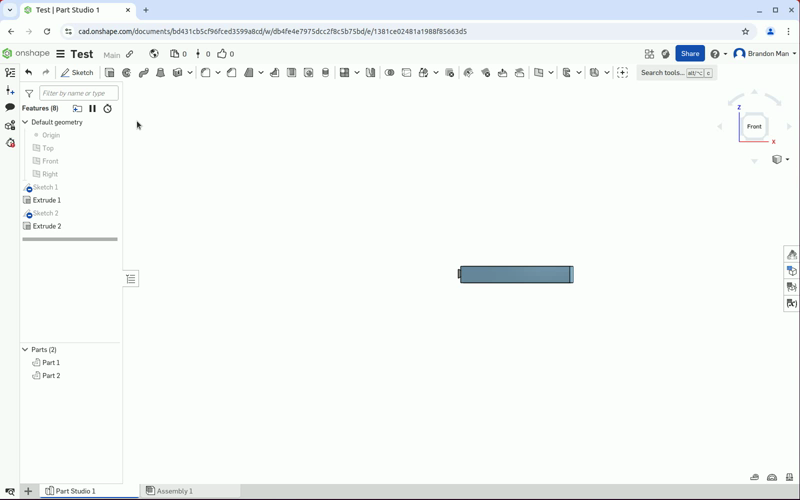
key(shift+h)
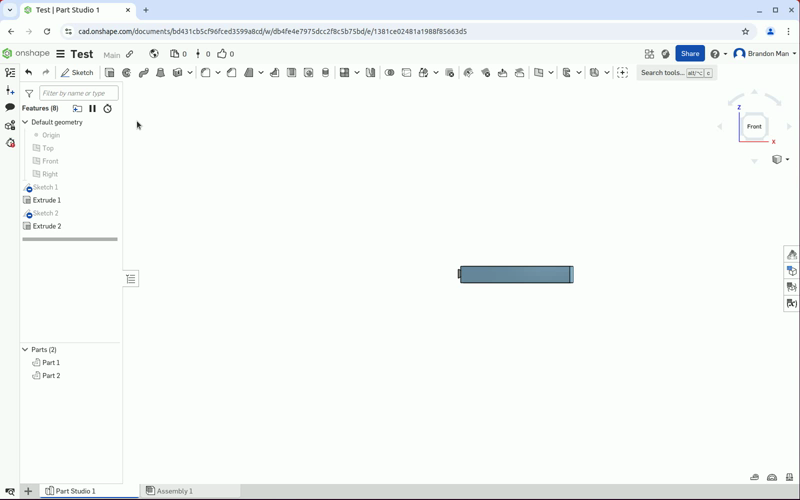
key(shift+h)
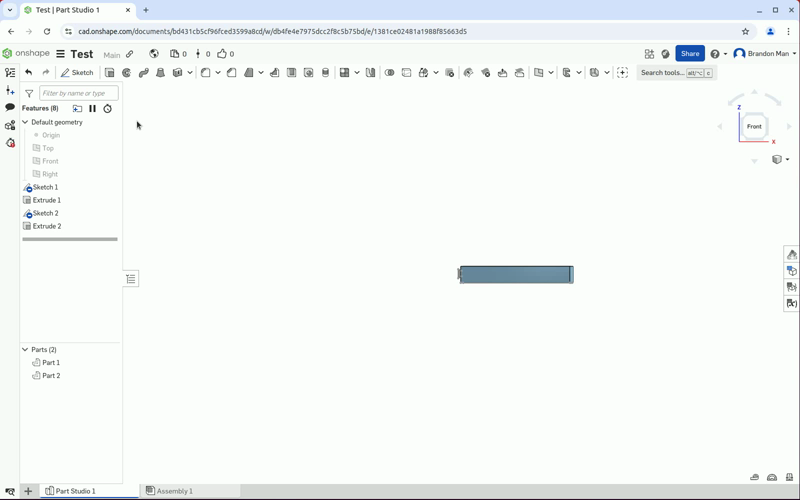
key(shift+7)
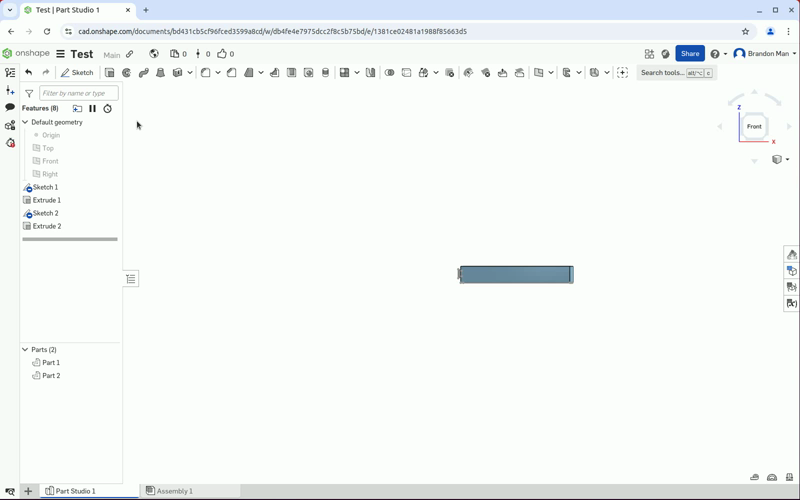
key(left, 2)
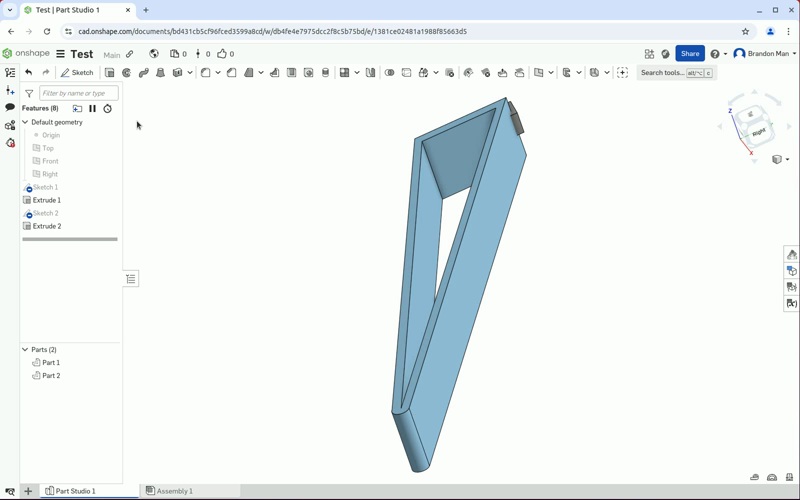
key(down, 2)
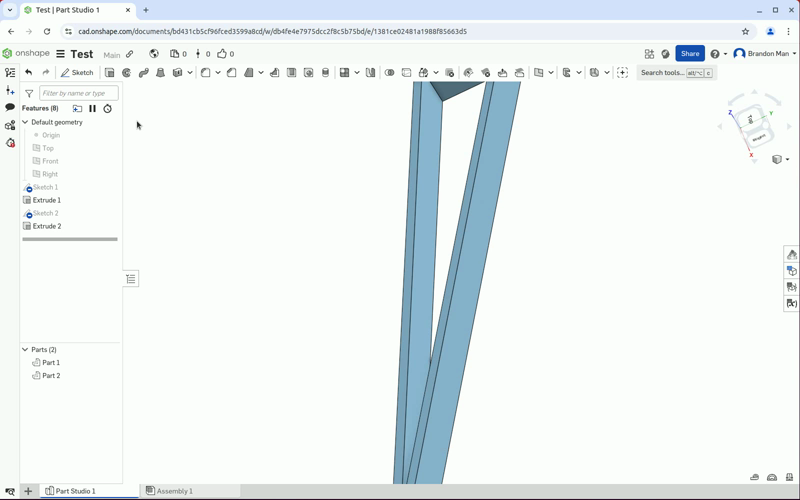
key(up, 2)
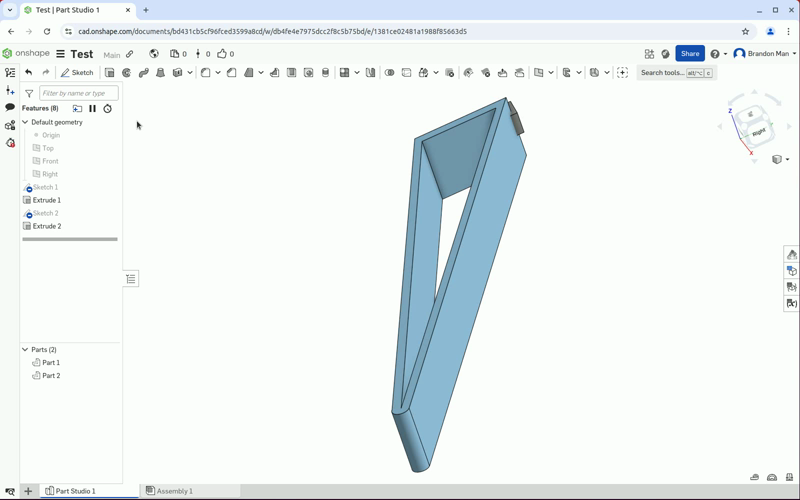
key(right, 2)
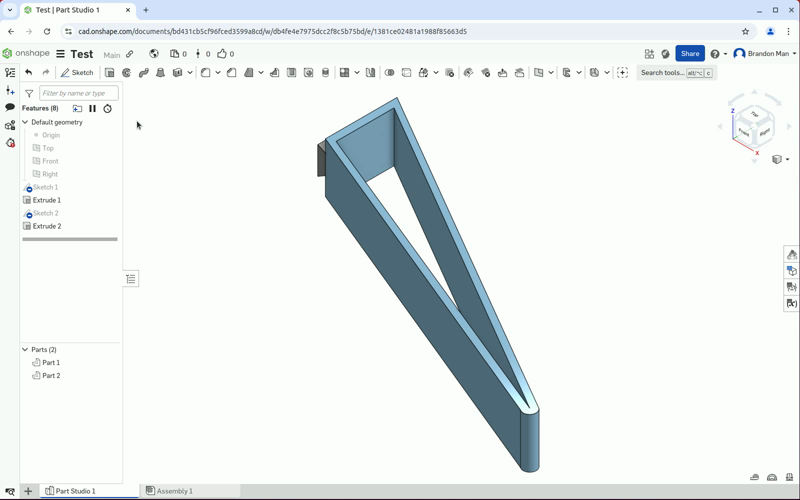
mouse_move(73, 189)
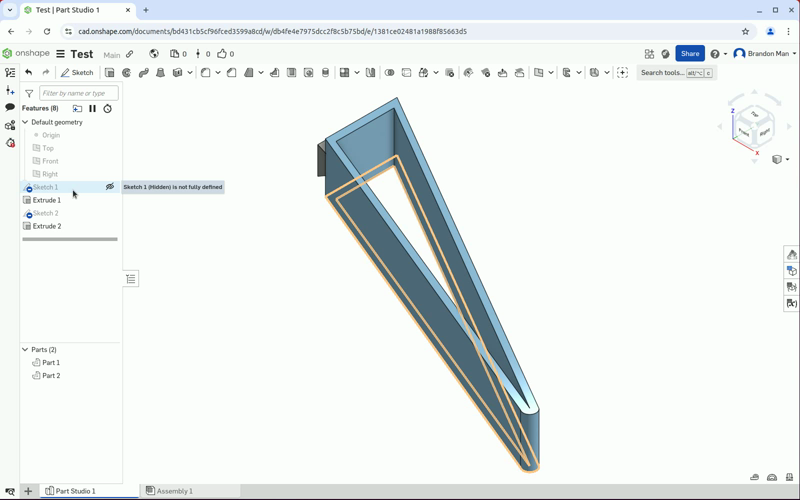
click(73, 189)